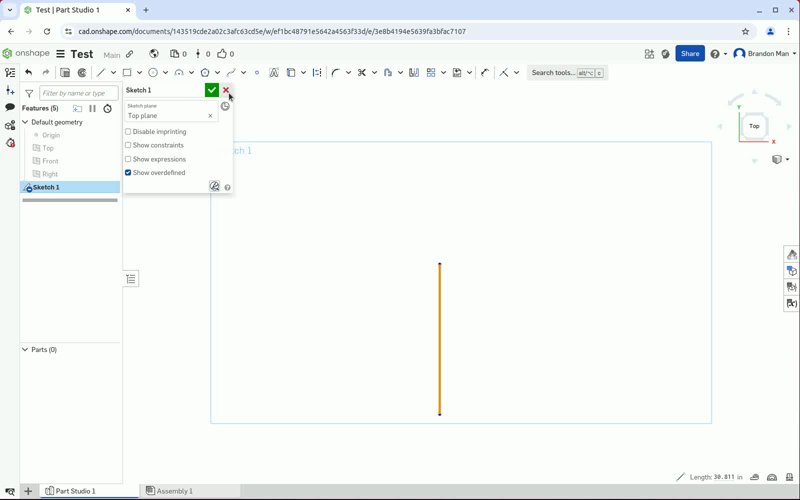
key(shift+h)
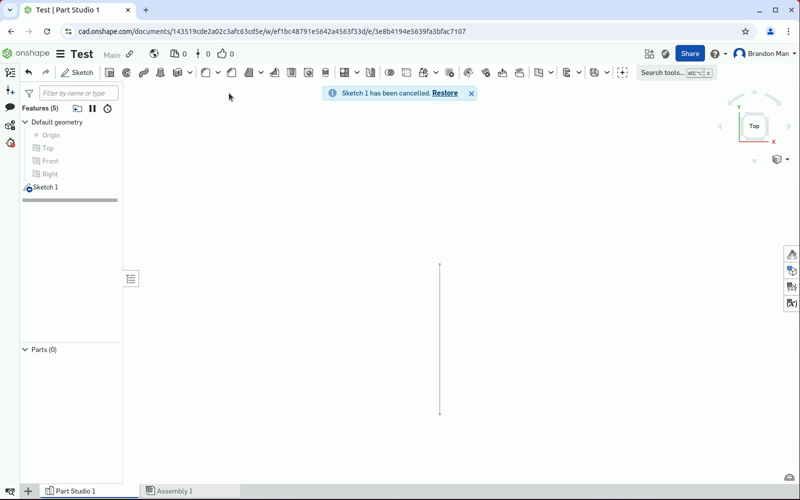
mouse_move(73, 352)
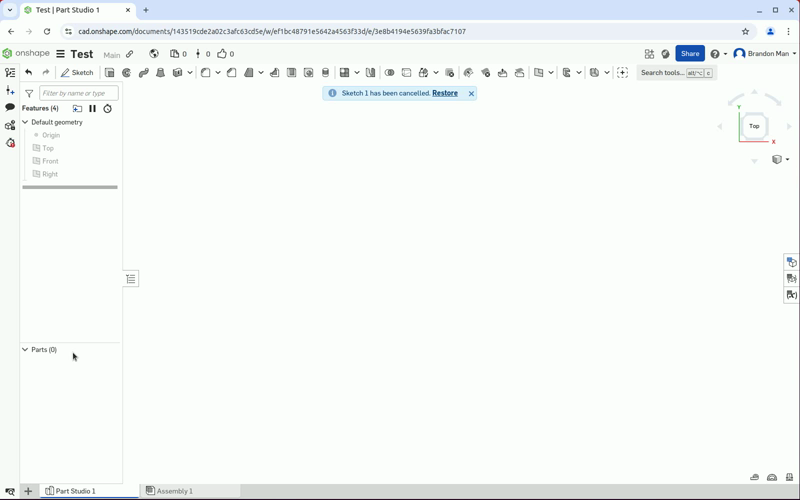
key(y)
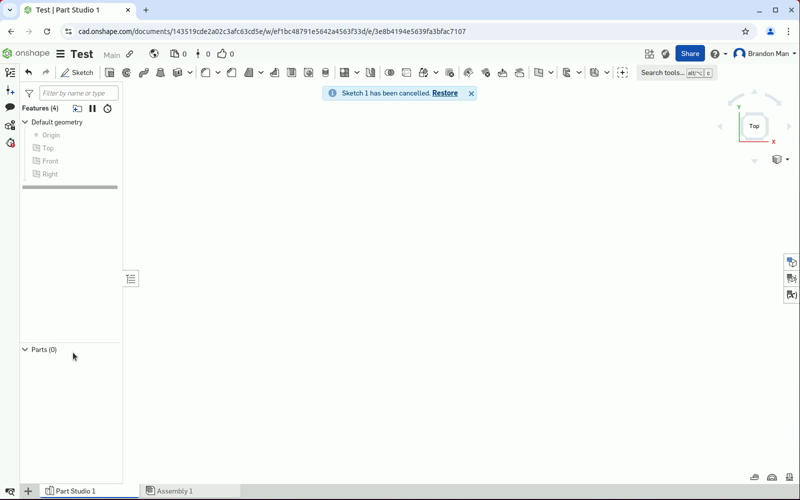
key(shift+p)
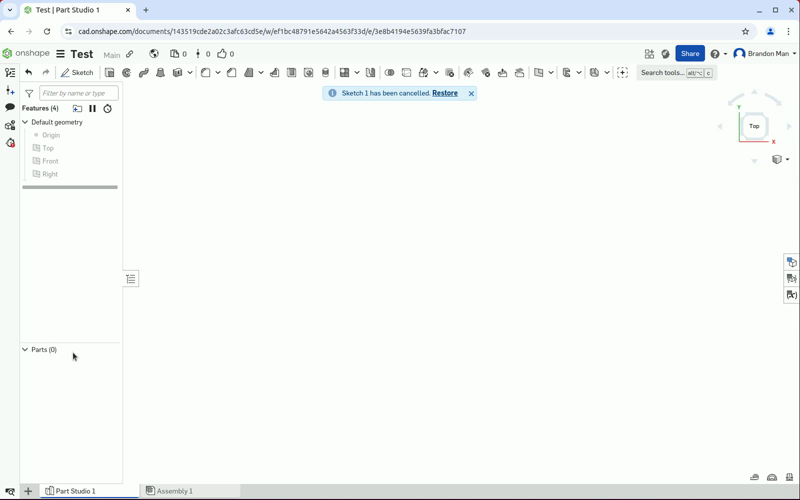
key(space)
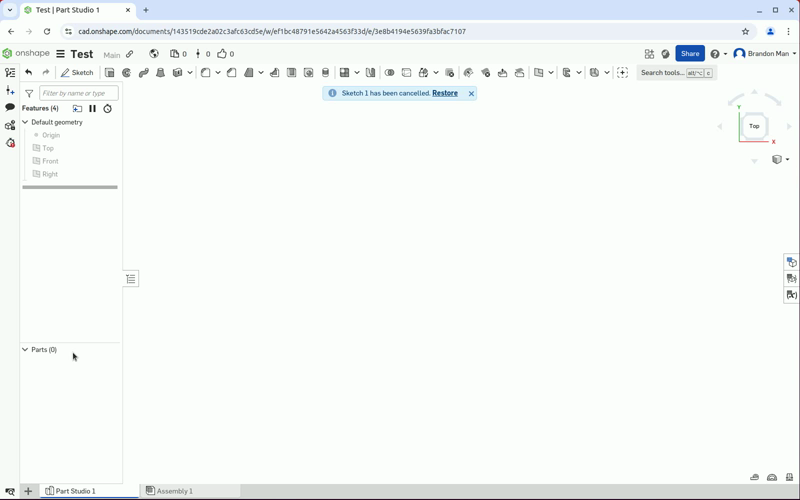
key_down(shift)
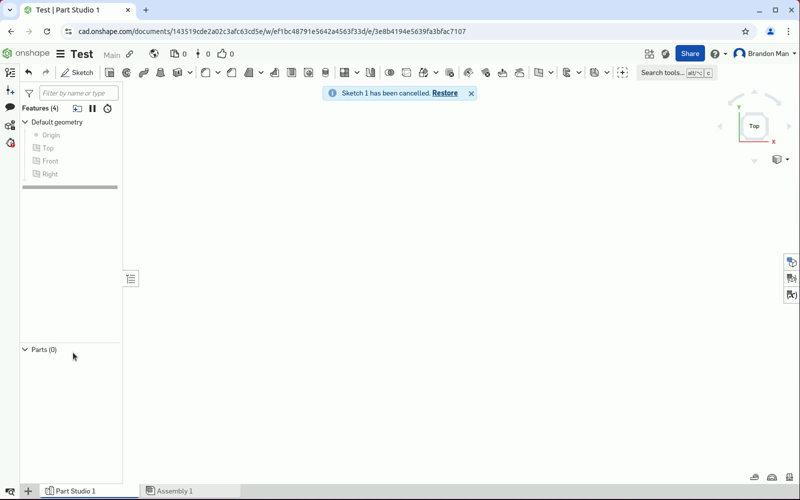
key(up)
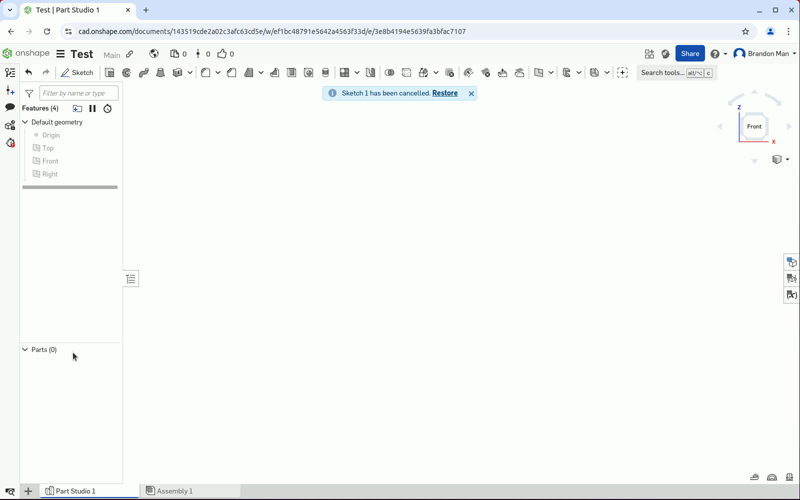
key_up(shift)
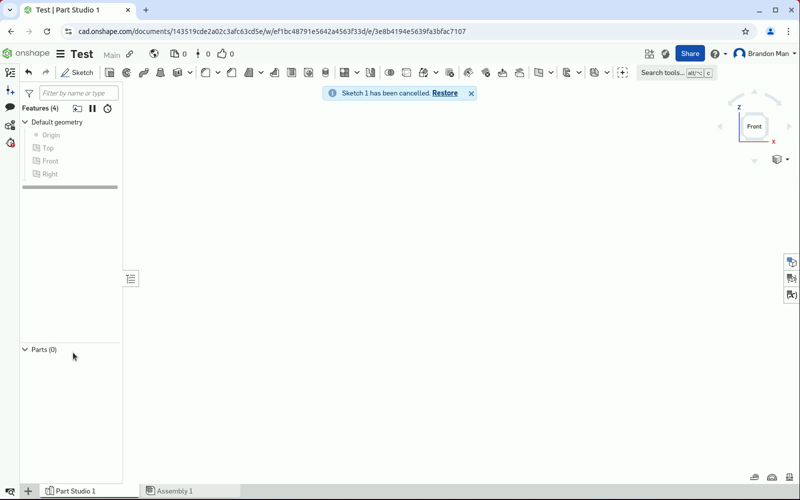
mouse_move(73, 352)
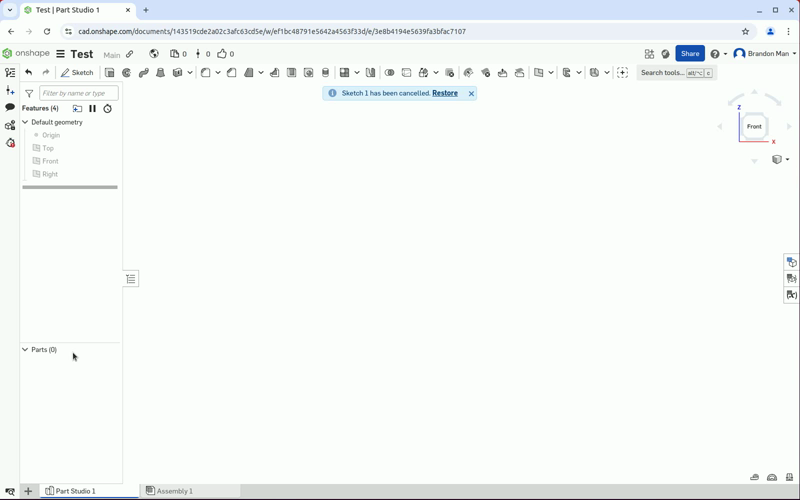
key(shift+y)
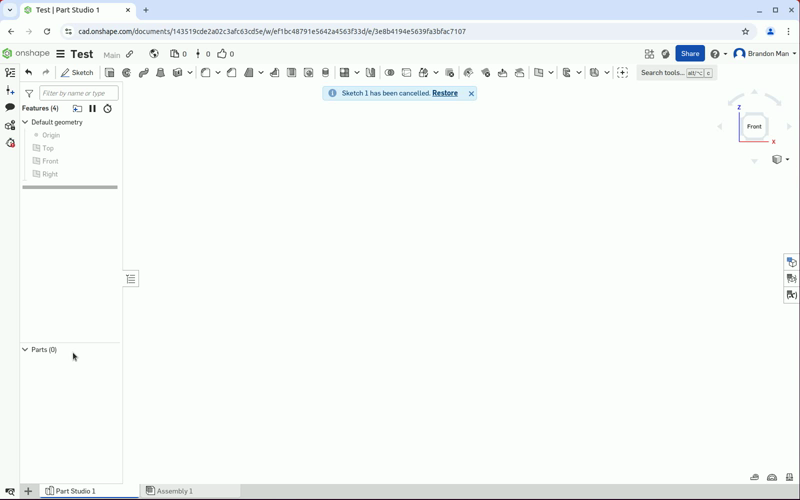
key(shift+s)
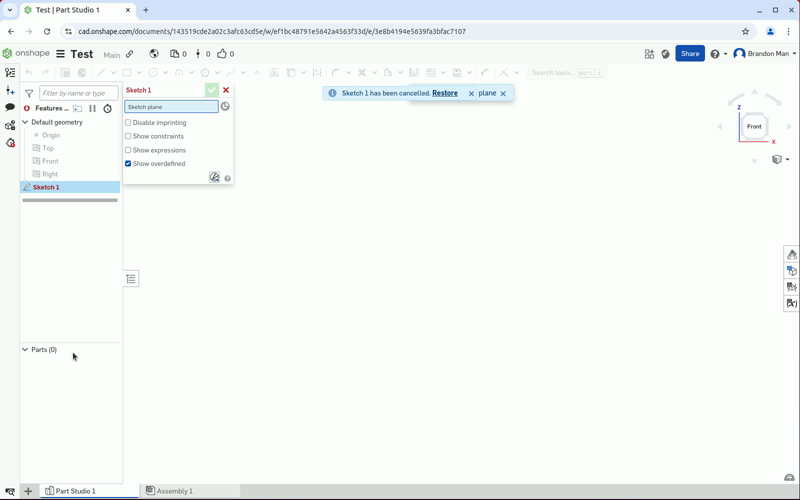
mouse_move(73, 163)
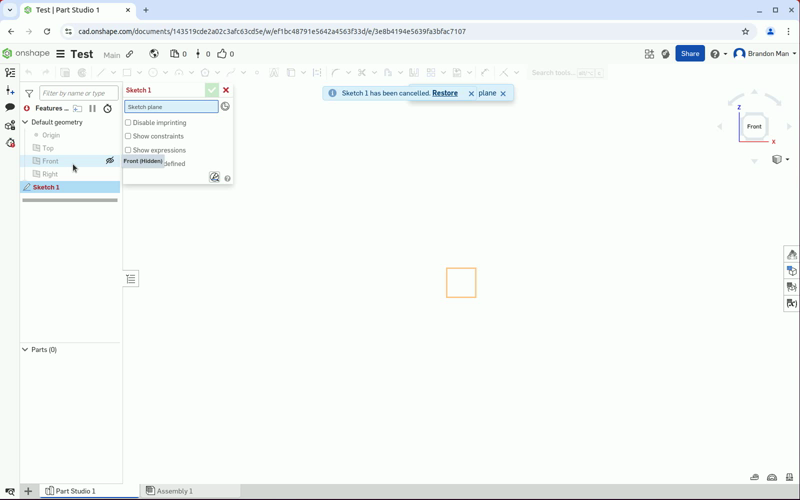
click(73, 163)
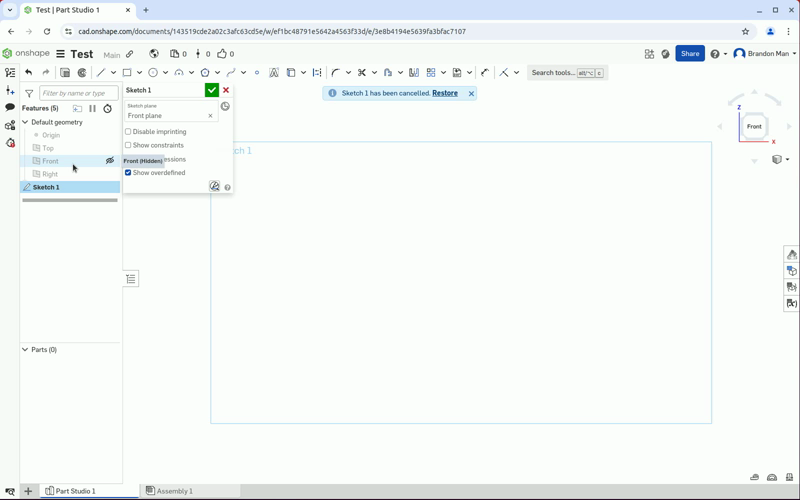
mouse_move(73, 352)
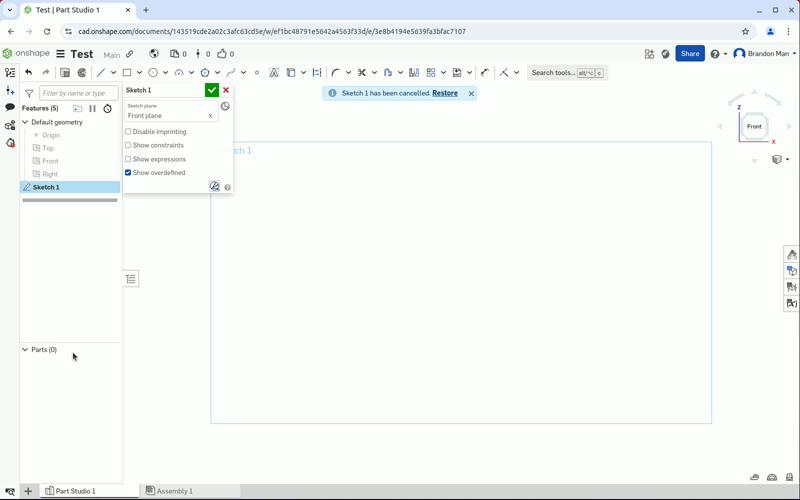
key(y)
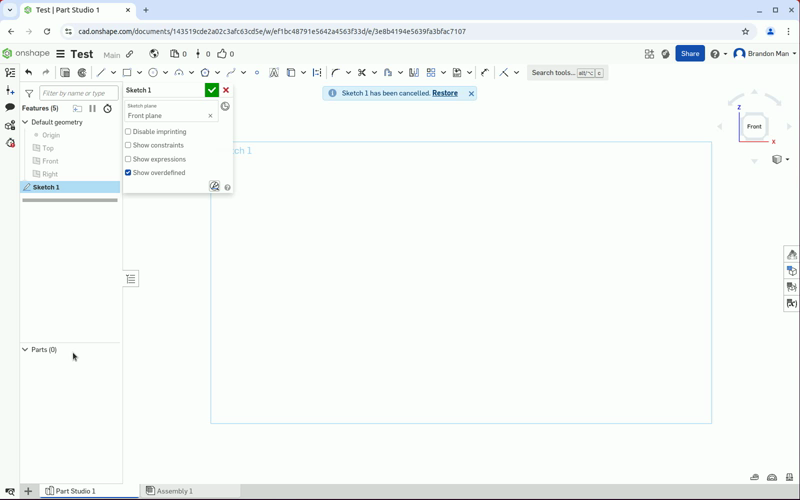
key(l)
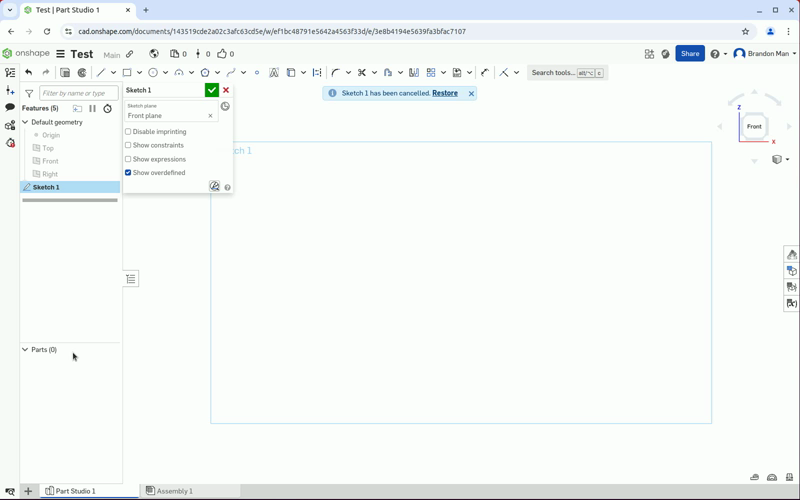
key_down(shift)
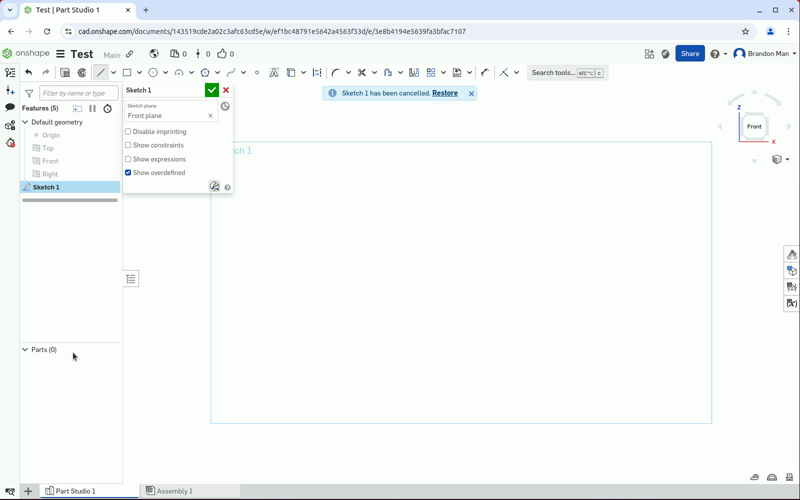
mouse_move(351, 349)
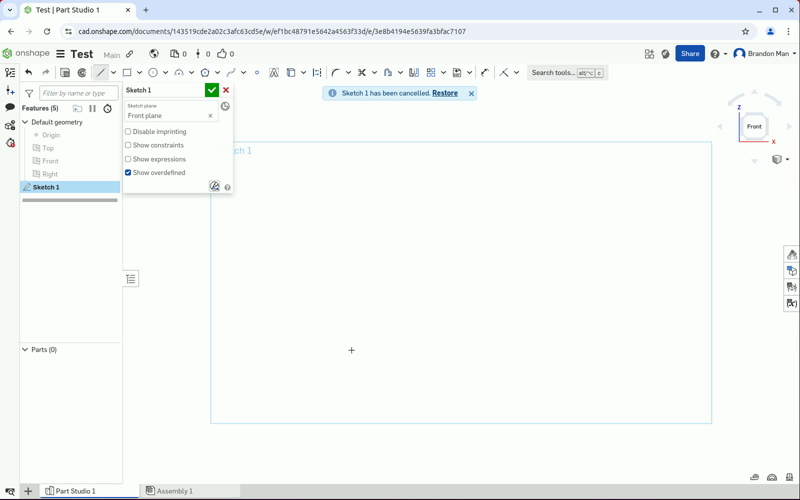
click(351, 349)
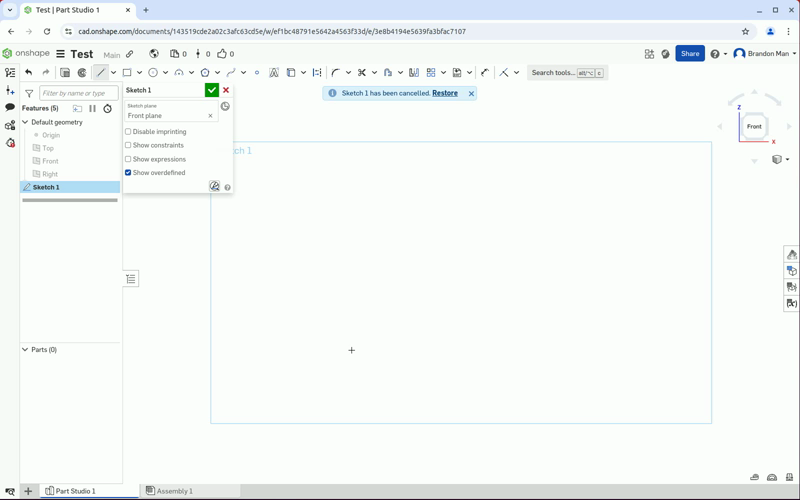
key_up(shift)
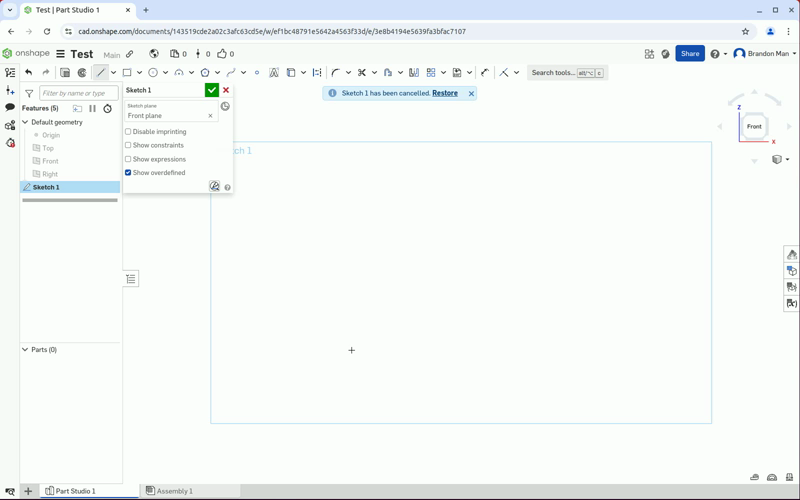
key_down(shift)
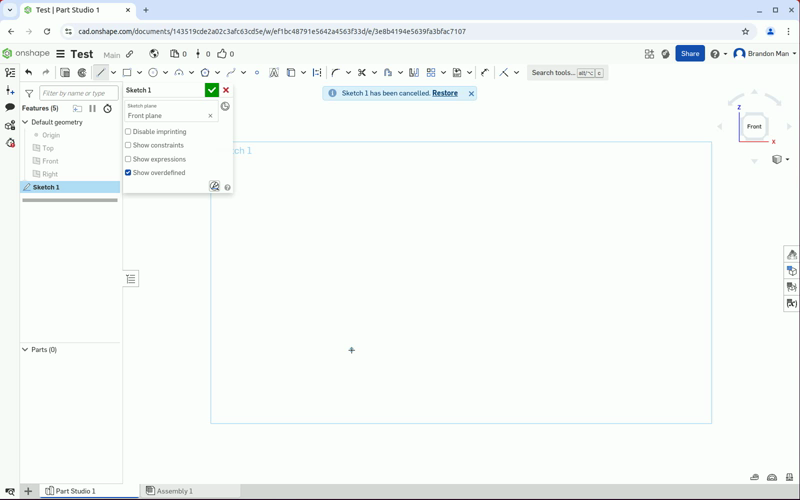
mouse_move(569, 349)
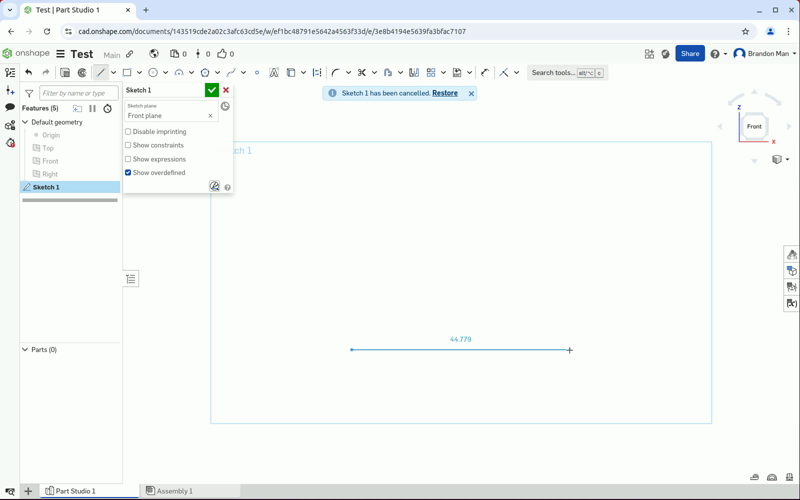
click(569, 349)
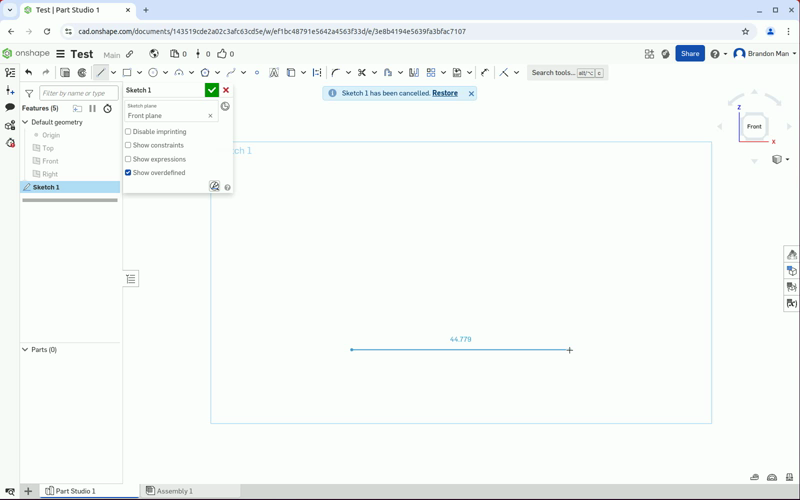
key_up(shift)
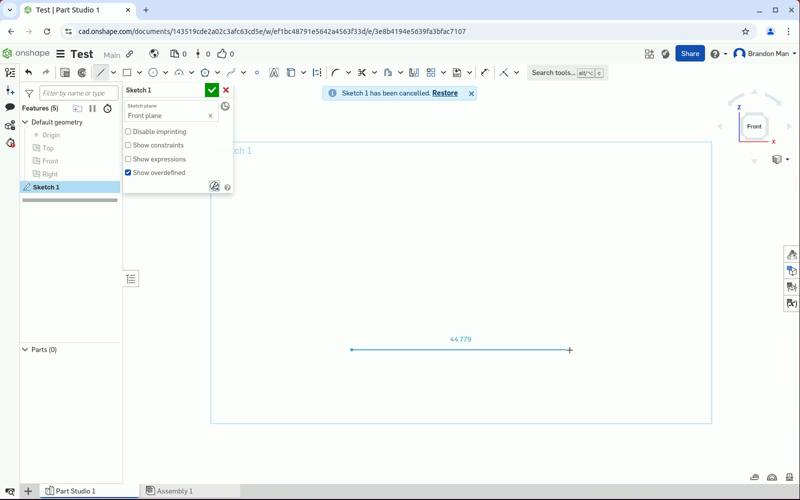
key_down(shift)
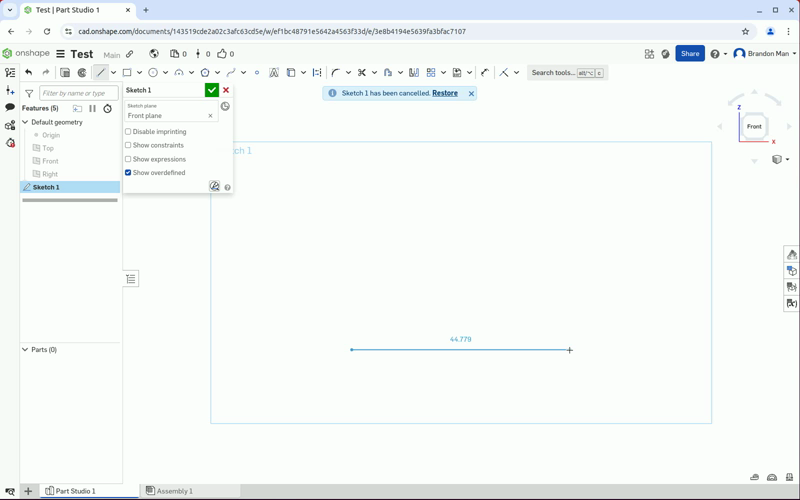
mouse_move(569, 216)
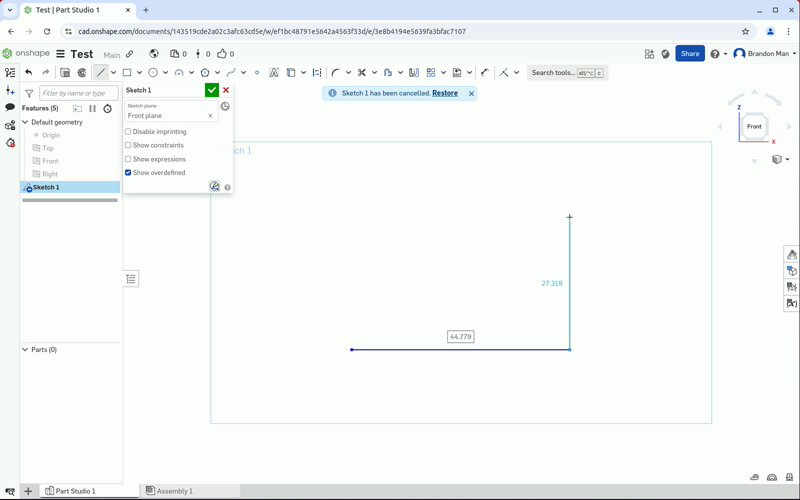
click(569, 216)
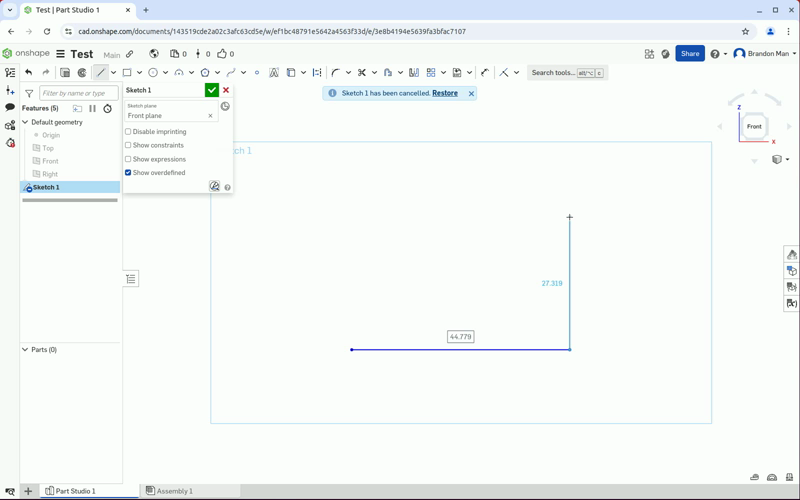
key_up(shift)
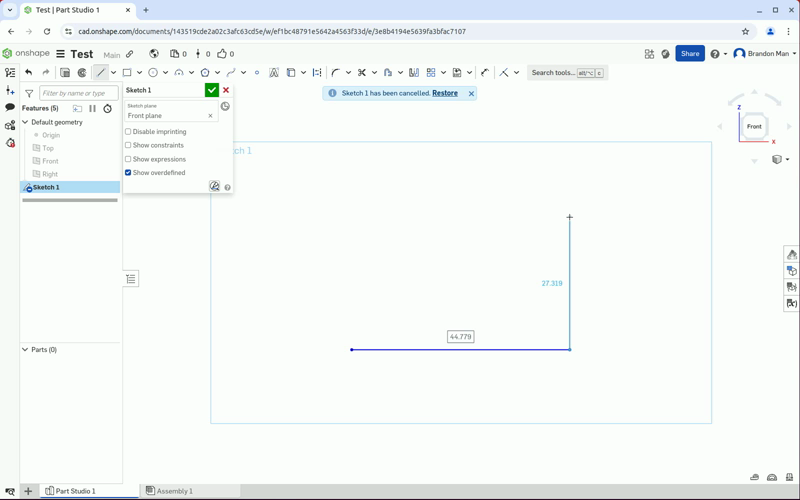
key_down(shift)
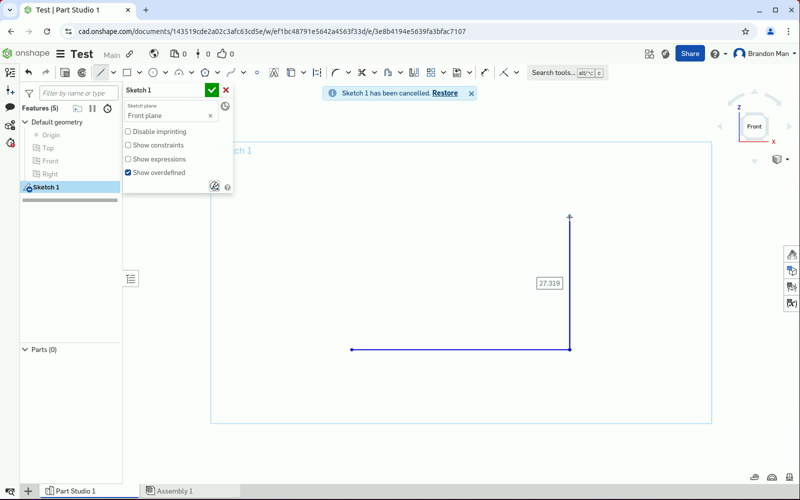
mouse_move(351, 216)
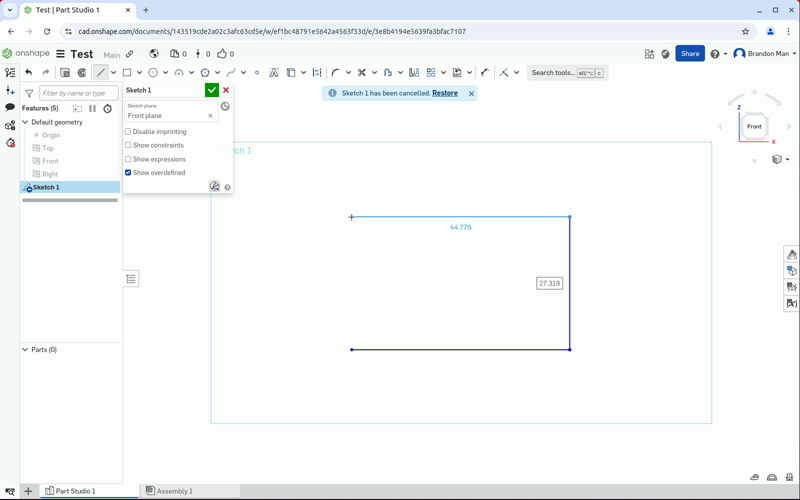
click(351, 216)
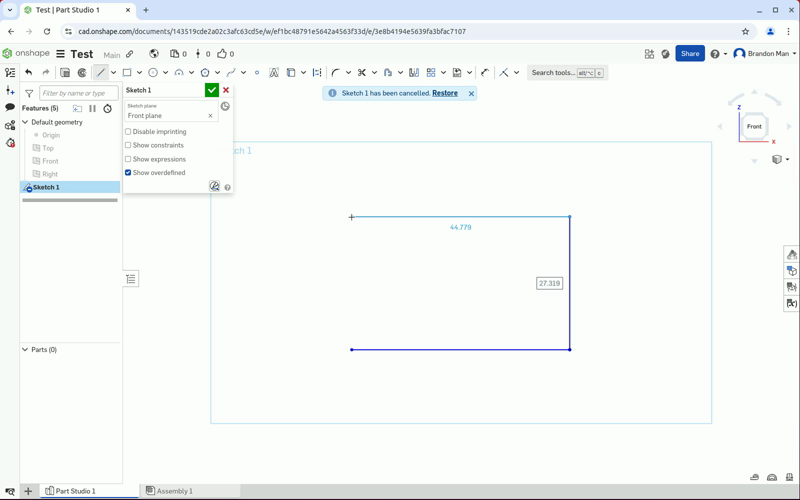
key_up(shift)
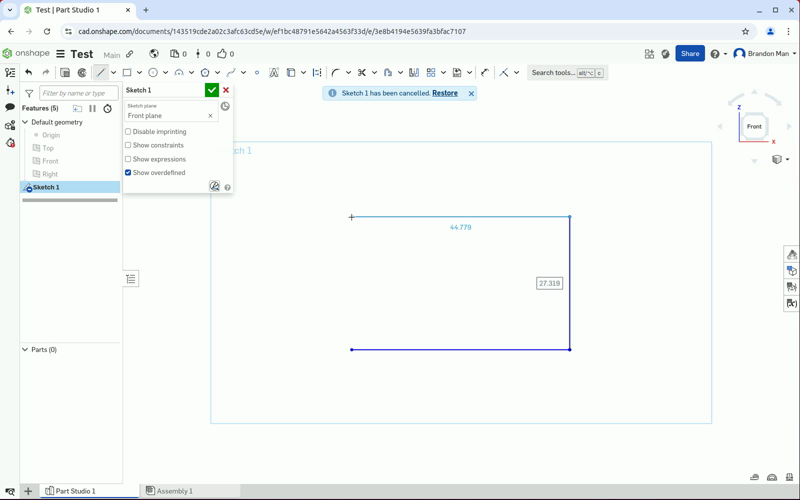
key_down(shift)
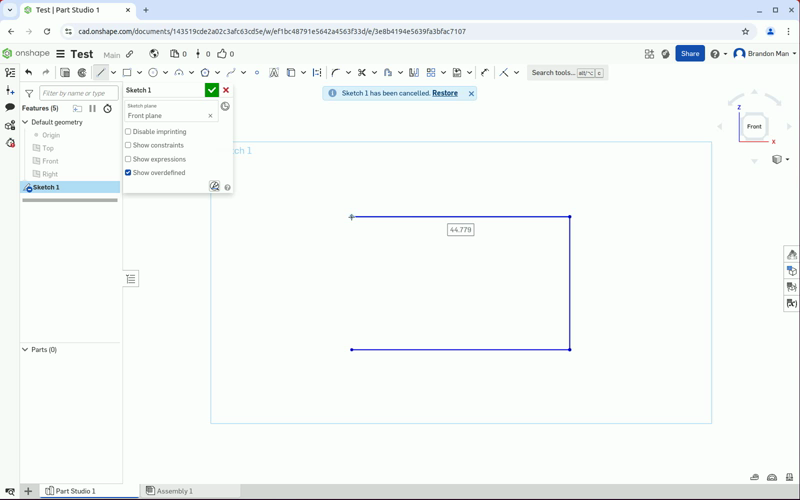
mouse_move(351, 349)
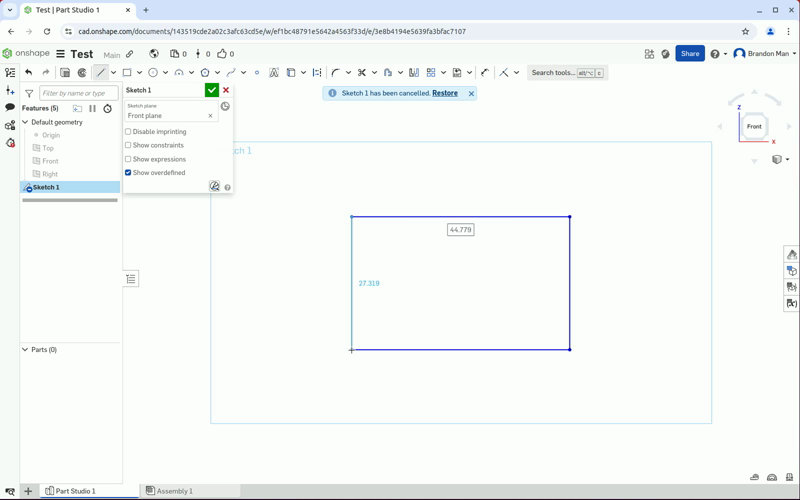
key_up(shift)
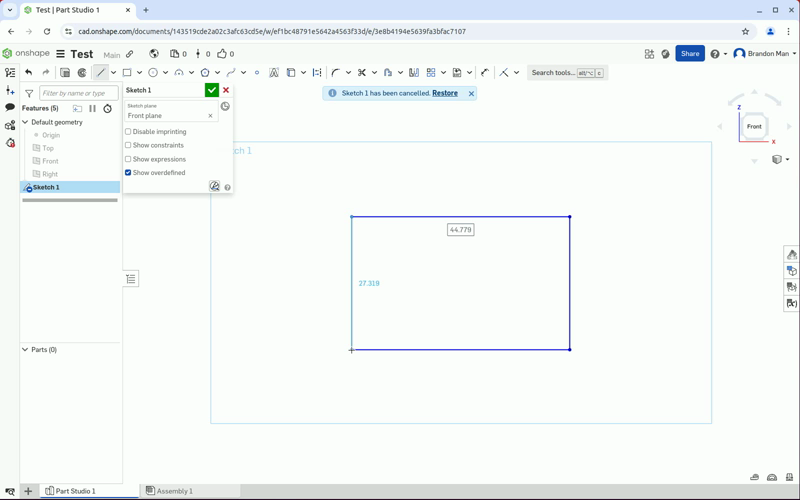
click(351, 349)
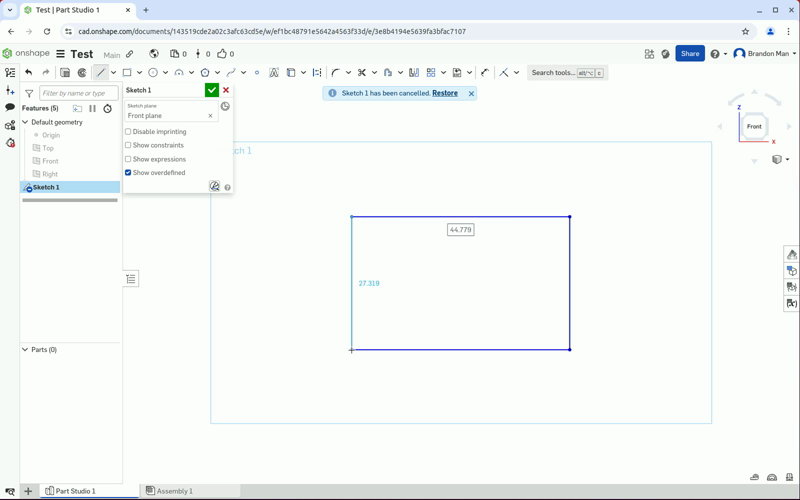
key(esc)
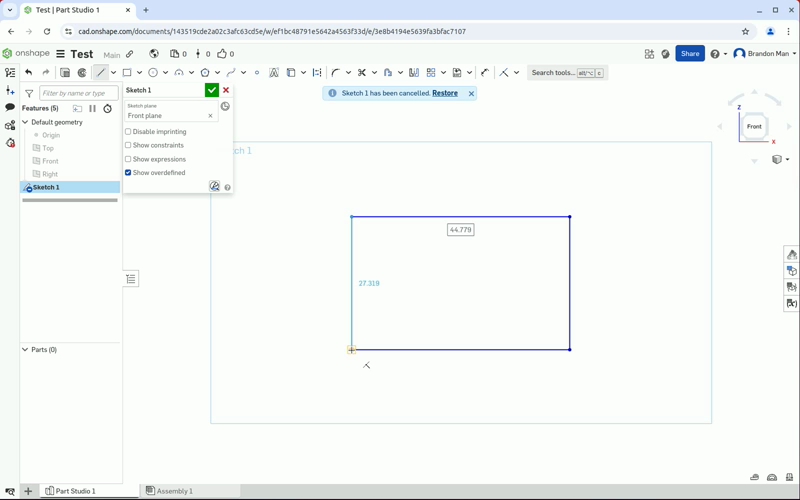
mouse_move(472, 251)
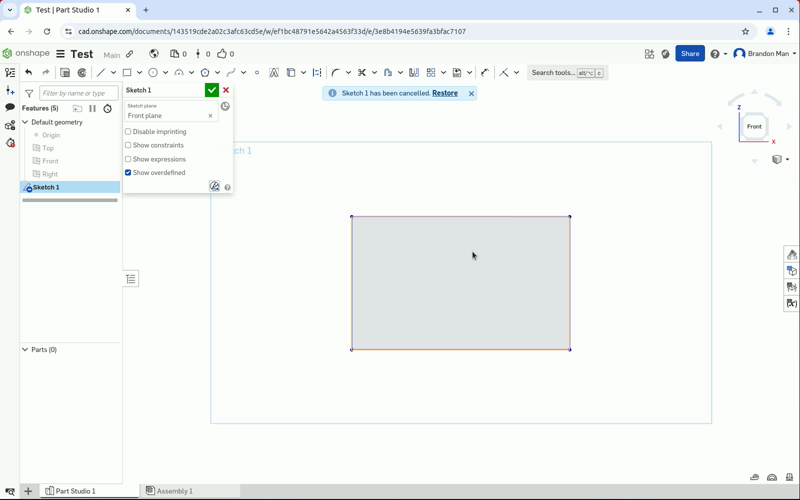
click(472, 251)
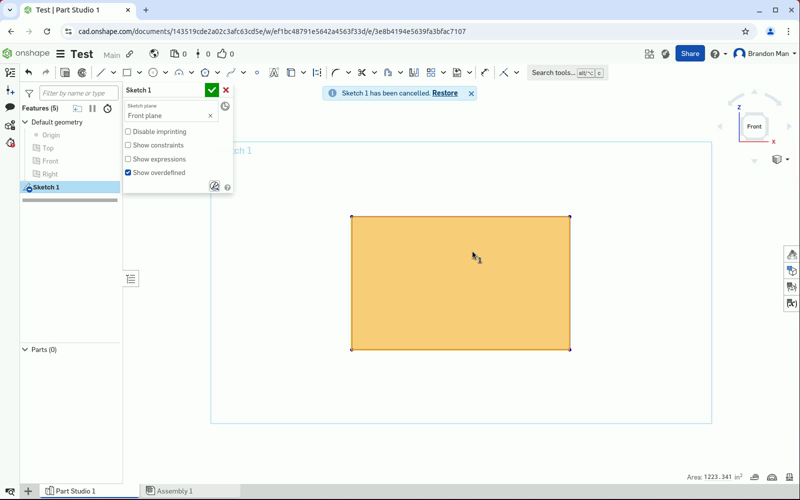
mouse_move(73, 352)
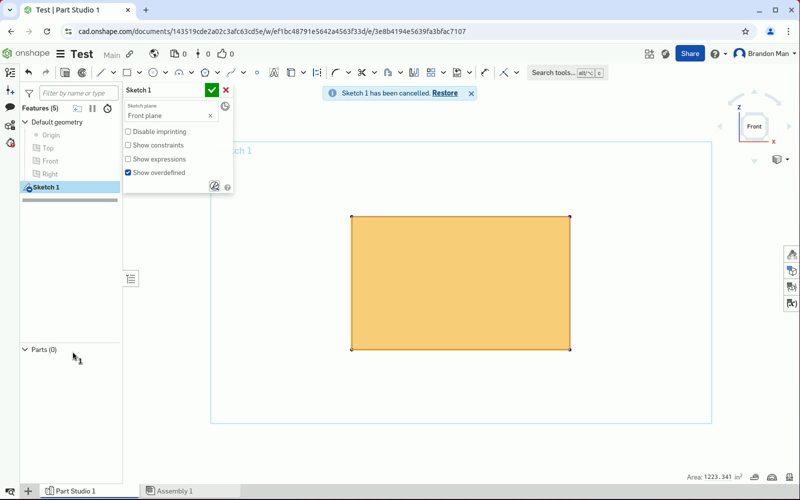
key(shift+y)
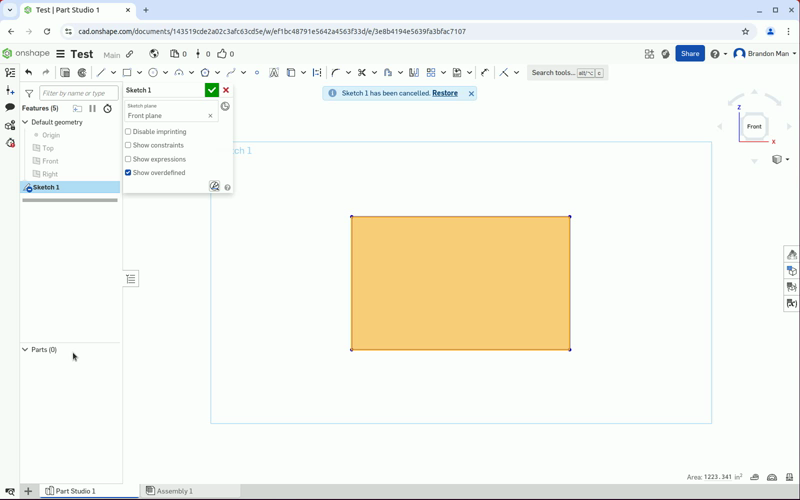
key(shift+e)
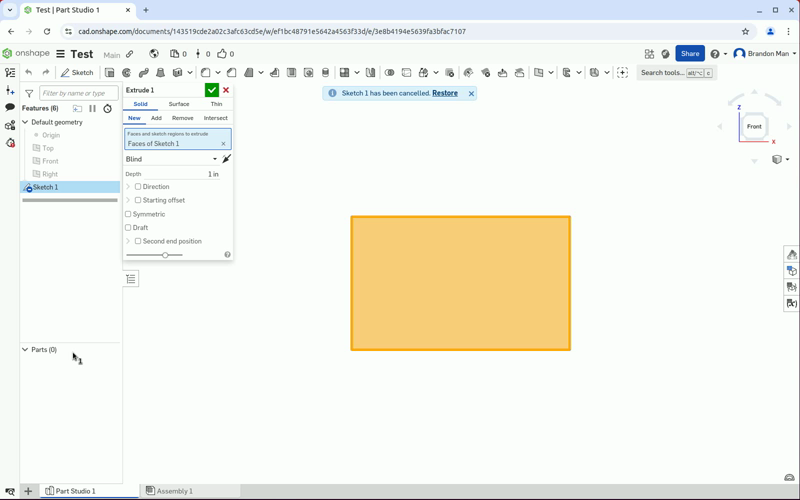
mouse_move(143, 106)
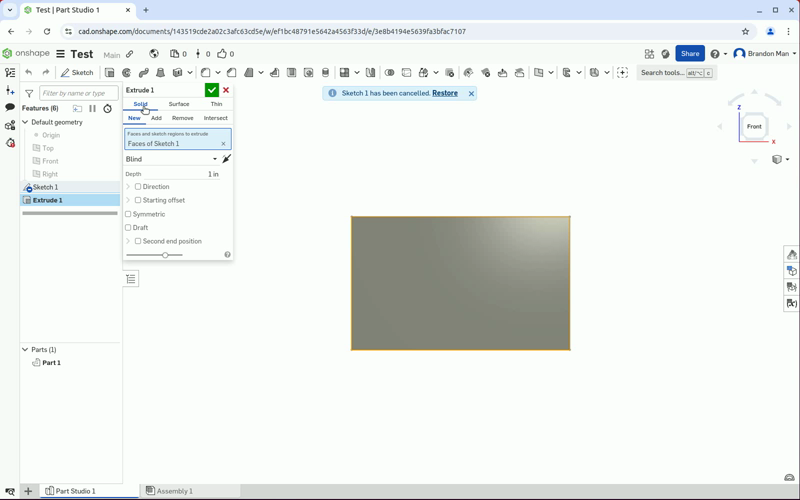
click(143, 106)
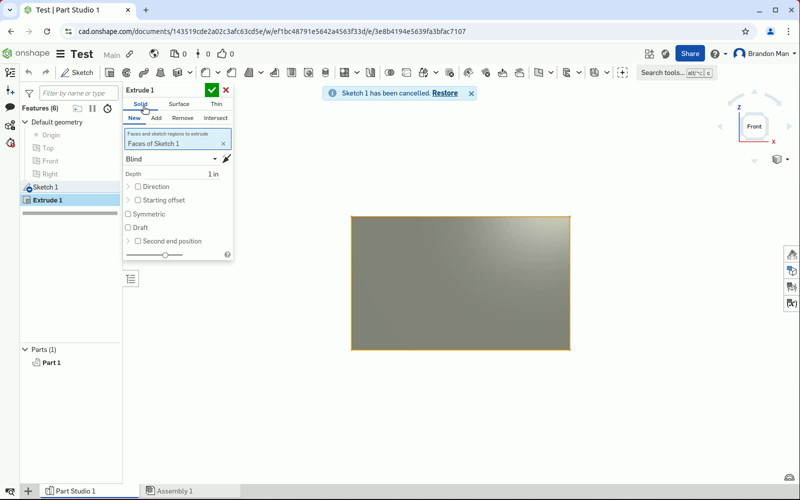
mouse_move(137, 120)
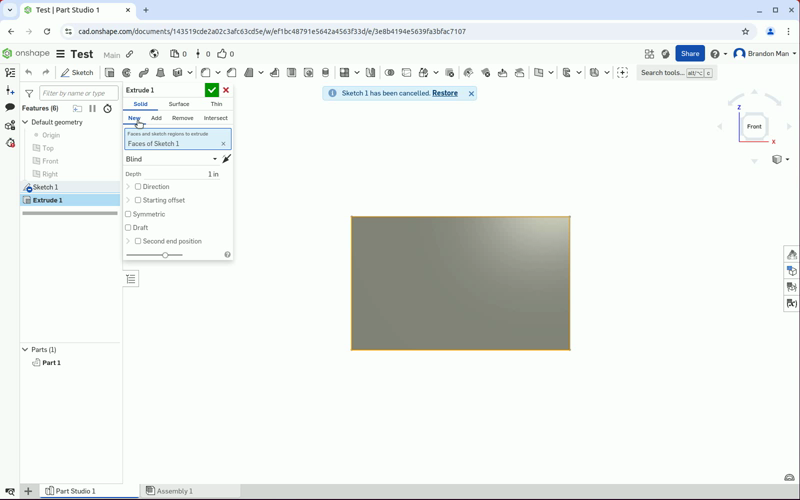
click(137, 120)
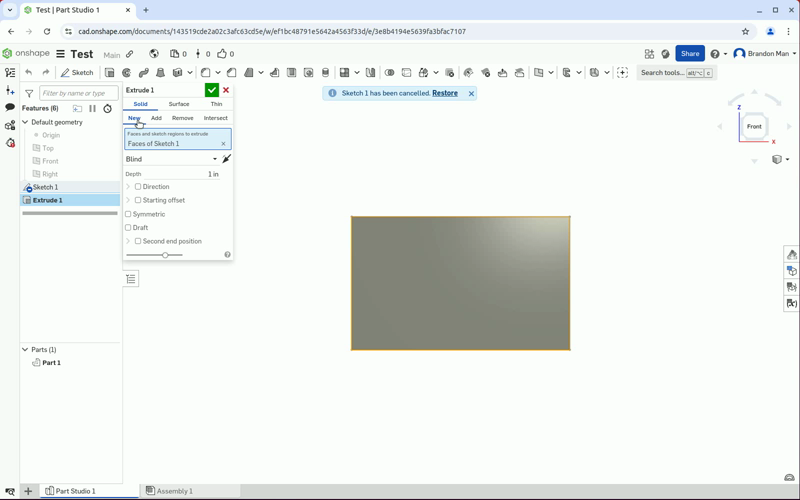
key(tab, 4)
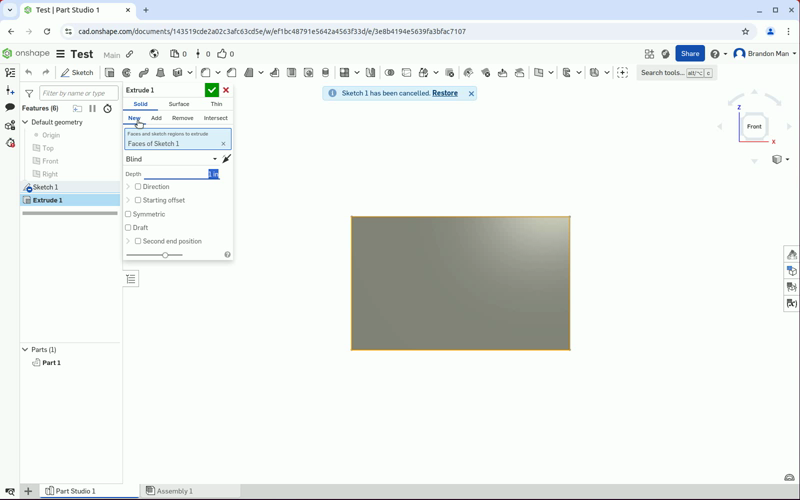
text(-0.963)
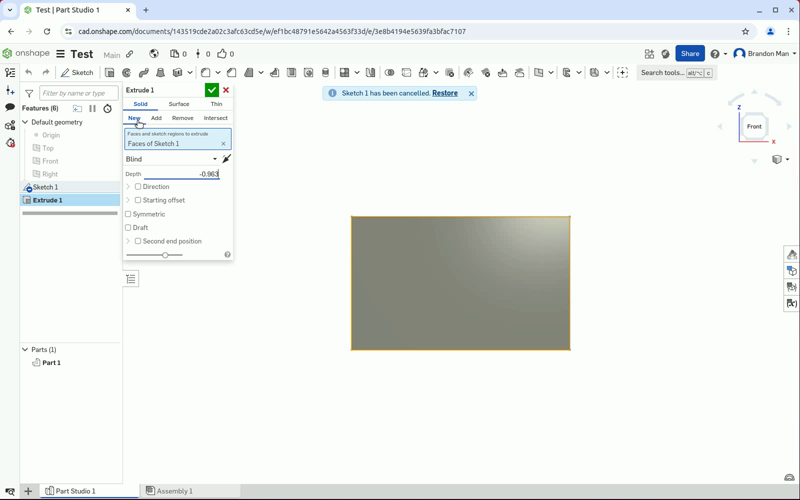
key(enter)
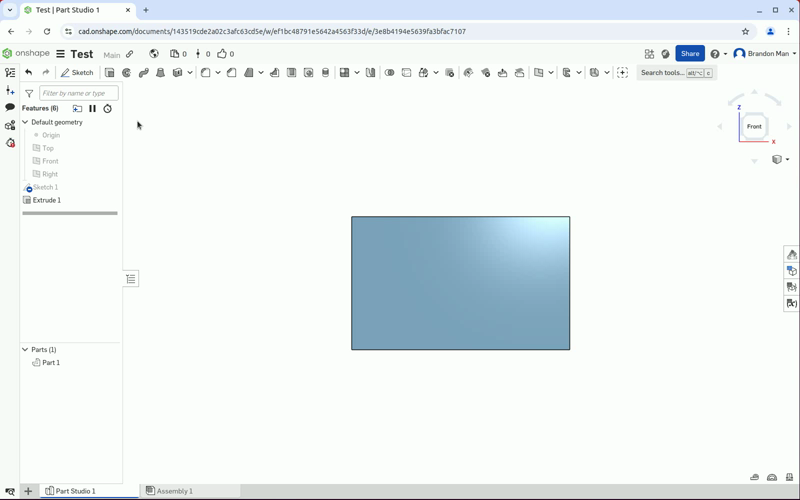
key(shift+h)
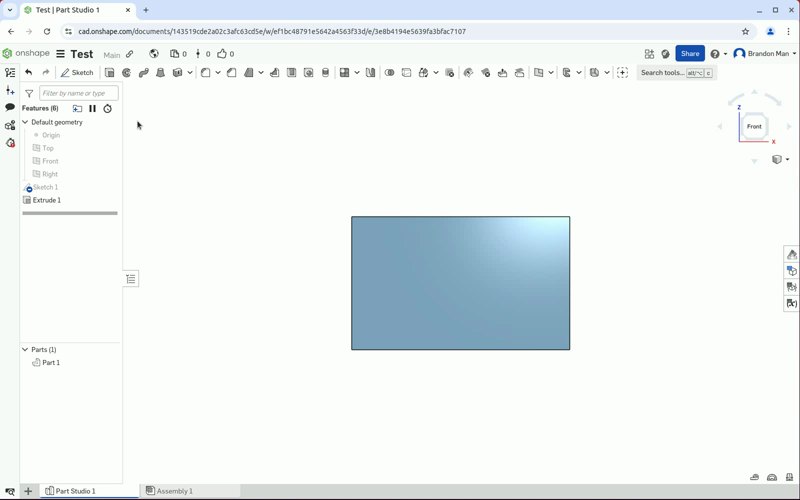
key(shift+h)
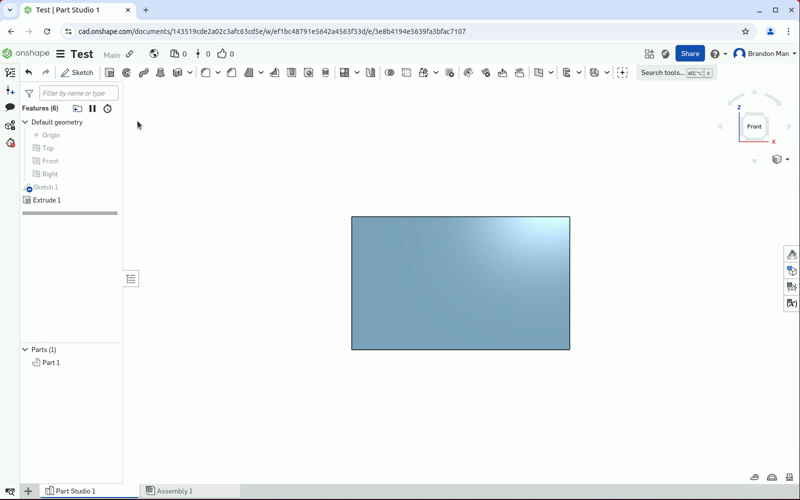
mouse_move(73, 189)
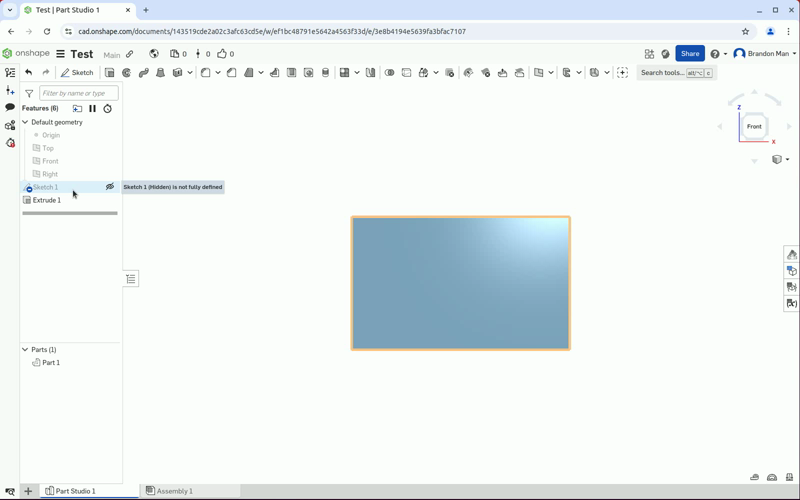
click(73, 189)
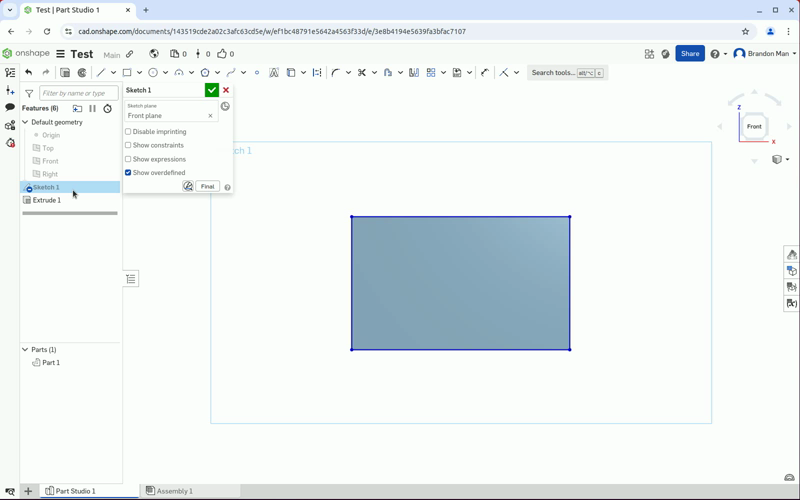
mouse_move(229, 92)
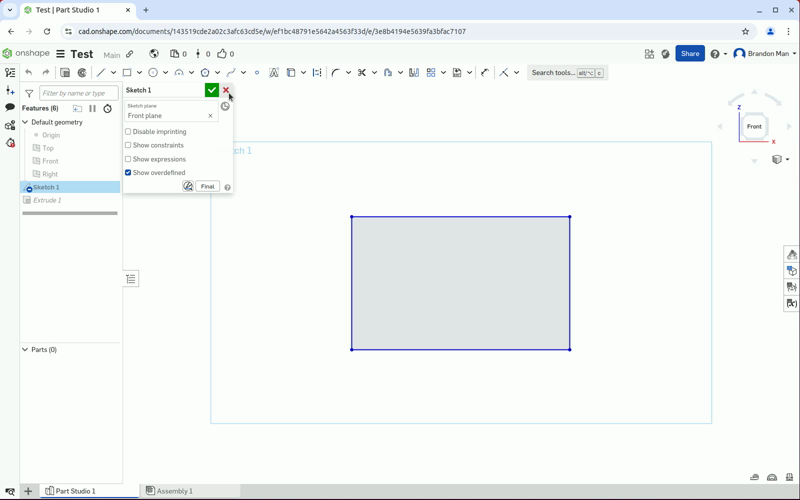
click(229, 92)
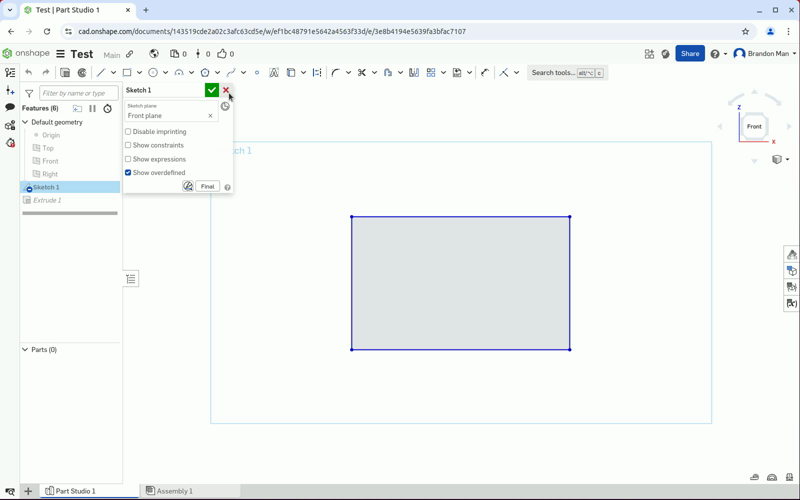
key(shift+s)
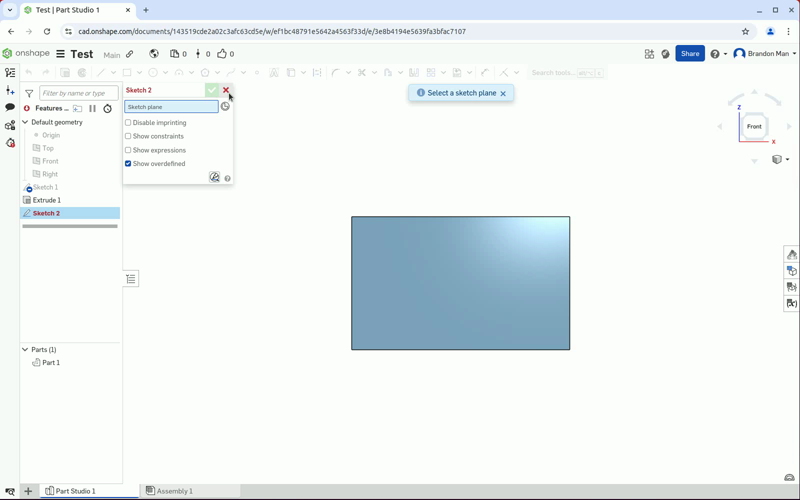
mouse_move(73, 163)
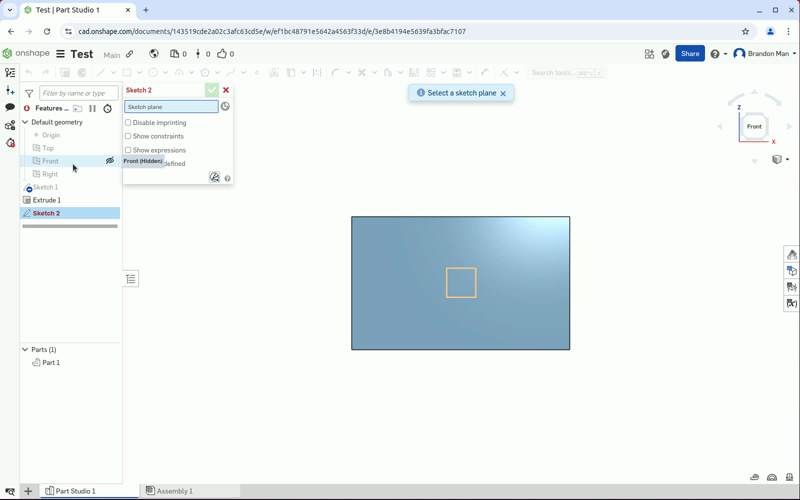
click(73, 163)
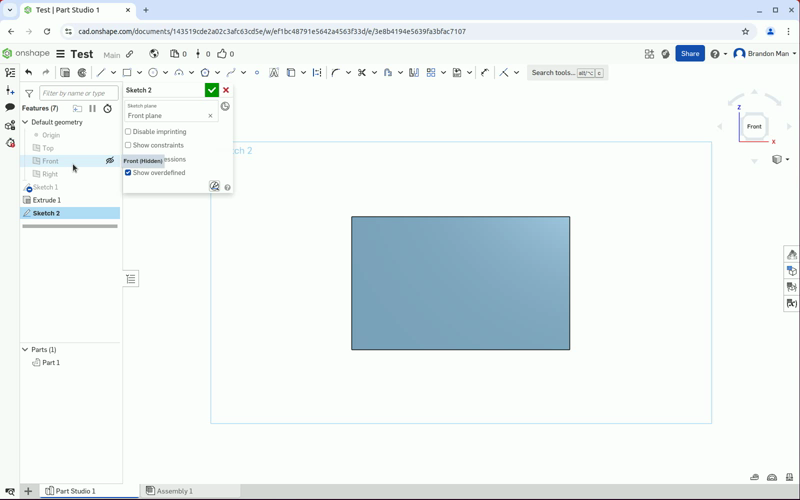
mouse_move(73, 352)
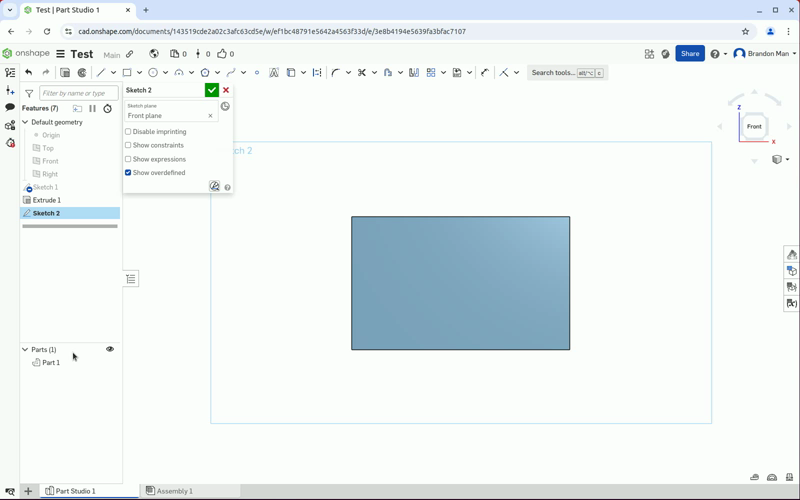
key(y)
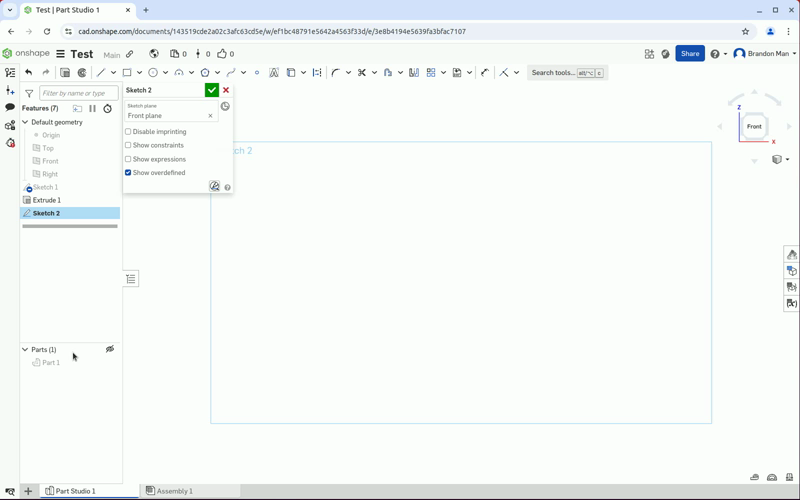
key(c)
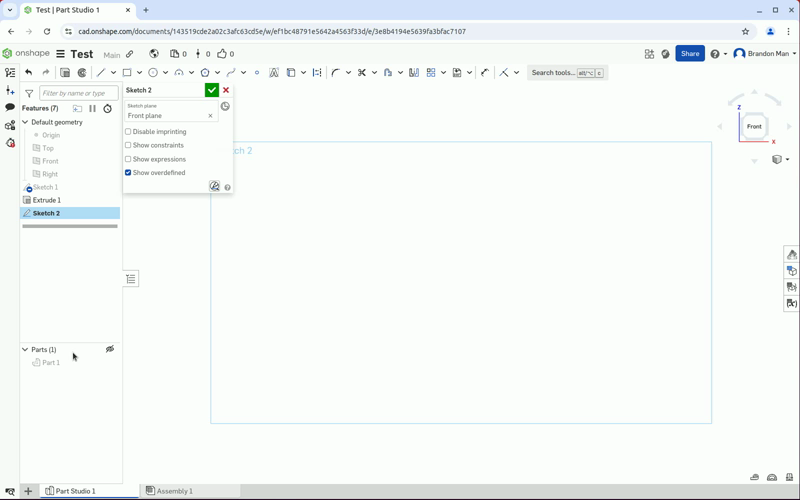
key_down(shift)
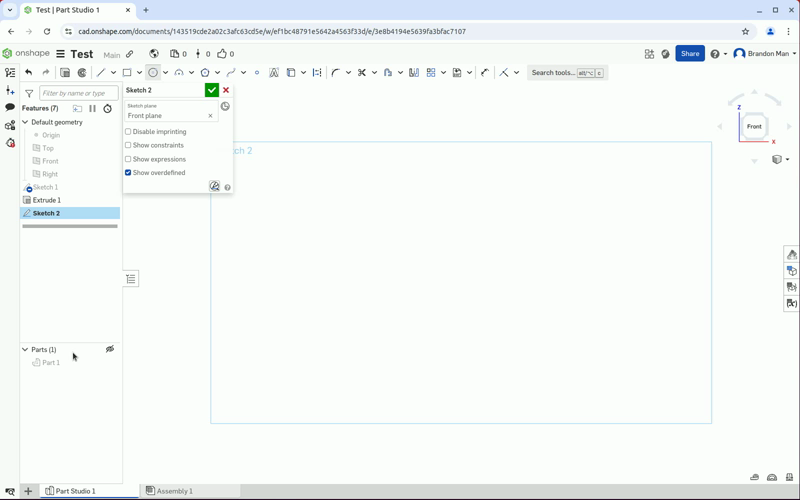
mouse_move(358, 223)
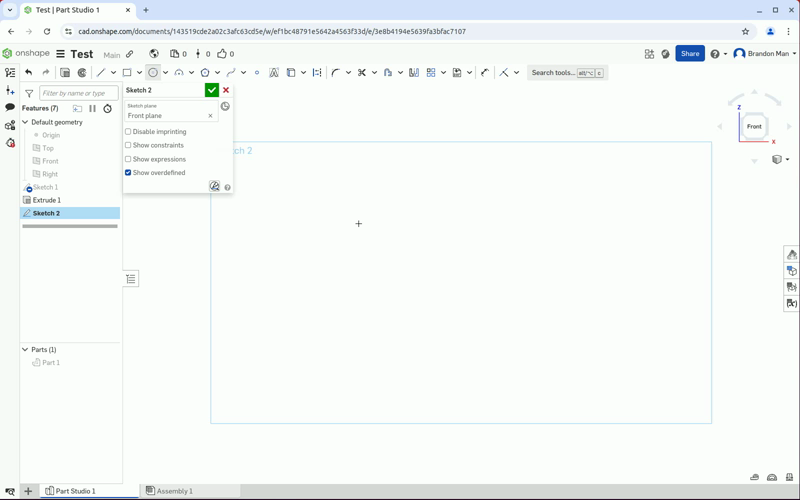
click(358, 223)
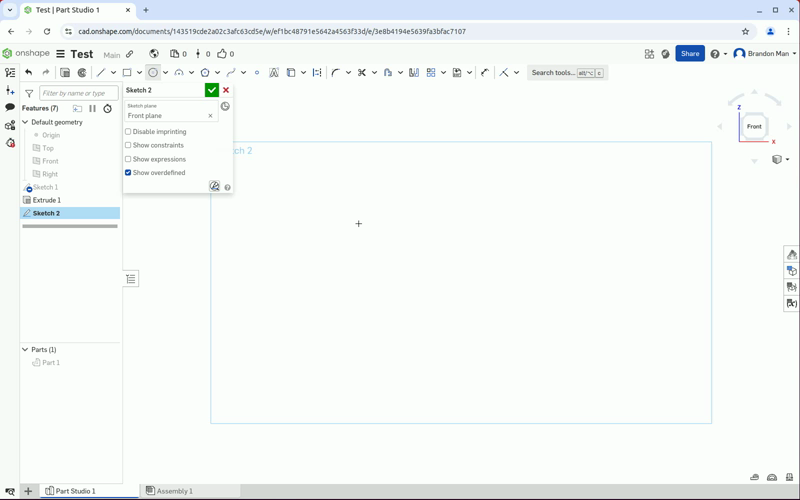
key_up(shift)
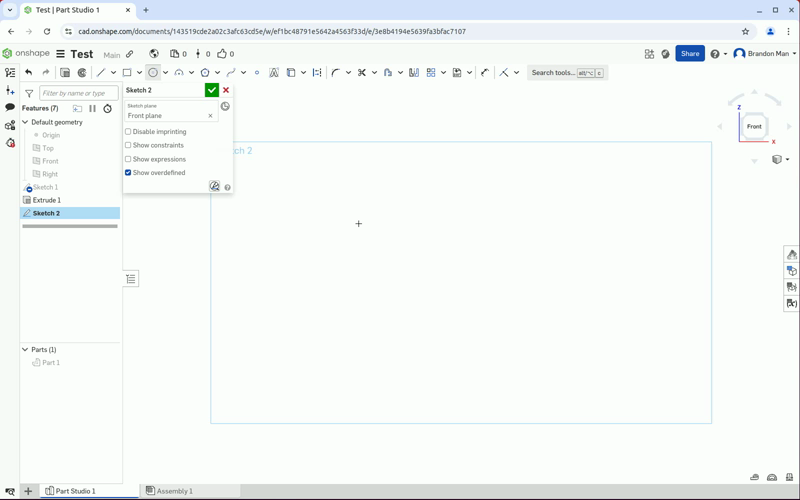
mouse_move(365, 223)
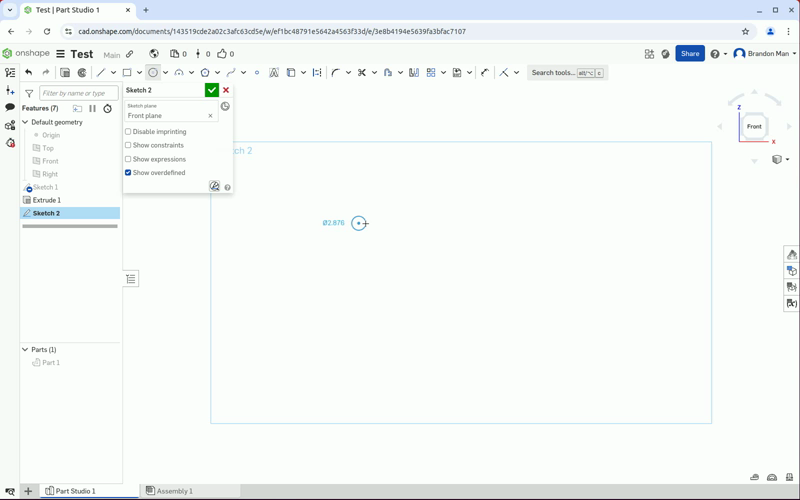
click(365, 223)
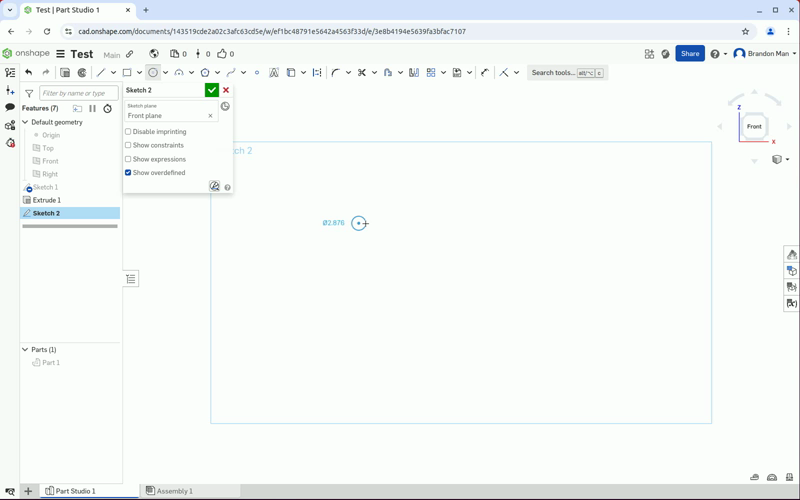
key(esc)
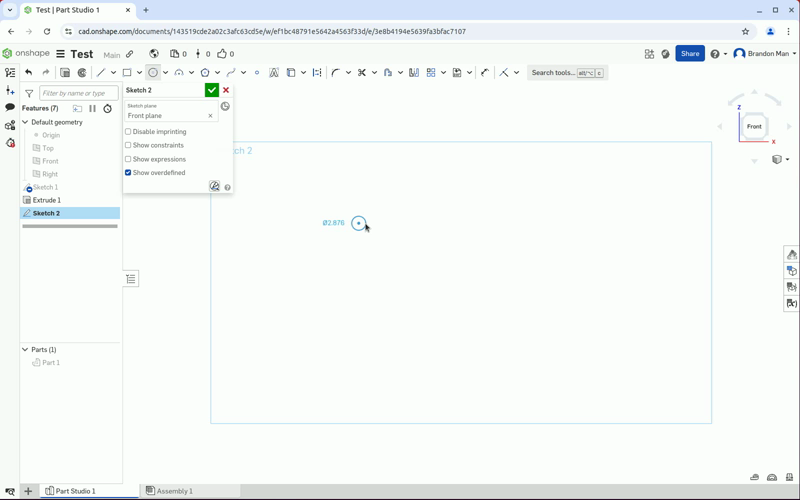
key(c)
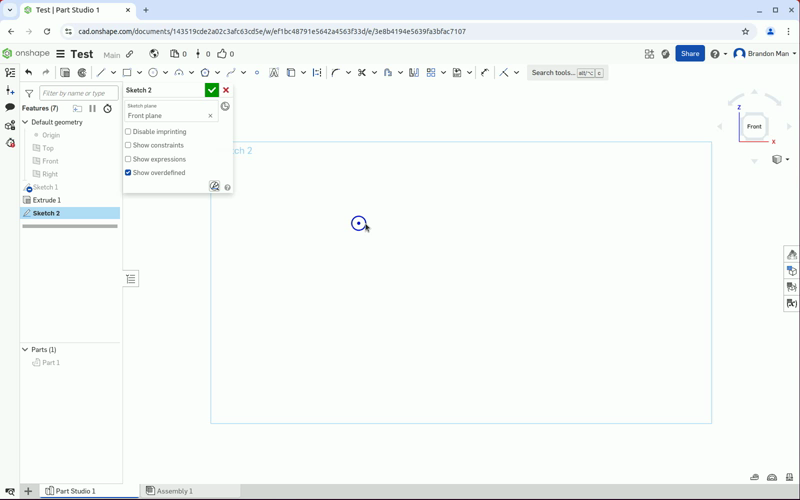
key_down(shift)
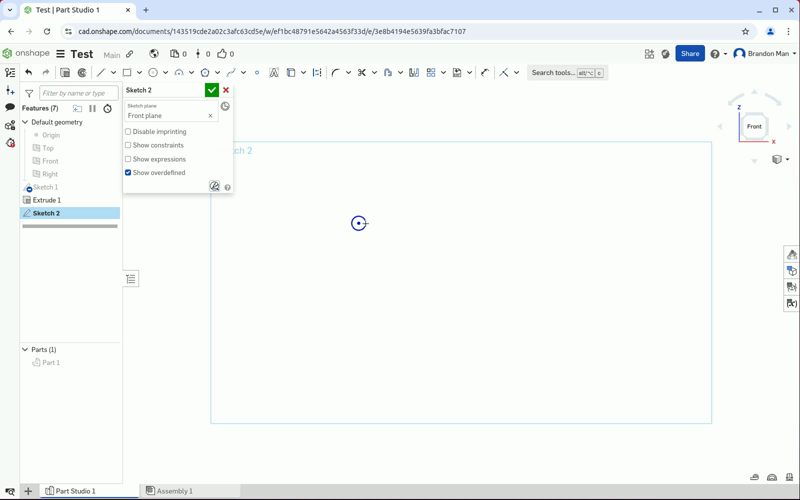
mouse_move(358, 223)
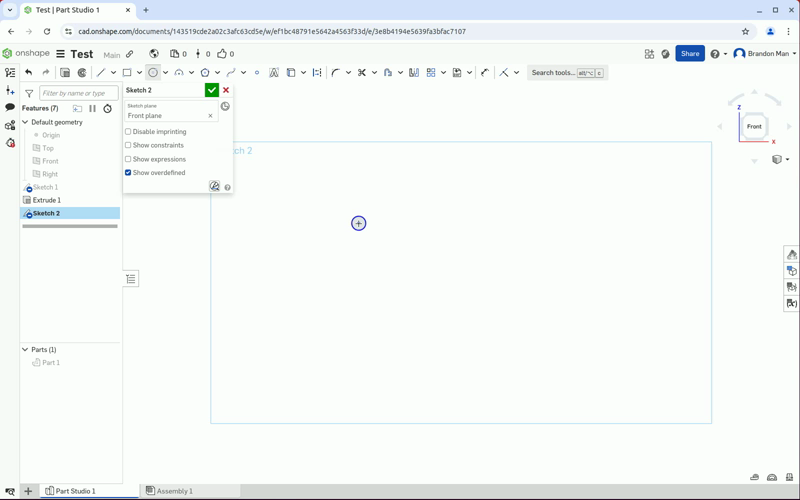
click(358, 223)
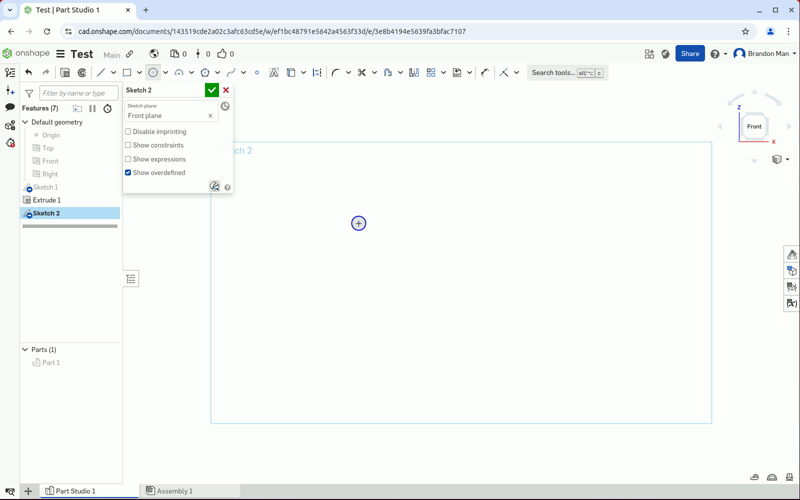
key_up(shift)
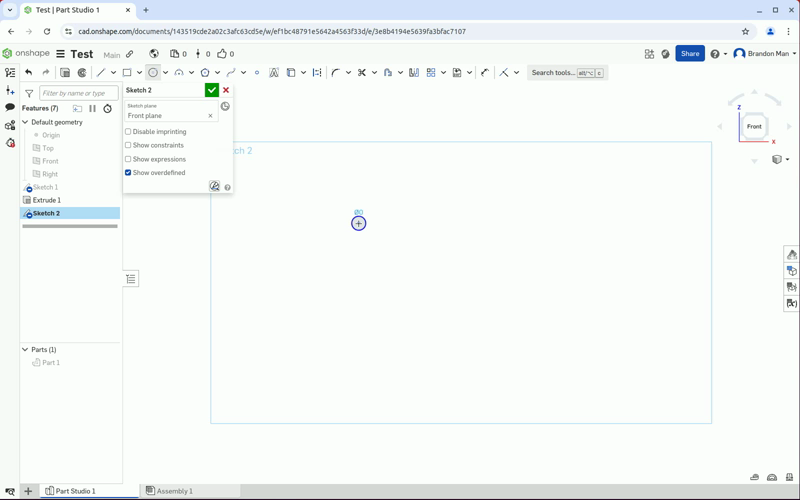
mouse_move(361, 223)
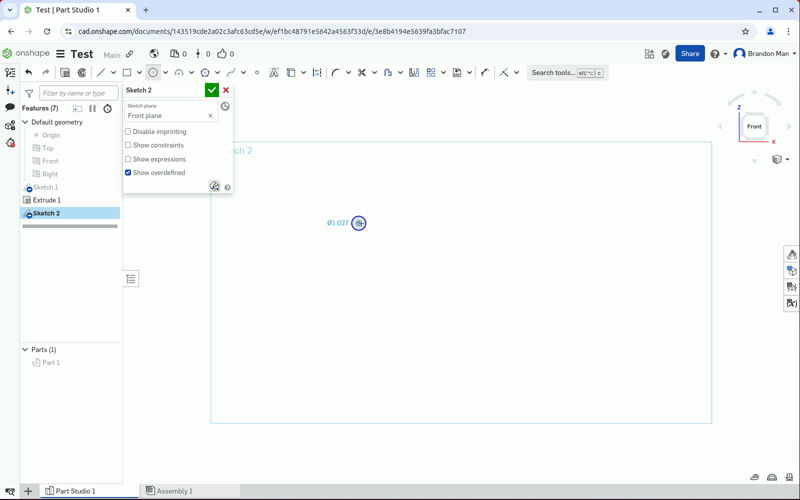
scroll(6)
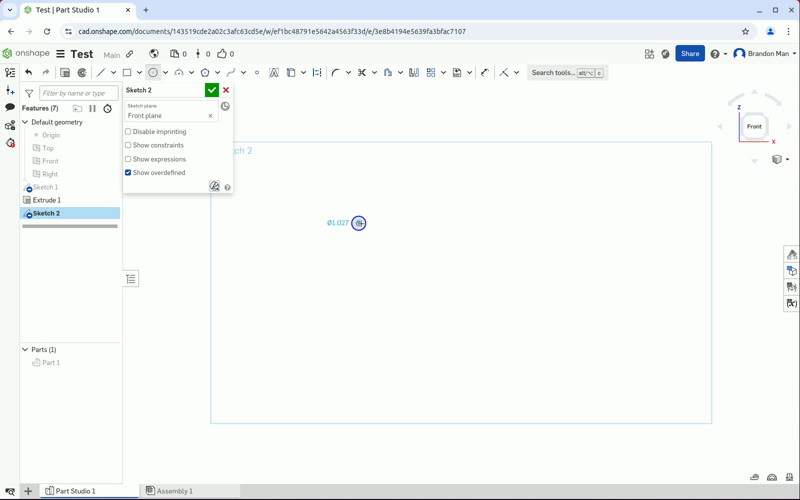
scroll(6)
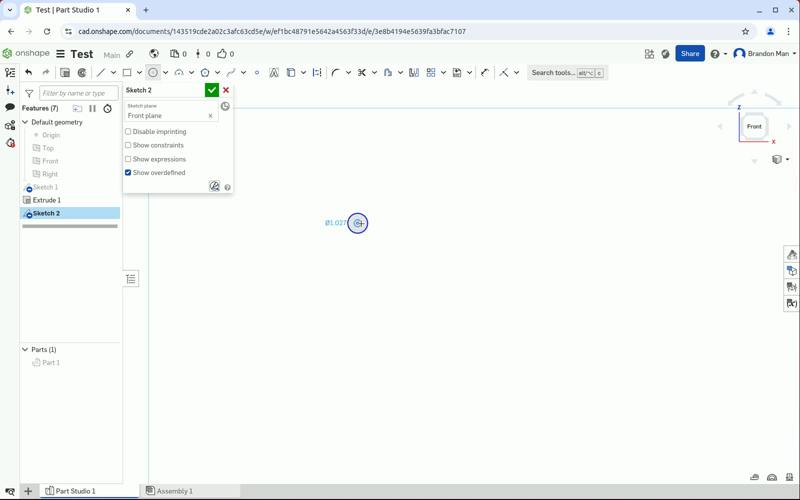
scroll(6)
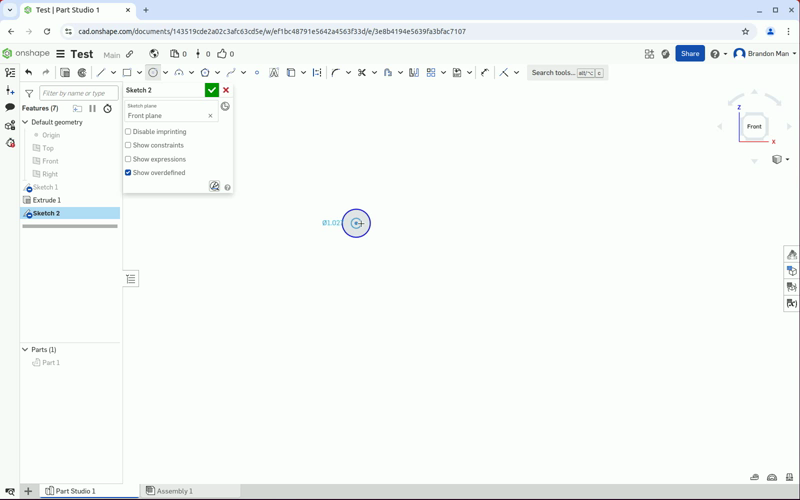
scroll(6)
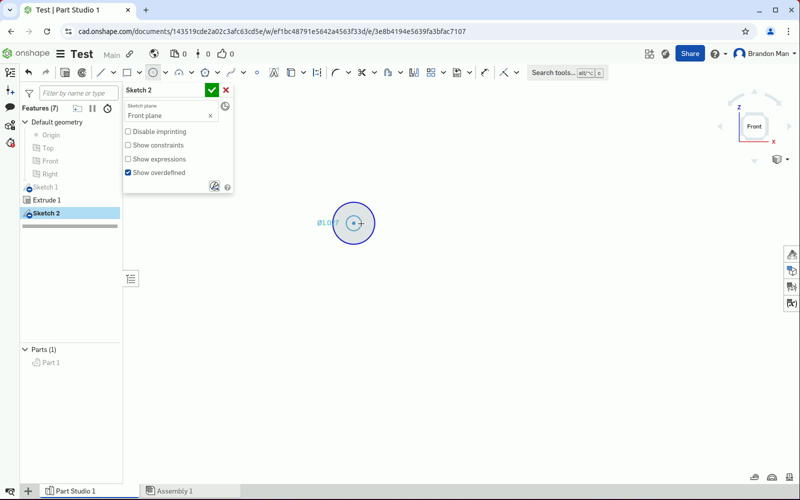
scroll(6)
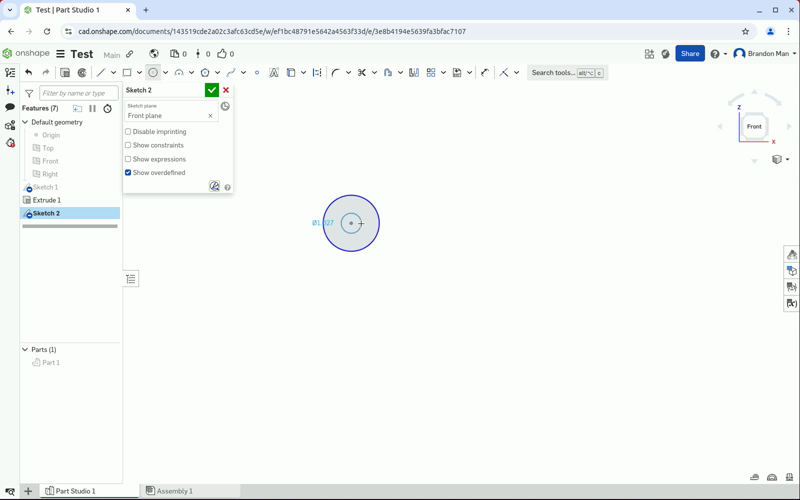
scroll(6)
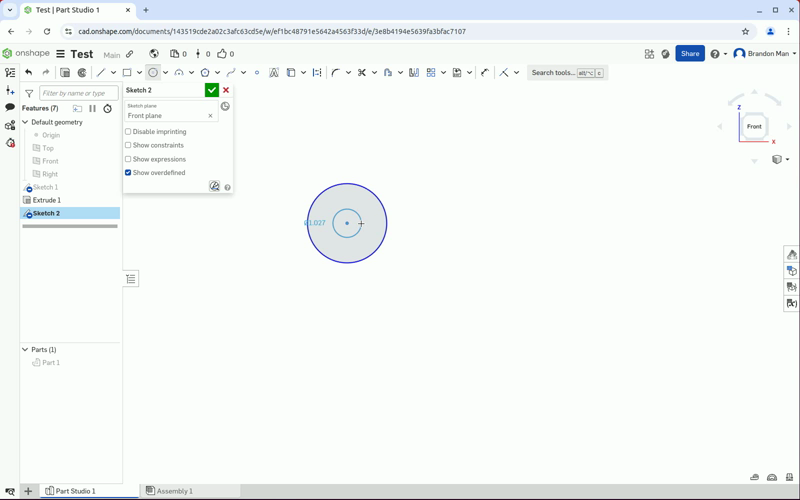
scroll(6)
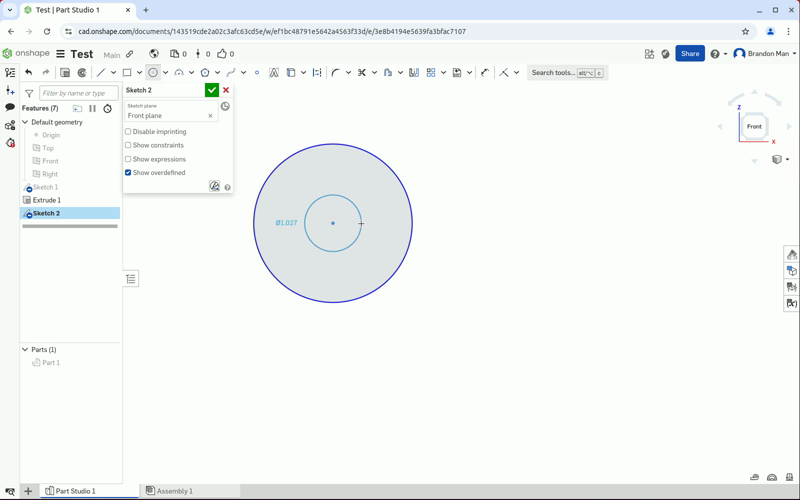
click(361, 223)
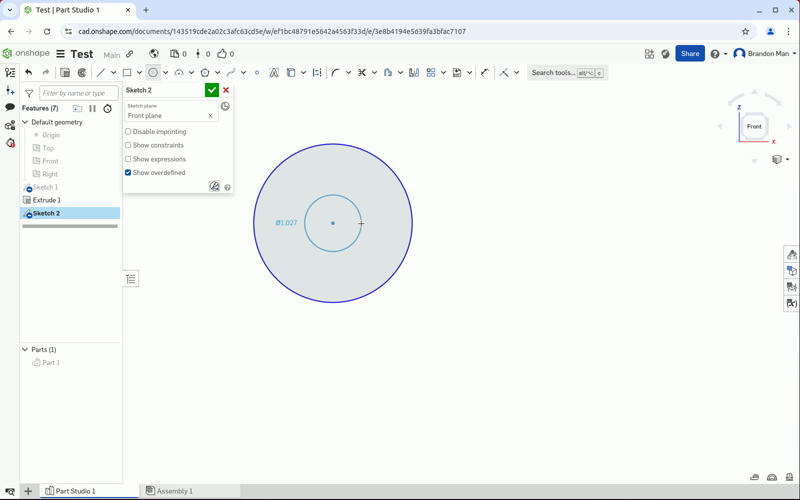
scroll(-6)
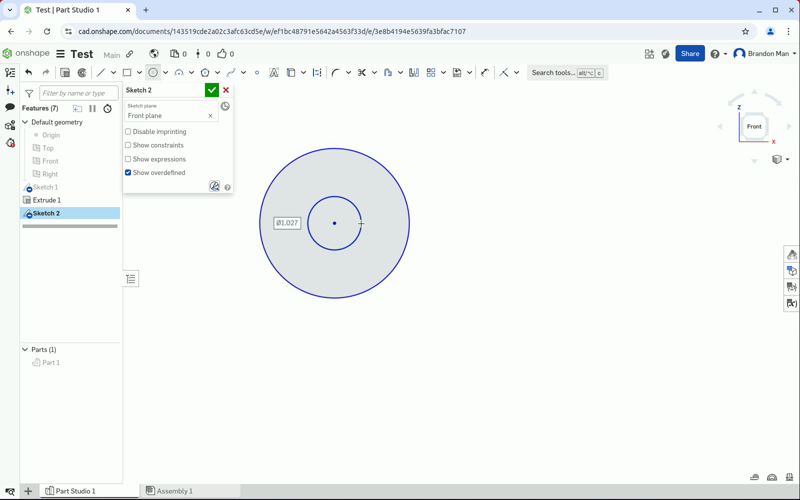
scroll(-6)
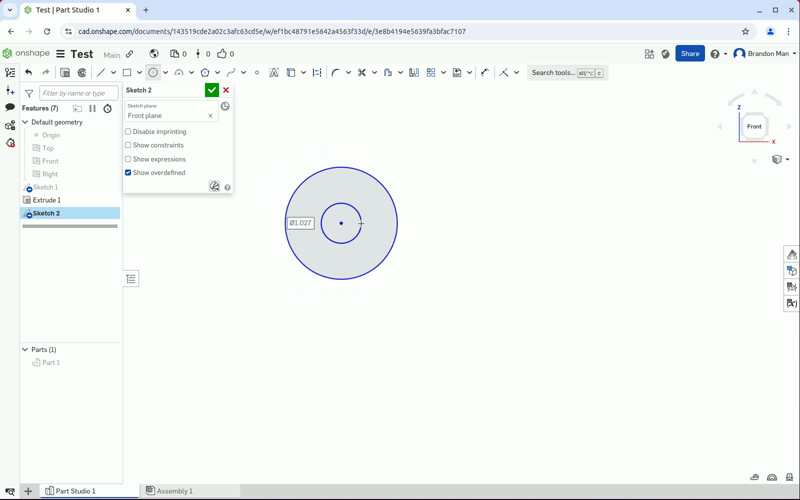
scroll(-6)
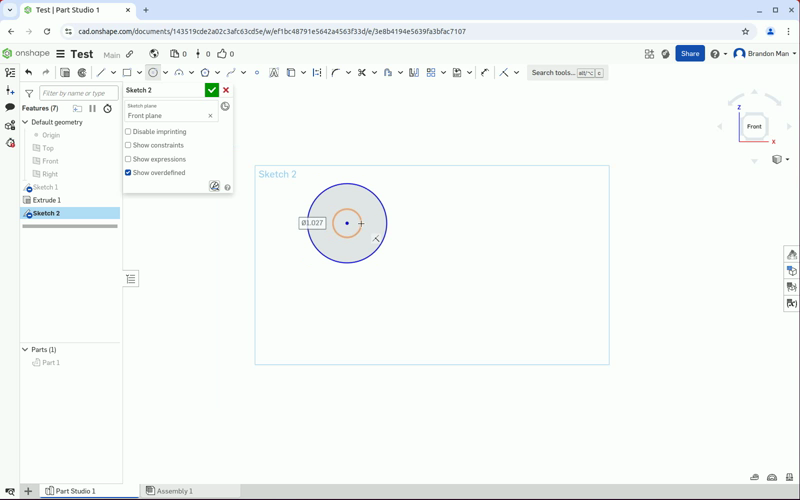
scroll(-6)
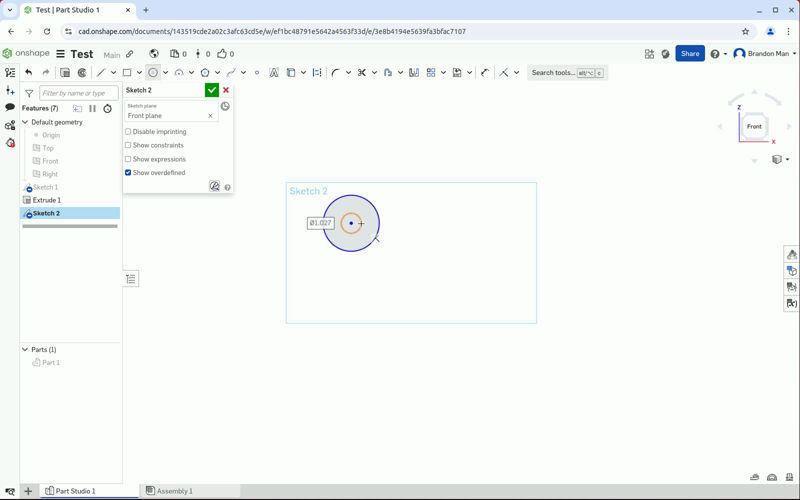
scroll(-6)
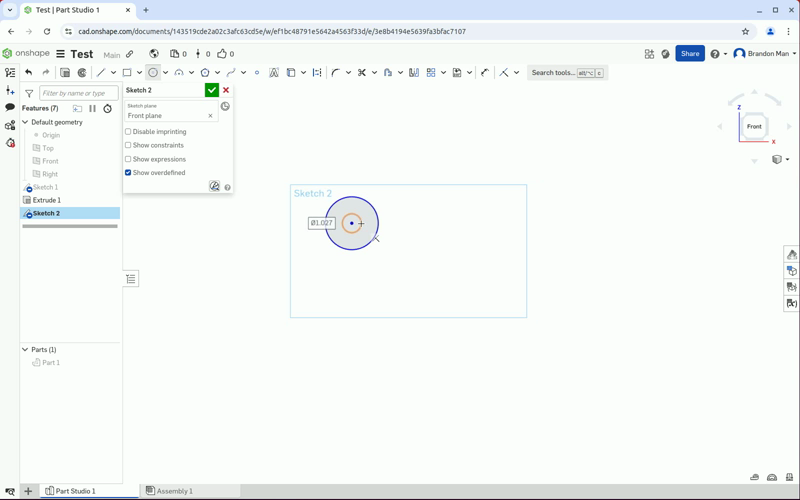
scroll(-6)
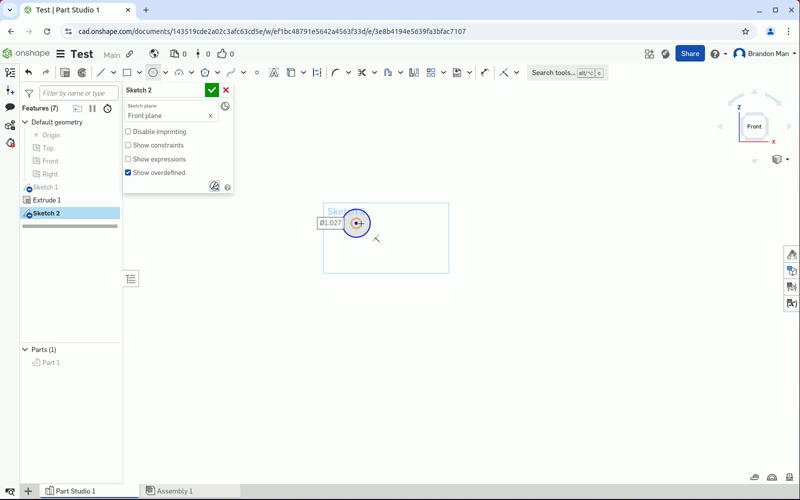
scroll(-6)
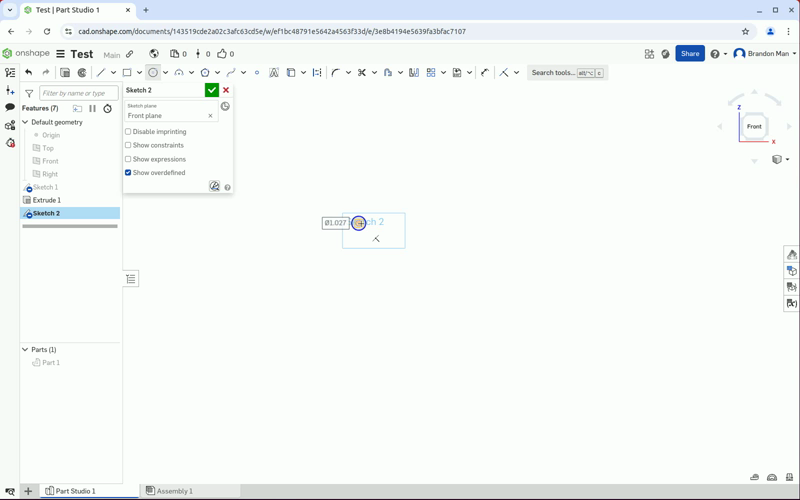
key(esc)
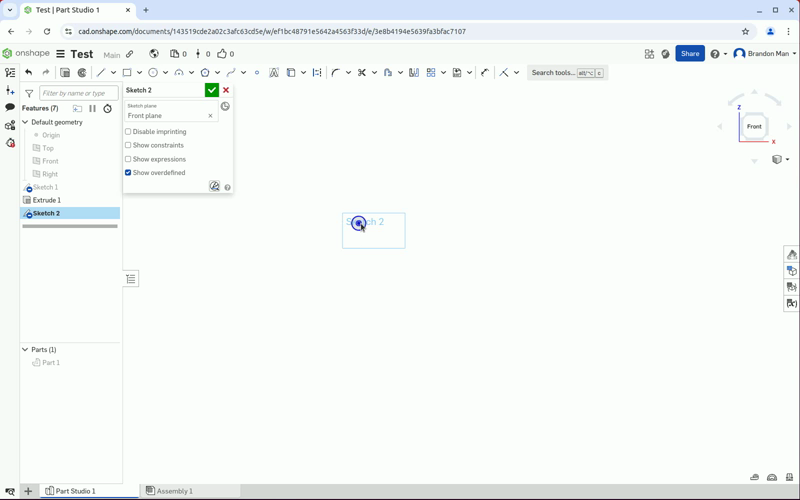
mouse_move(364, 224)
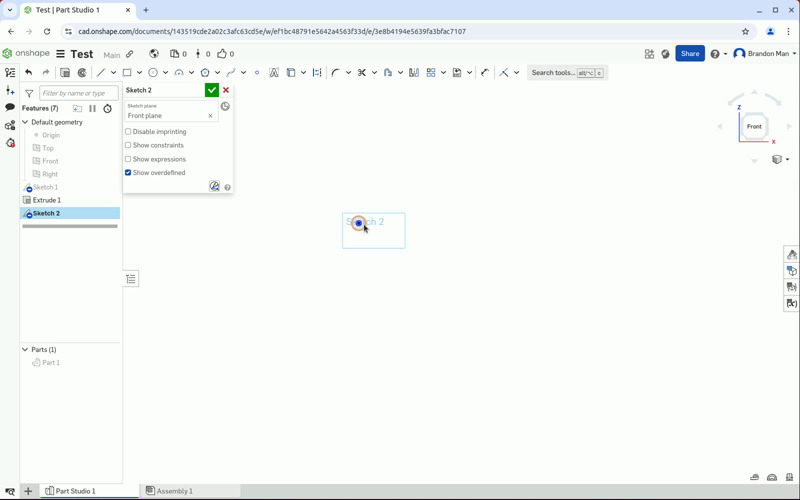
scroll(6)
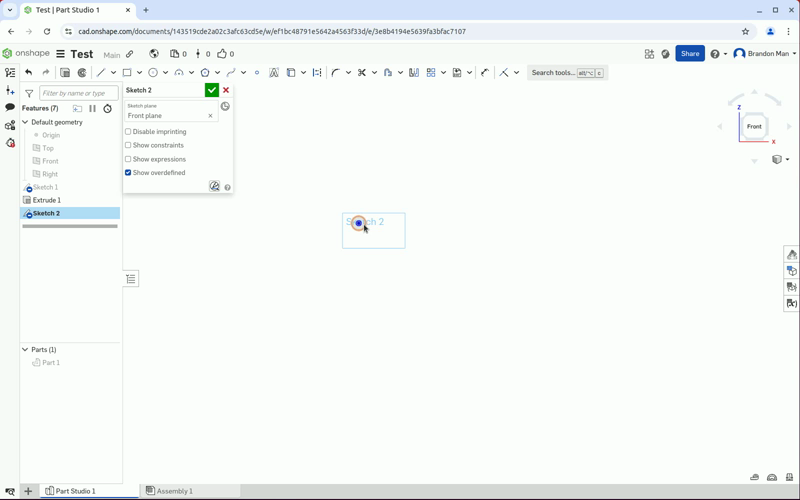
scroll(6)
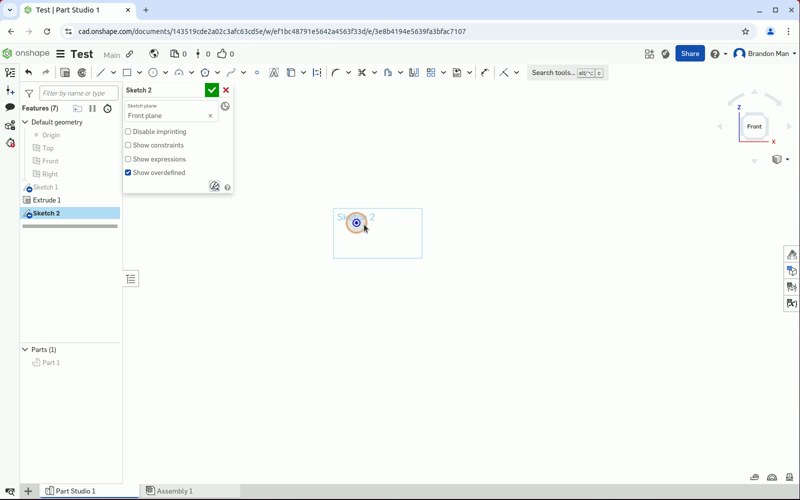
scroll(6)
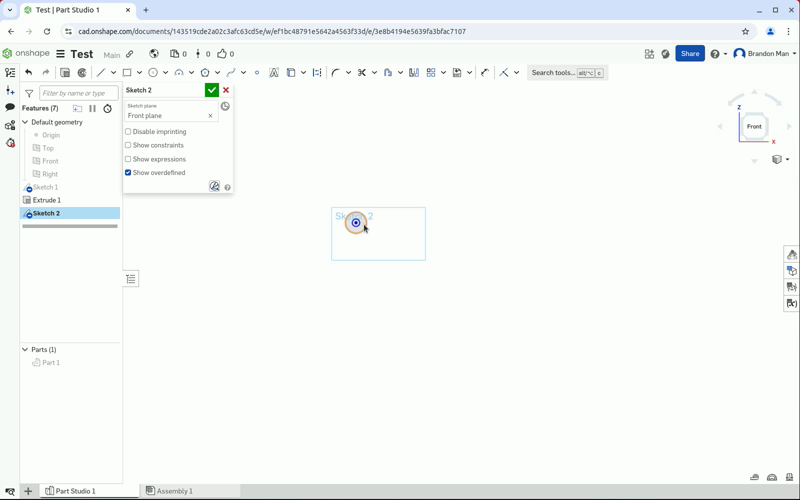
scroll(6)
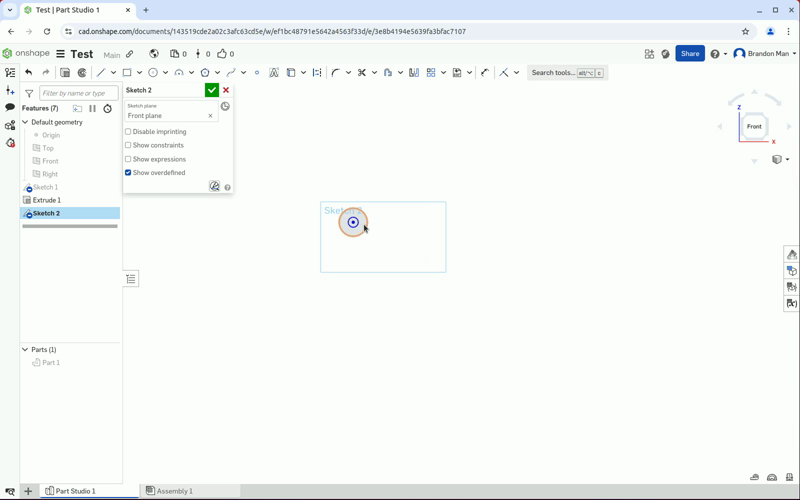
scroll(6)
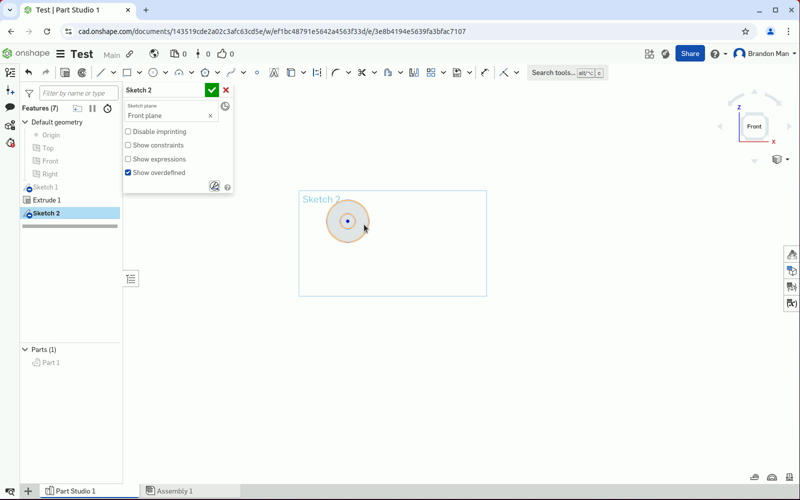
scroll(6)
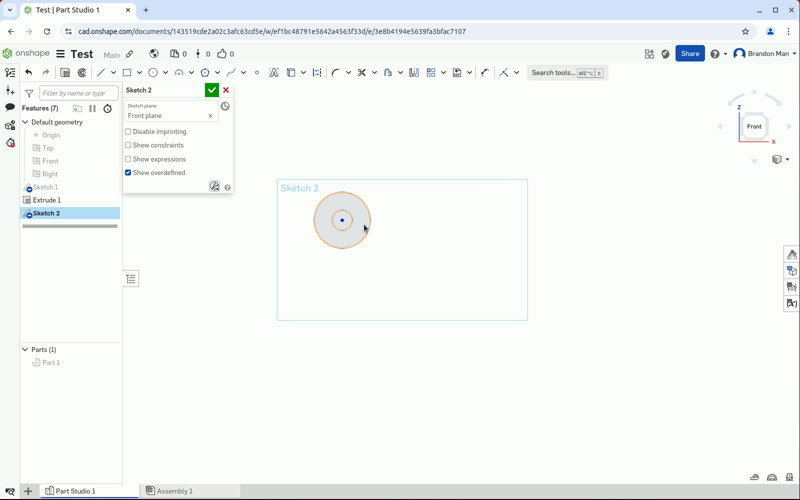
scroll(6)
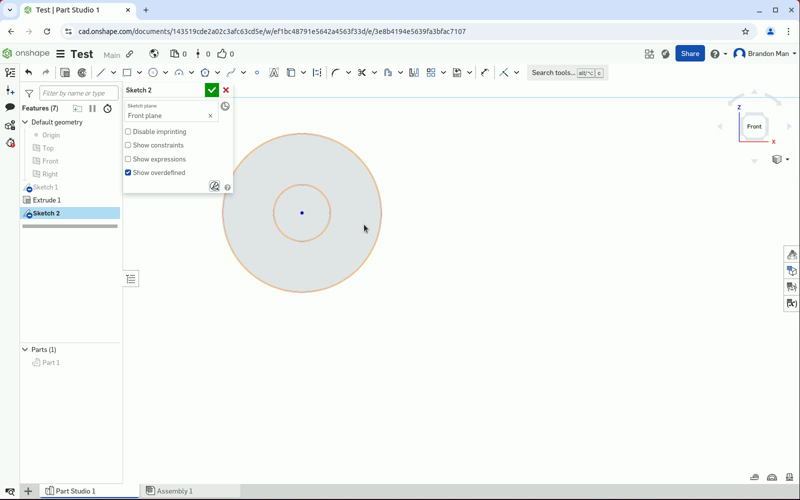
click(364, 224)
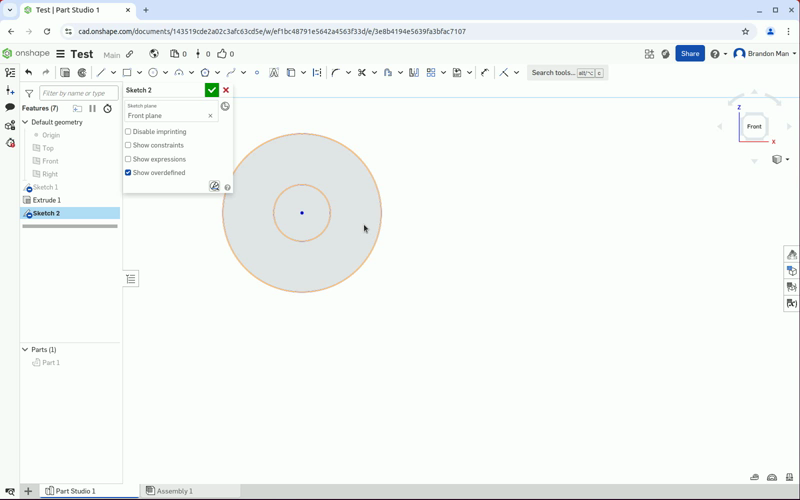
scroll(-6)
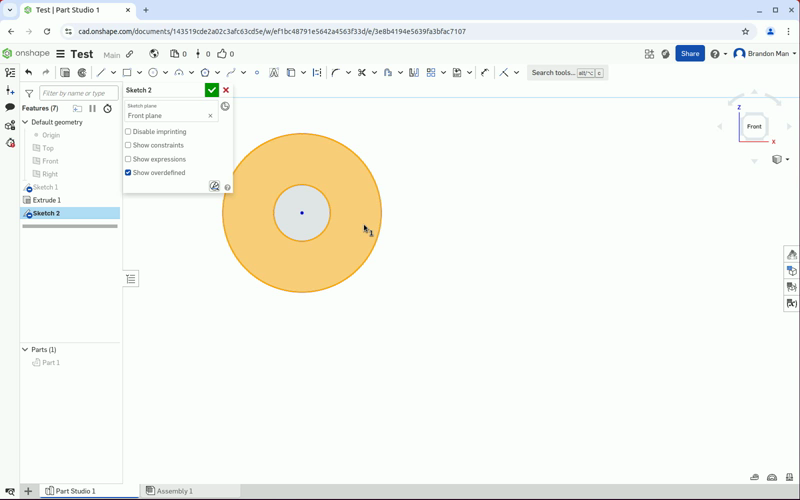
scroll(-6)
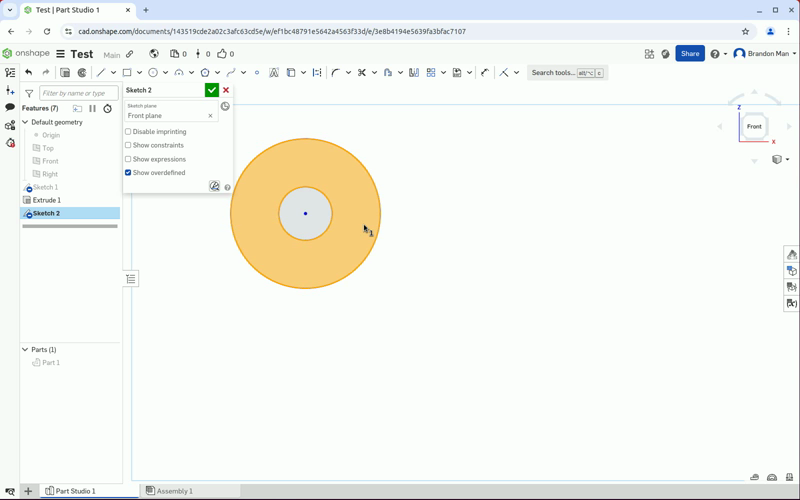
scroll(-6)
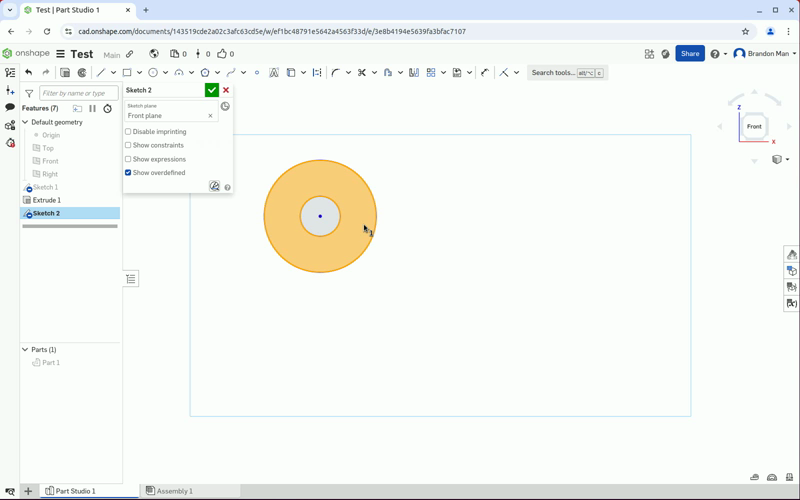
scroll(-6)
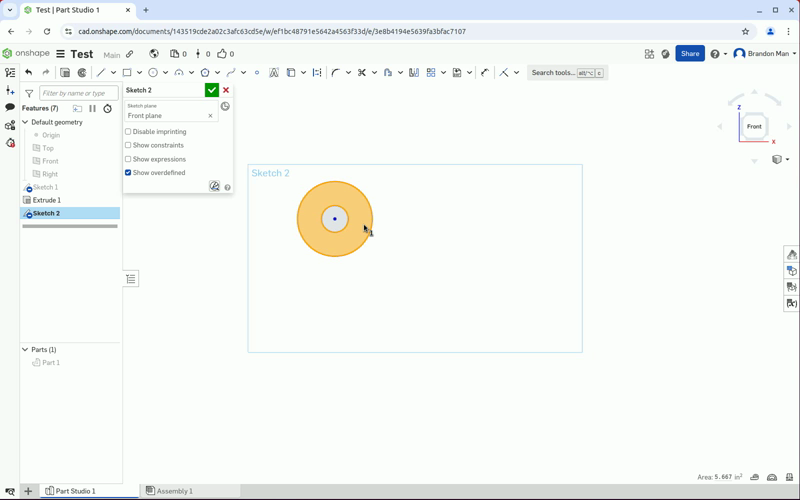
scroll(-6)
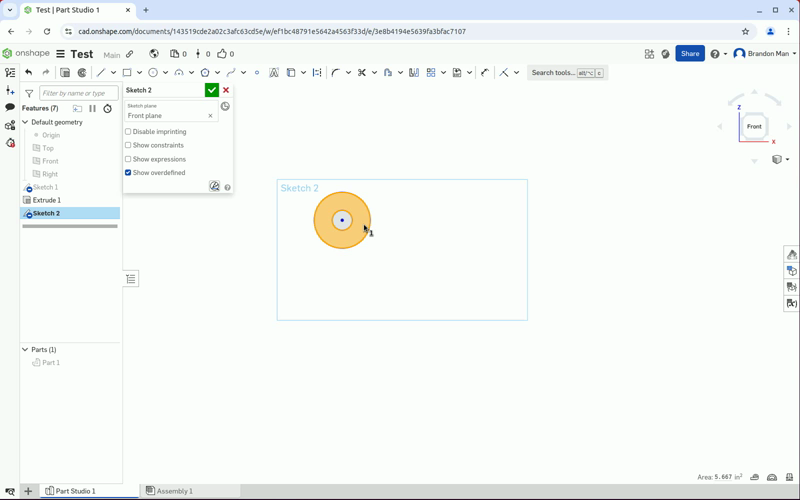
scroll(-6)
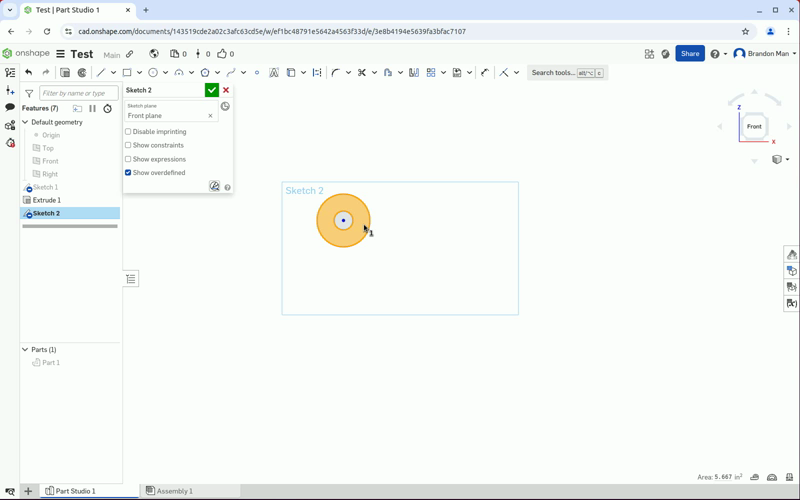
scroll(-6)
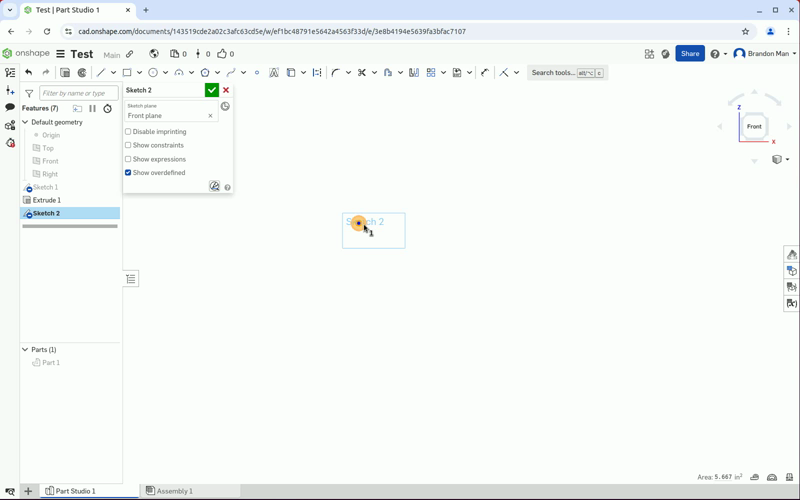
mouse_move(73, 352)
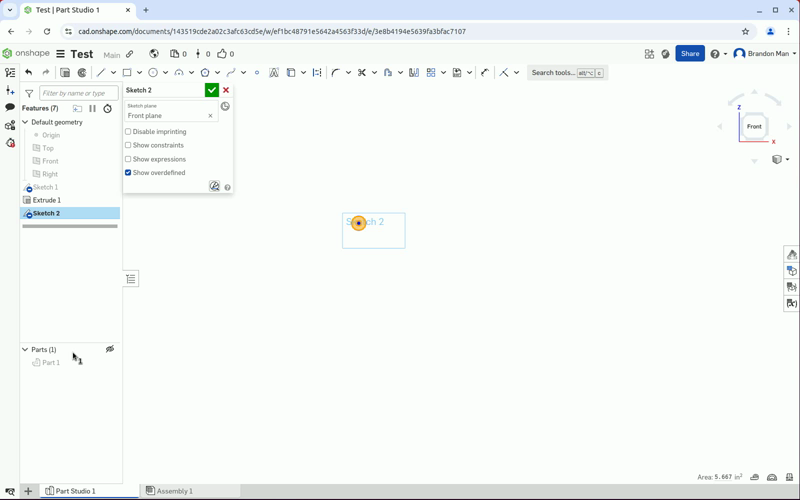
key(shift+y)
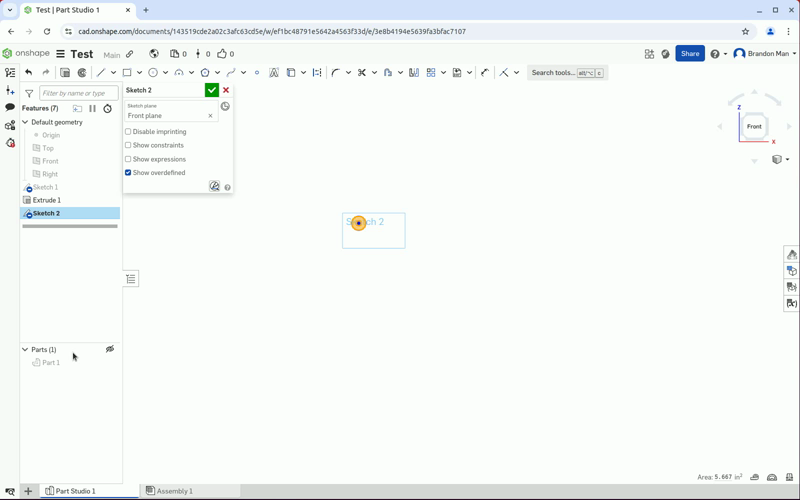
key(shift+e)
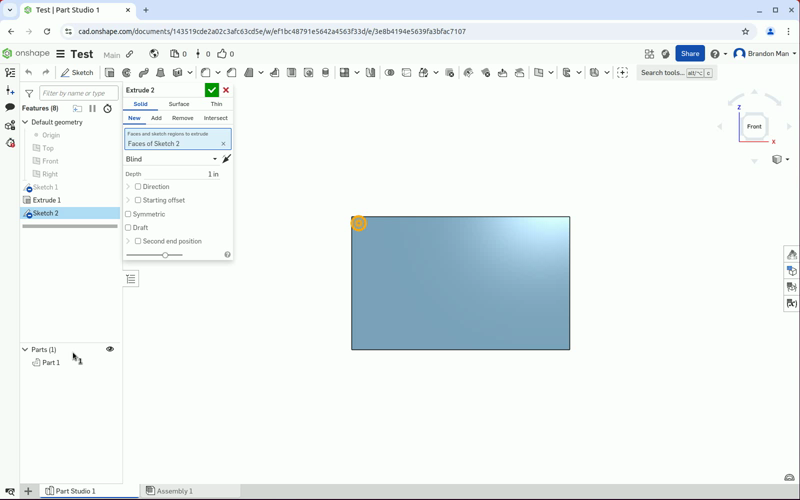
mouse_move(143, 106)
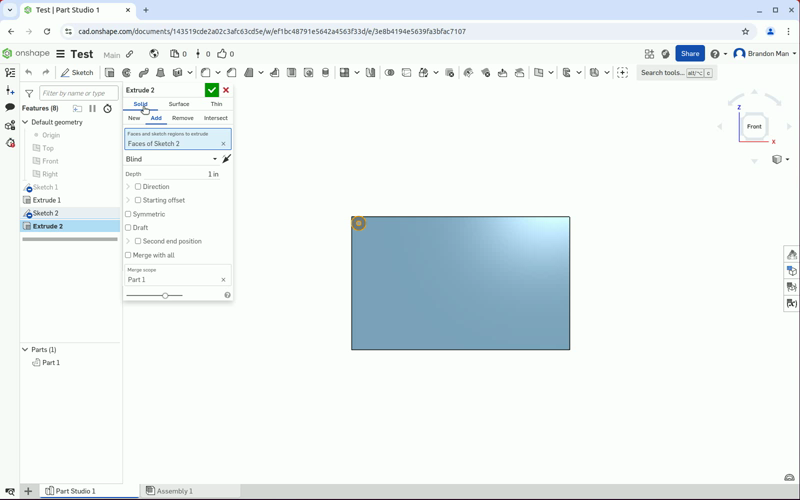
click(143, 106)
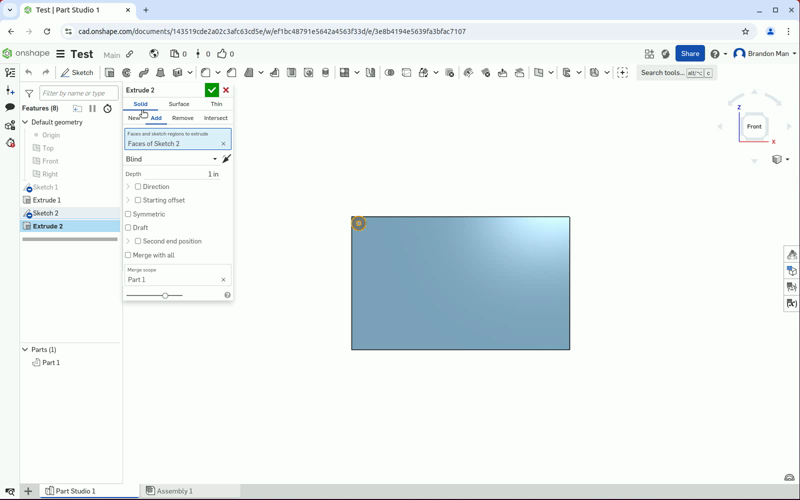
mouse_move(137, 120)
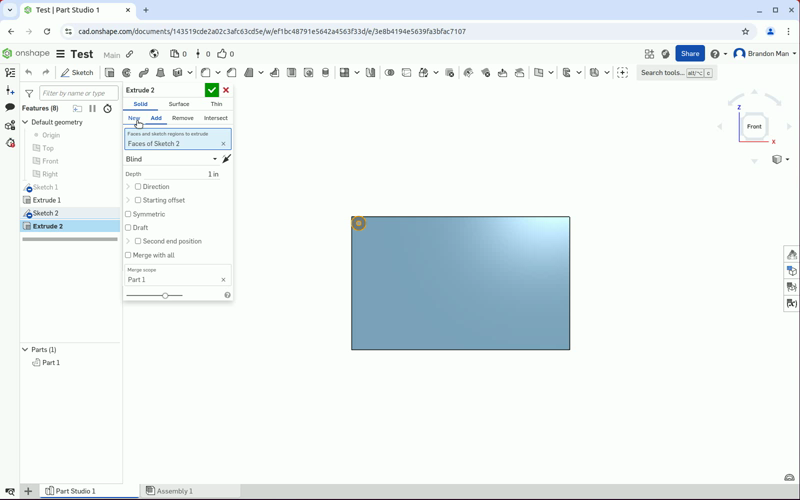
click(137, 120)
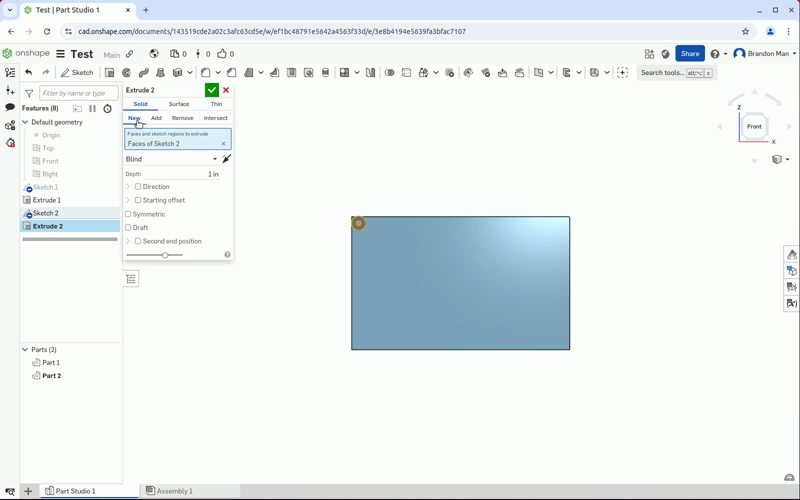
key(tab, 4)
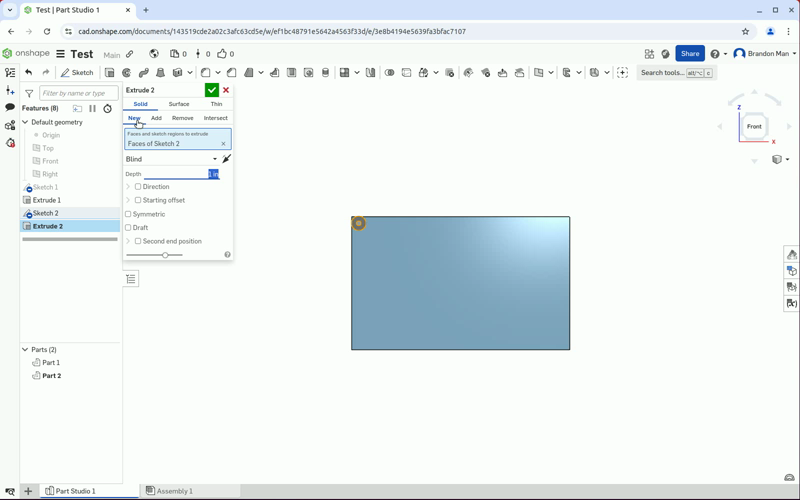
text(4.814)
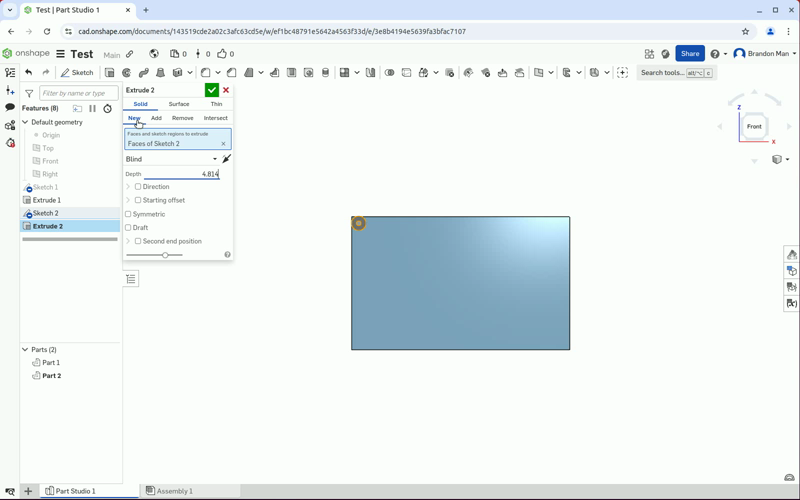
key(enter)
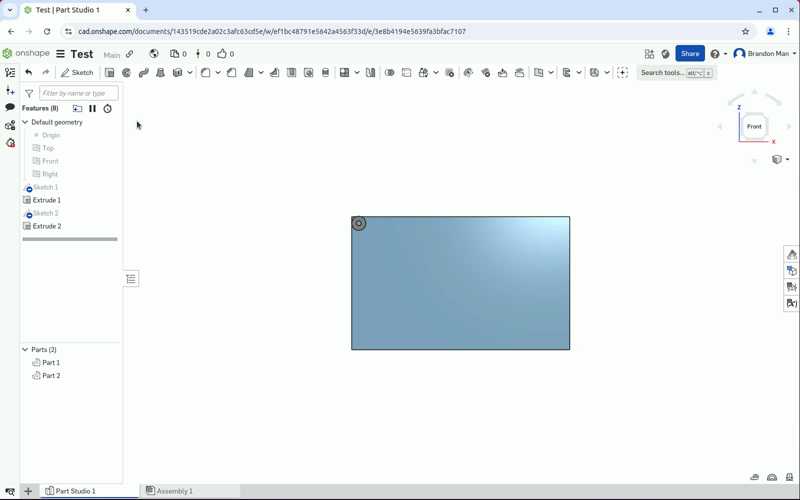
key(shift+h)
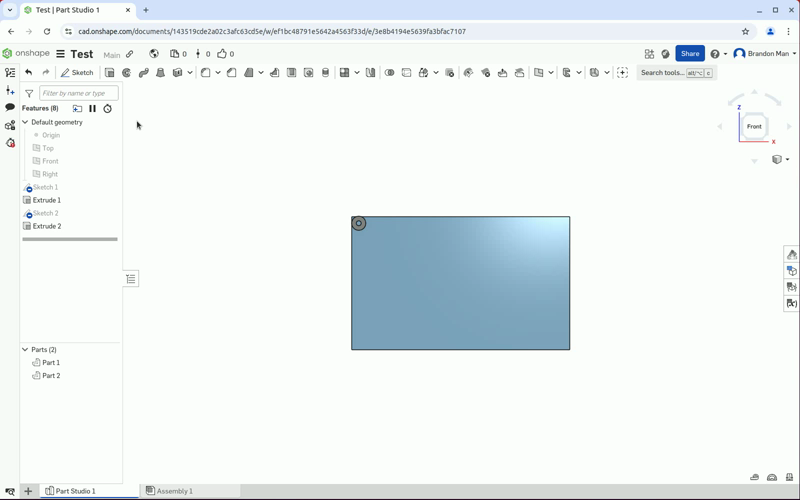
key(shift+h)
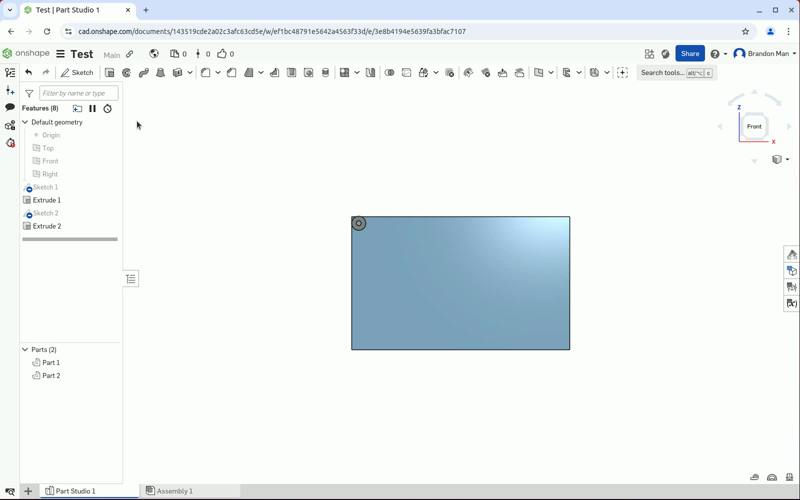
mouse_move(73, 189)
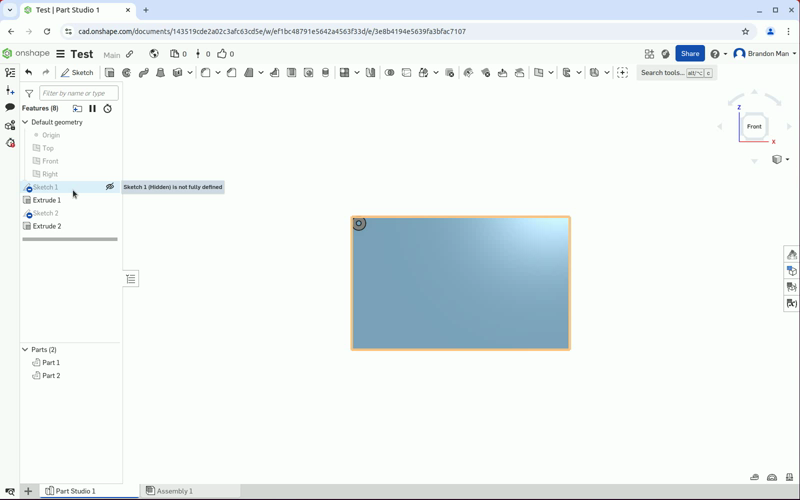
click(73, 189)
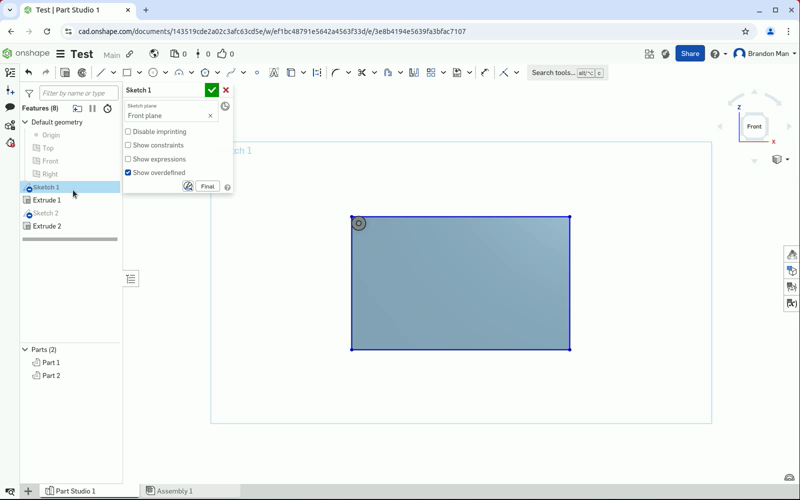
mouse_move(229, 92)
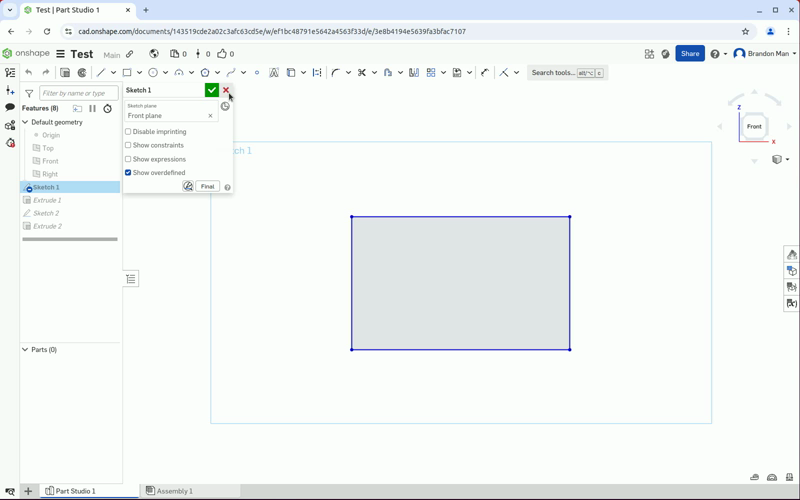
click(229, 92)
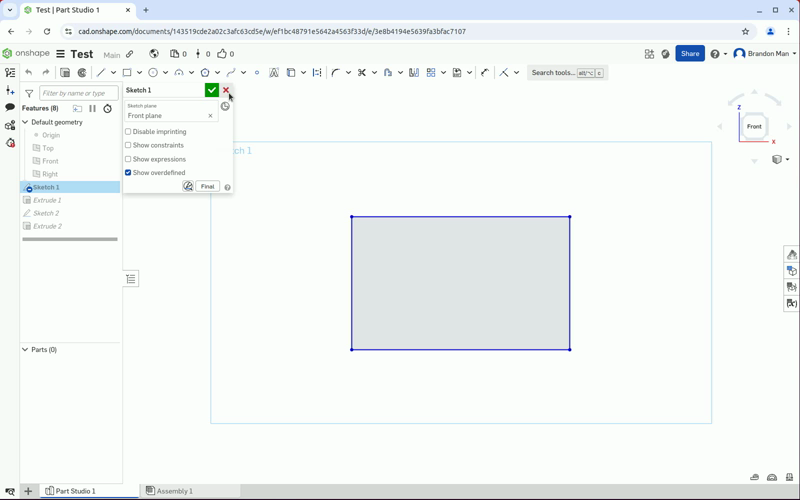
key(shift+s)
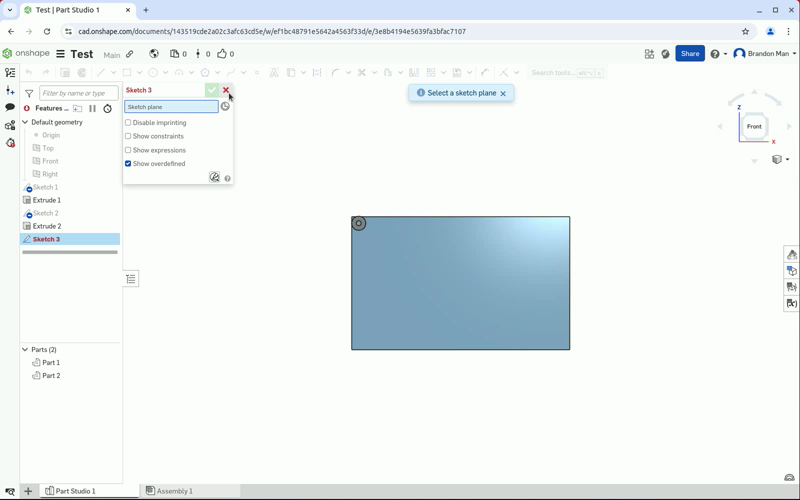
mouse_move(73, 163)
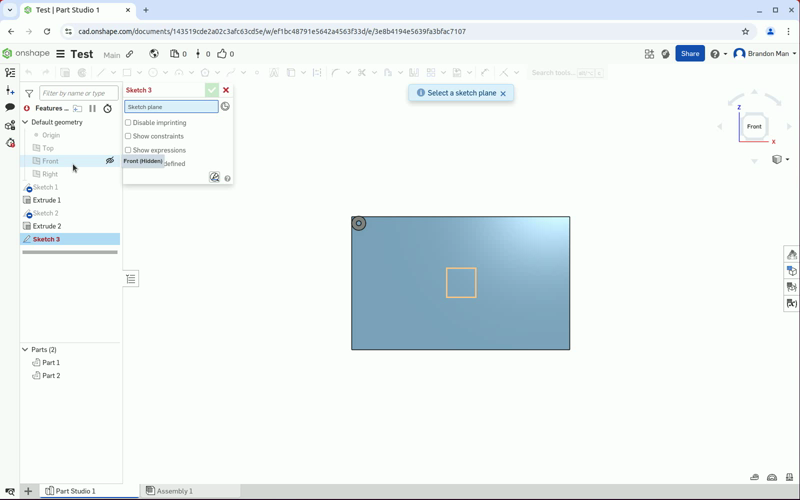
click(73, 163)
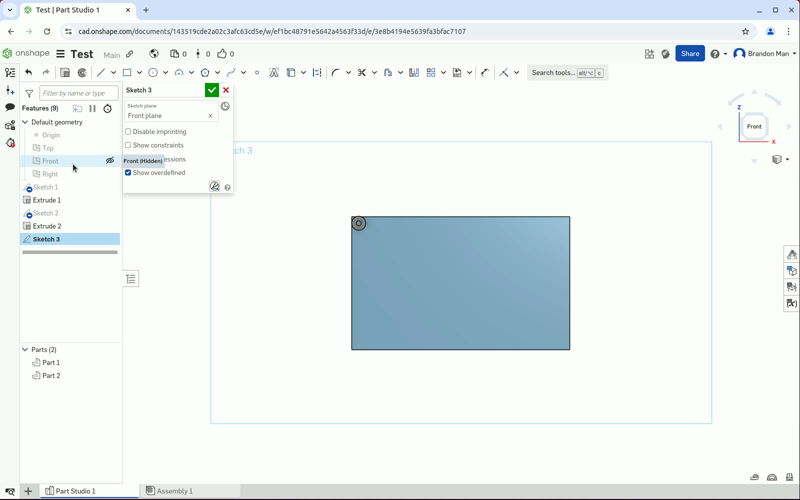
mouse_move(73, 352)
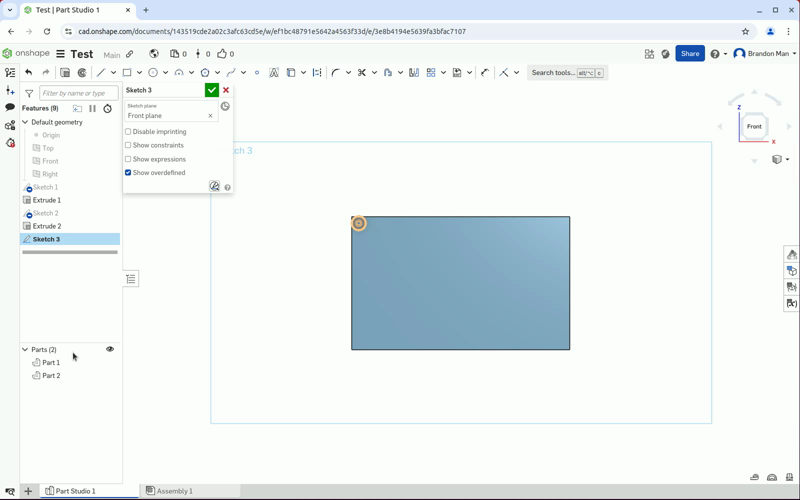
key(y)
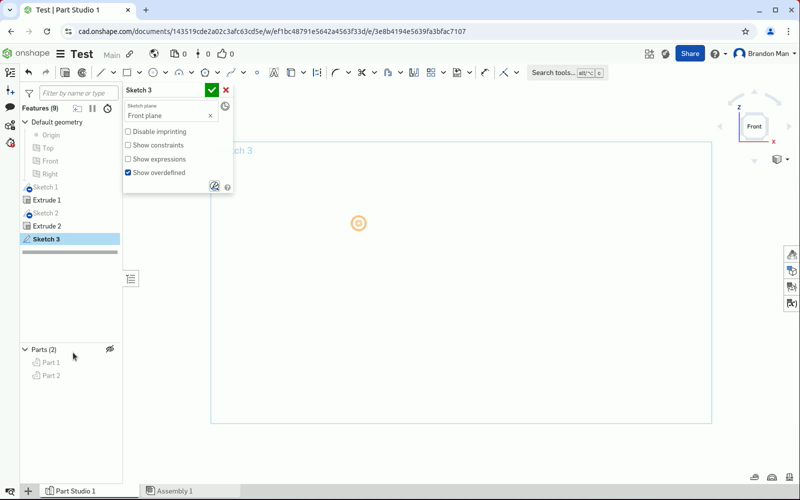
key(c)
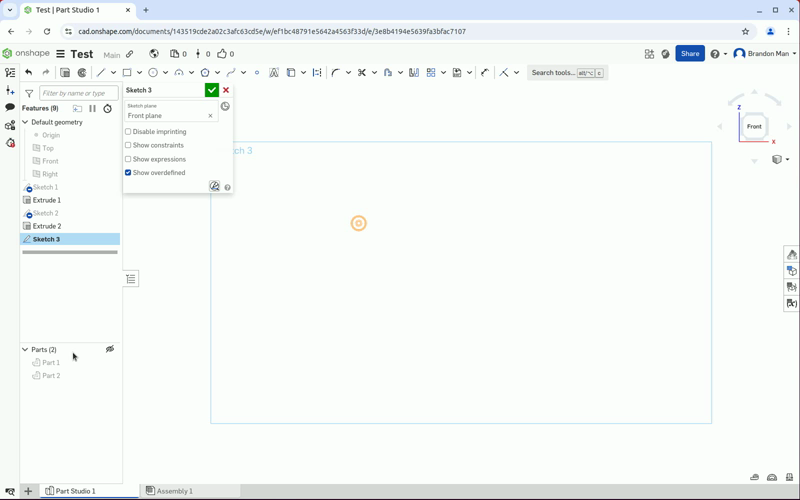
key_down(shift)
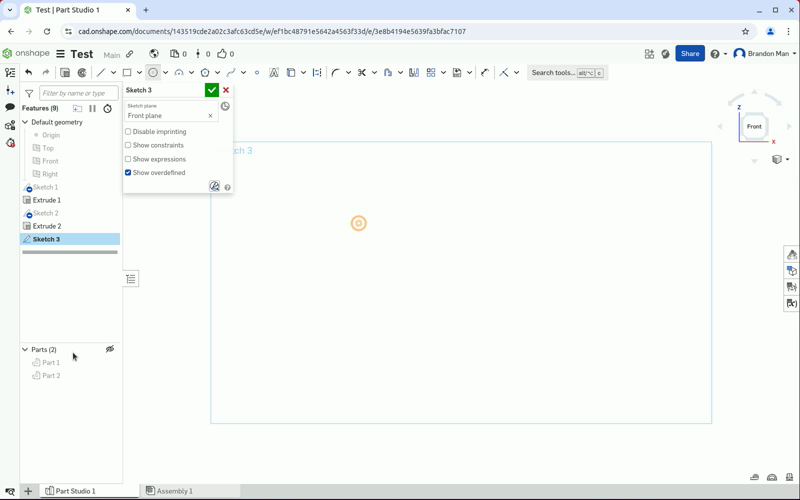
mouse_move(564, 223)
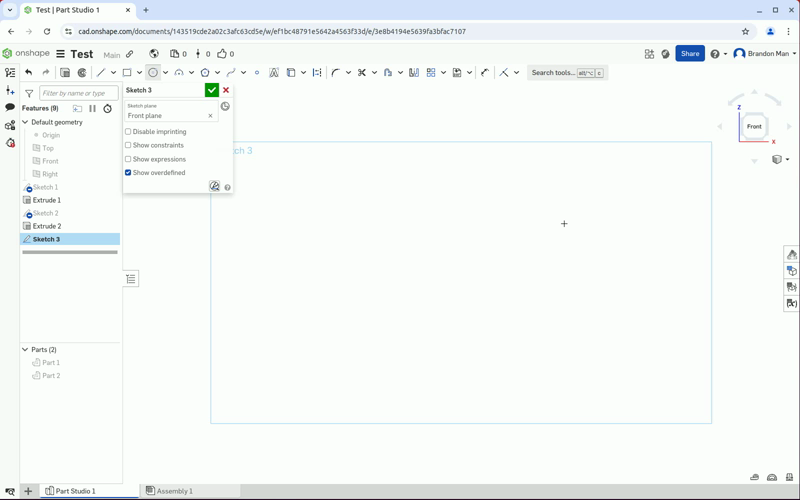
click(564, 223)
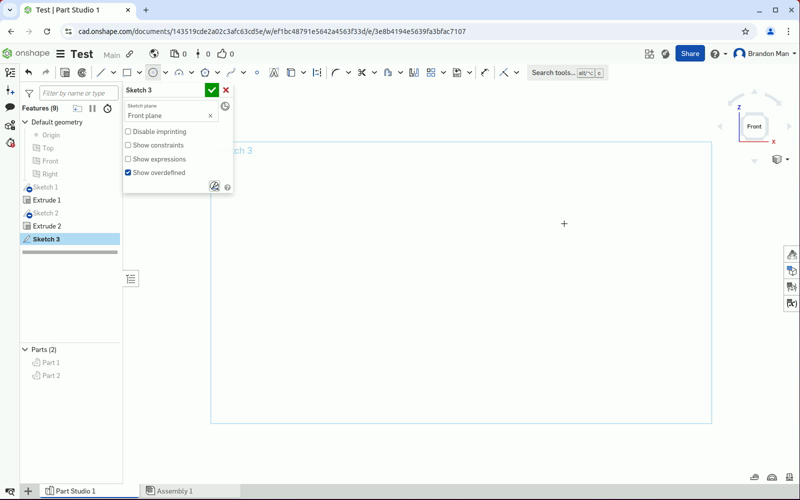
key_up(shift)
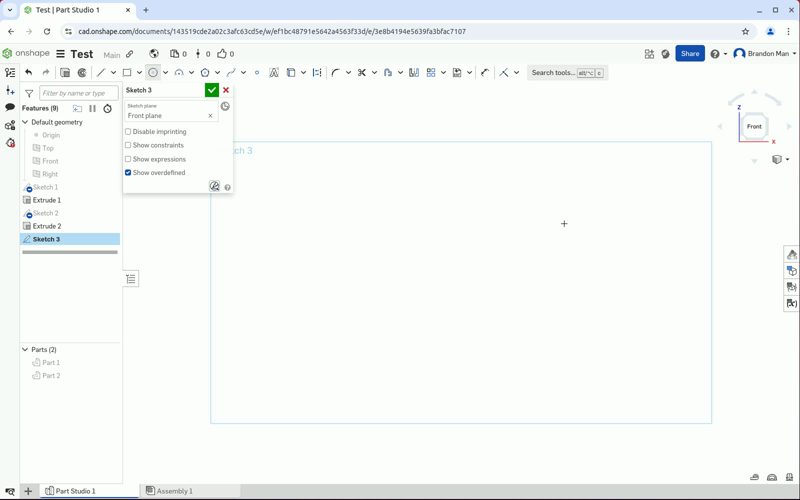
mouse_move(570, 223)
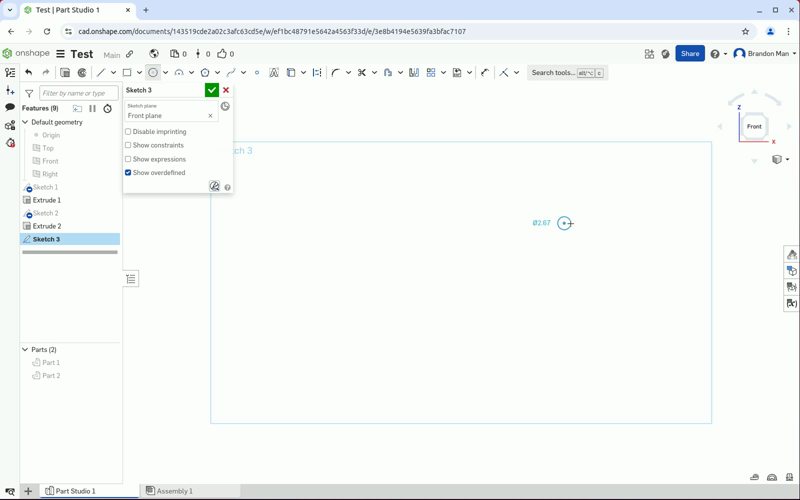
click(570, 223)
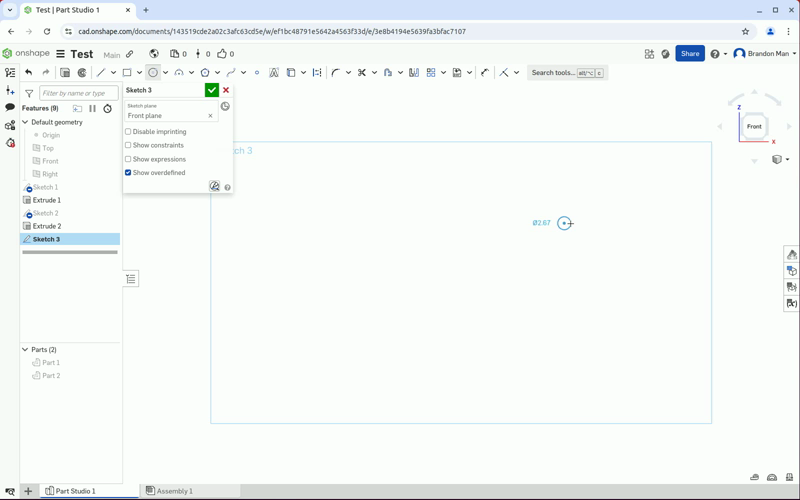
key(esc)
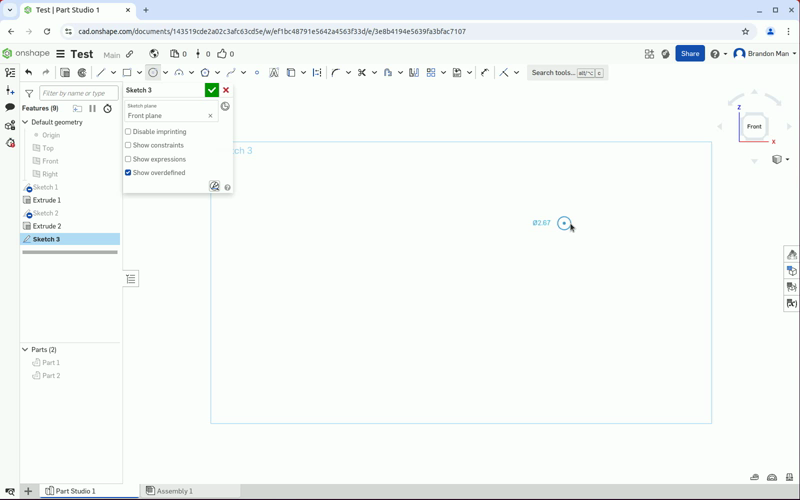
key(c)
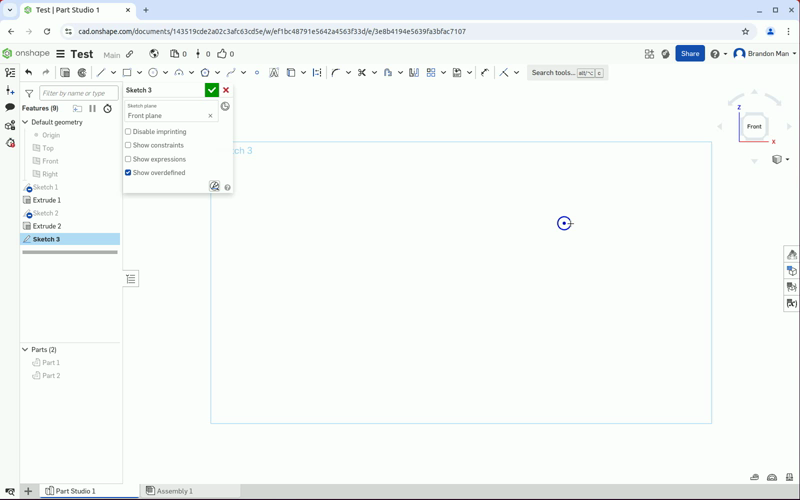
key_down(shift)
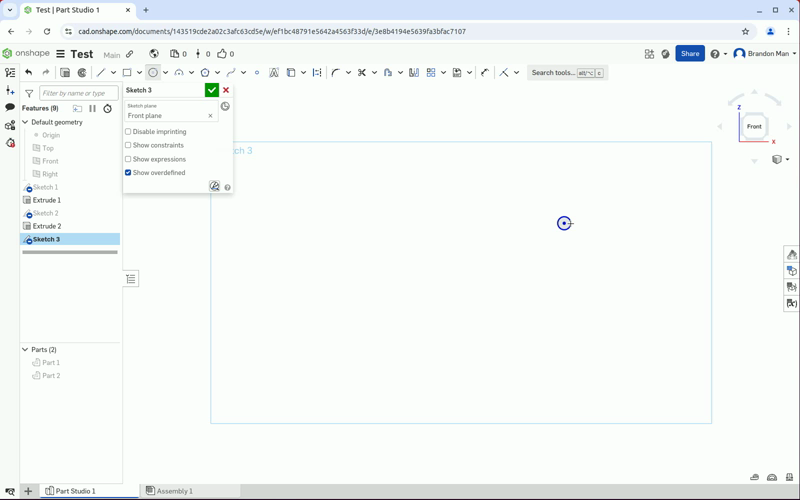
mouse_move(564, 223)
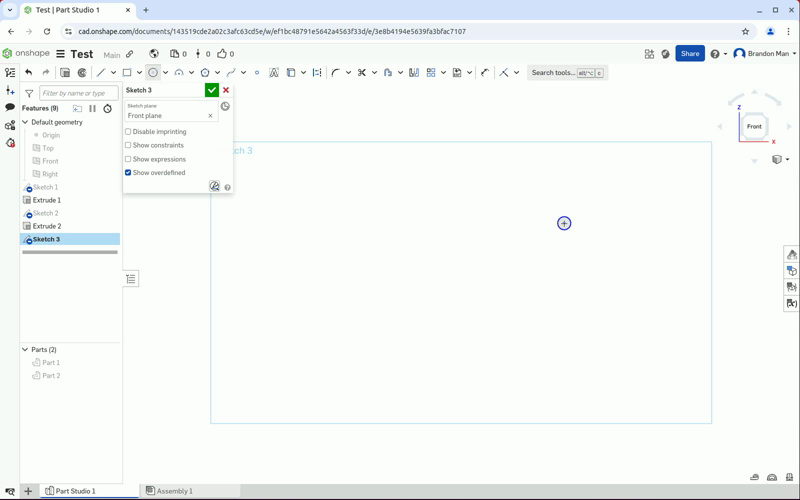
click(564, 223)
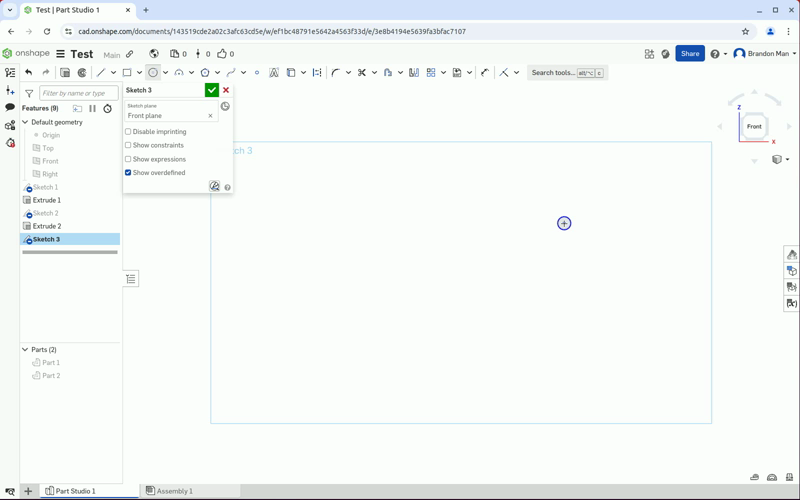
key_up(shift)
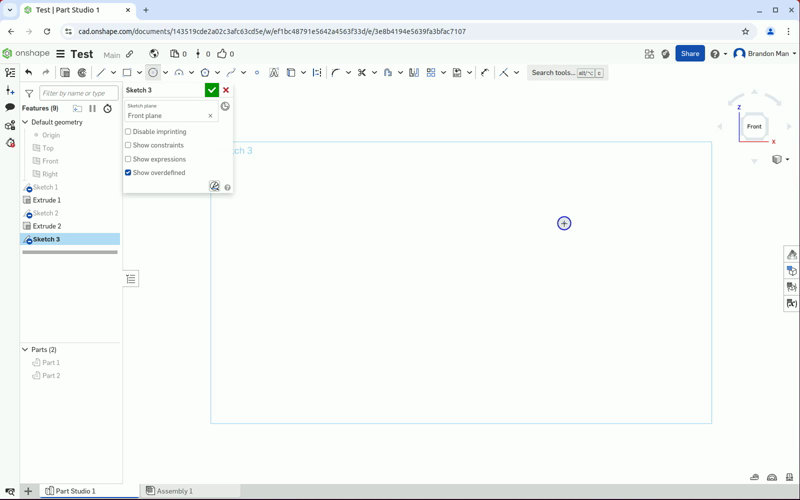
mouse_move(566, 223)
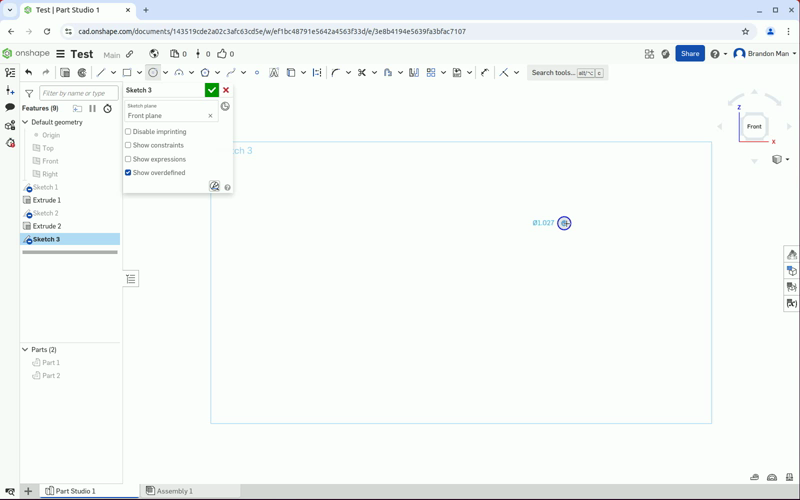
scroll(6)
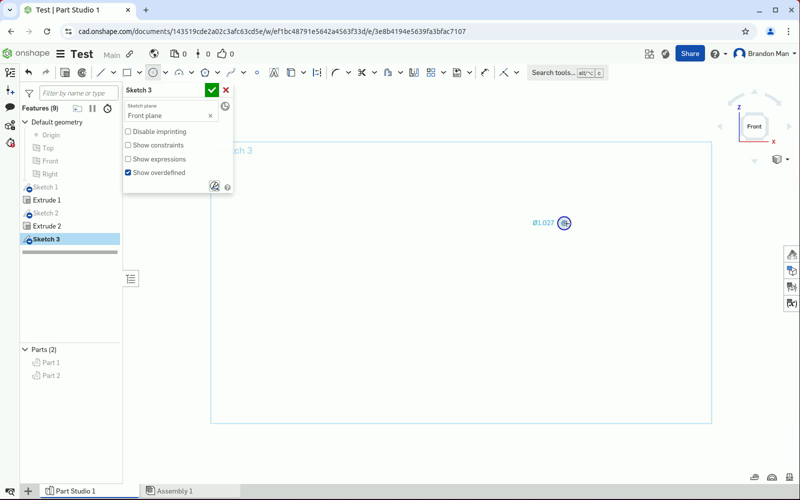
scroll(6)
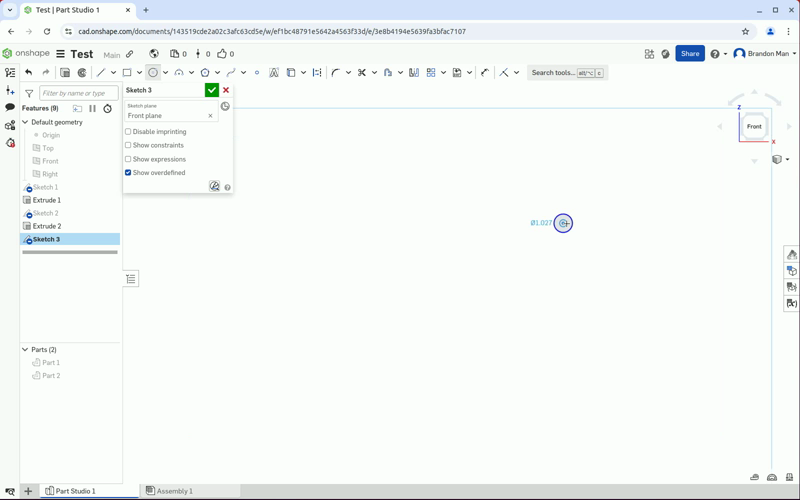
scroll(6)
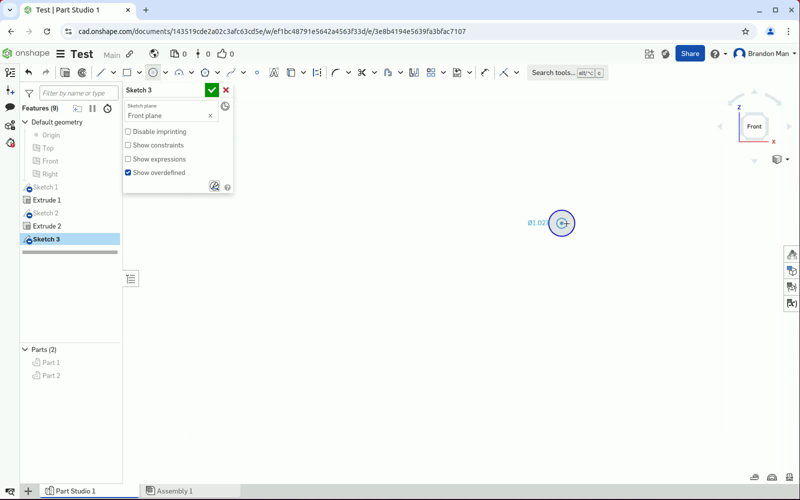
scroll(6)
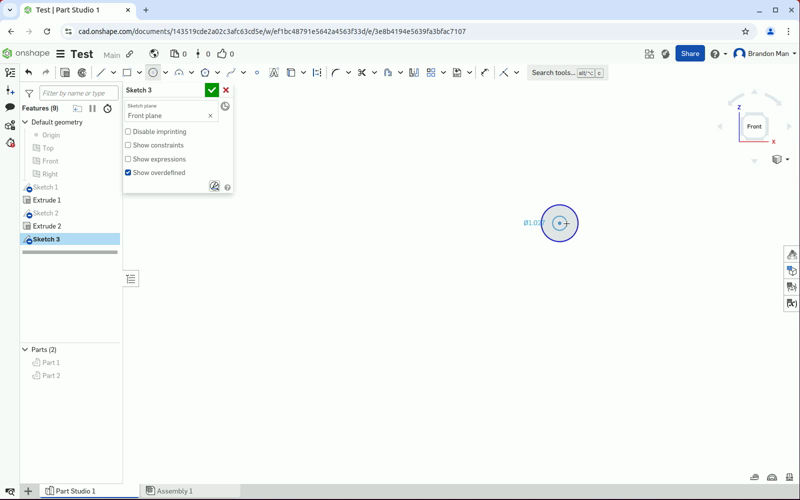
scroll(6)
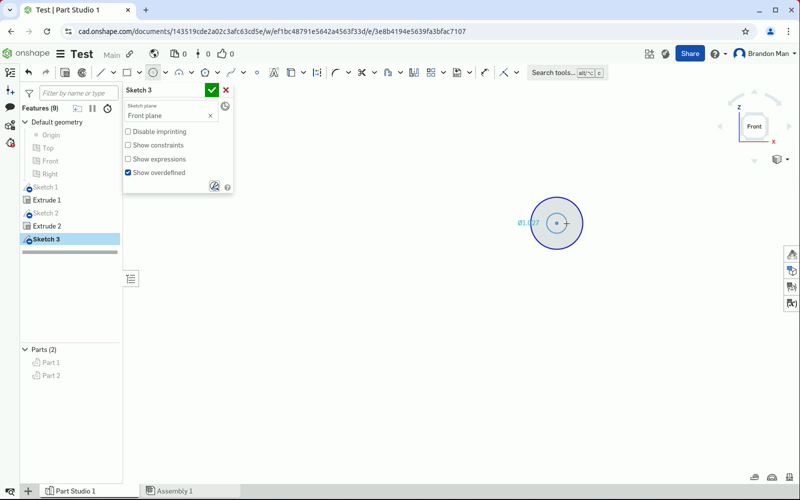
scroll(6)
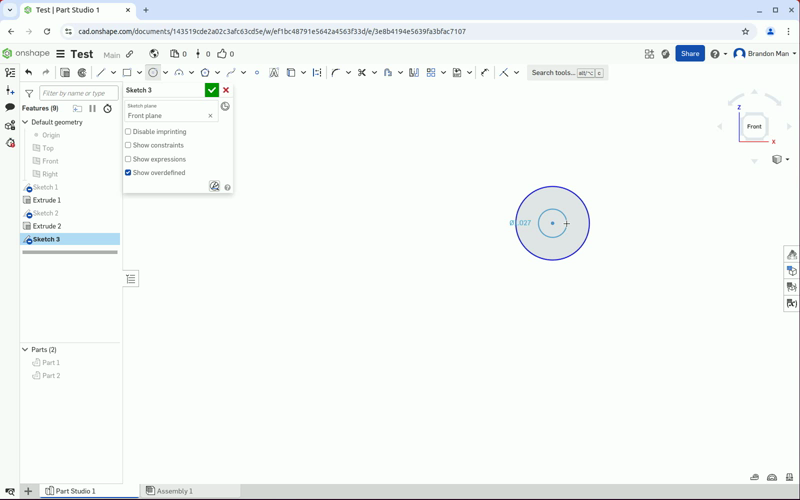
scroll(6)
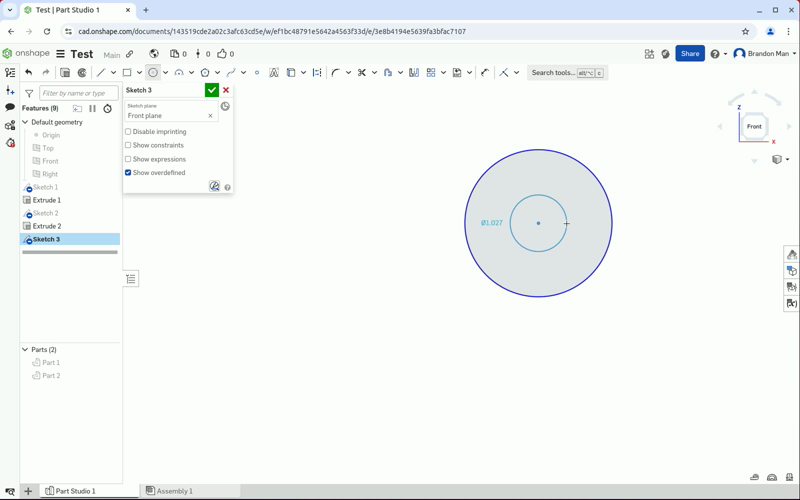
click(566, 223)
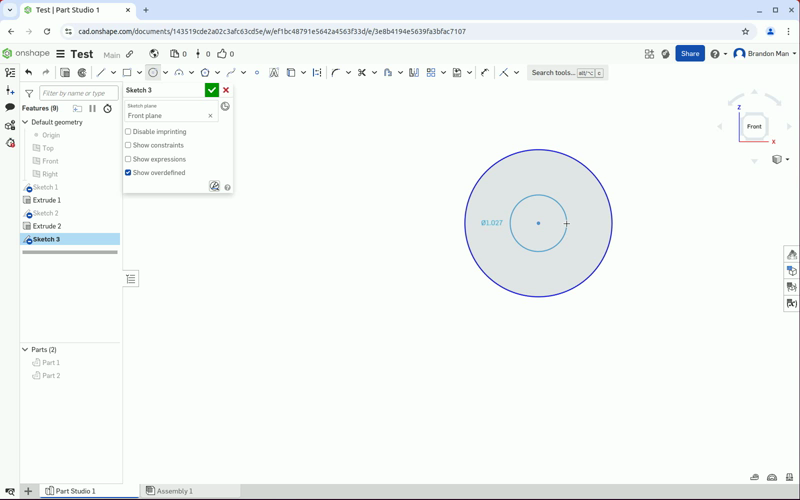
scroll(-6)
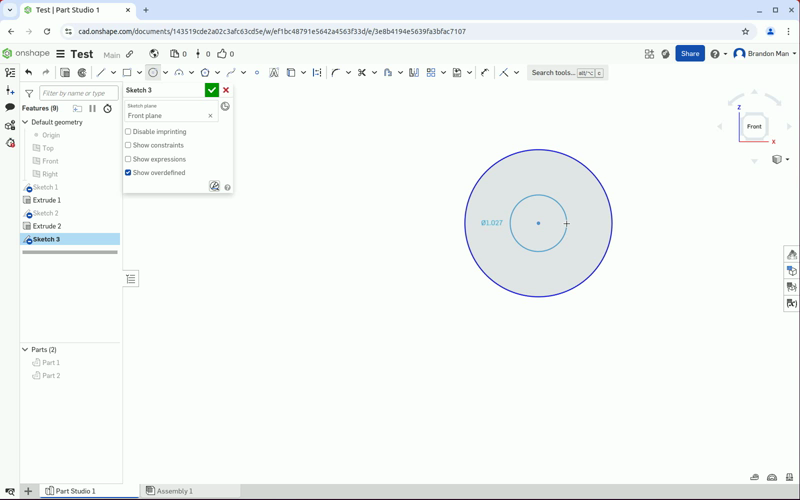
scroll(-6)
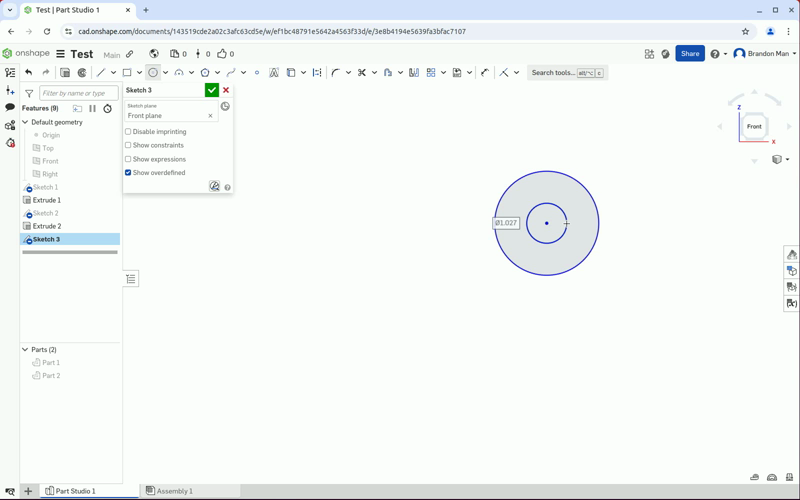
scroll(-6)
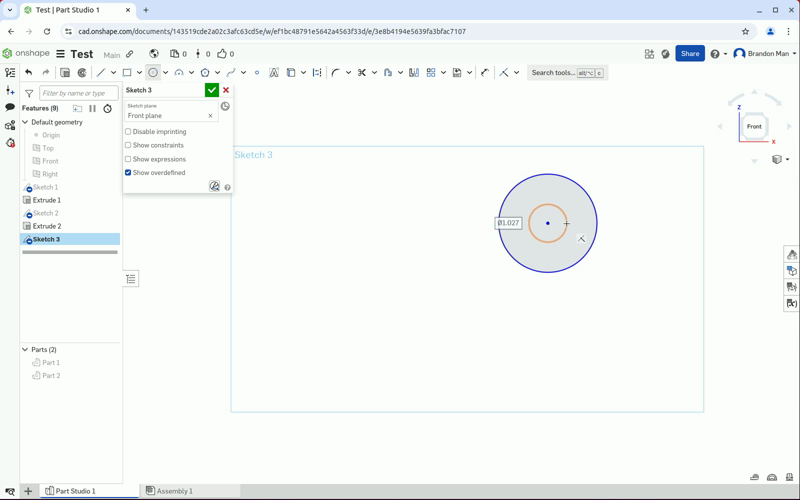
scroll(-6)
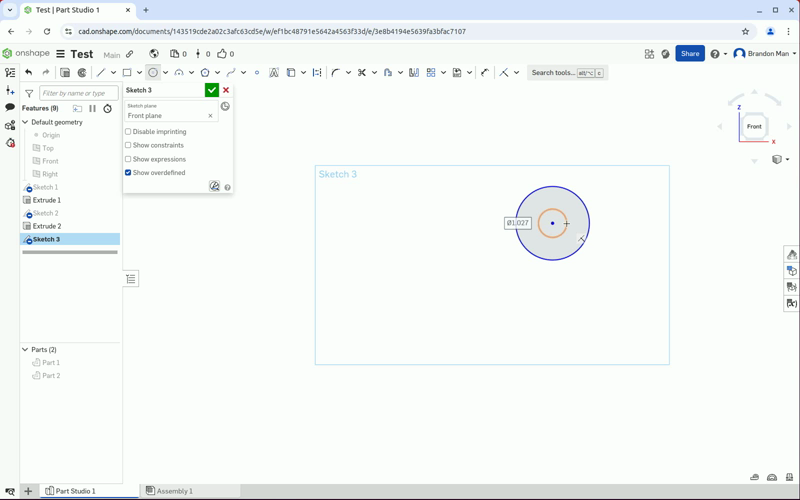
scroll(-6)
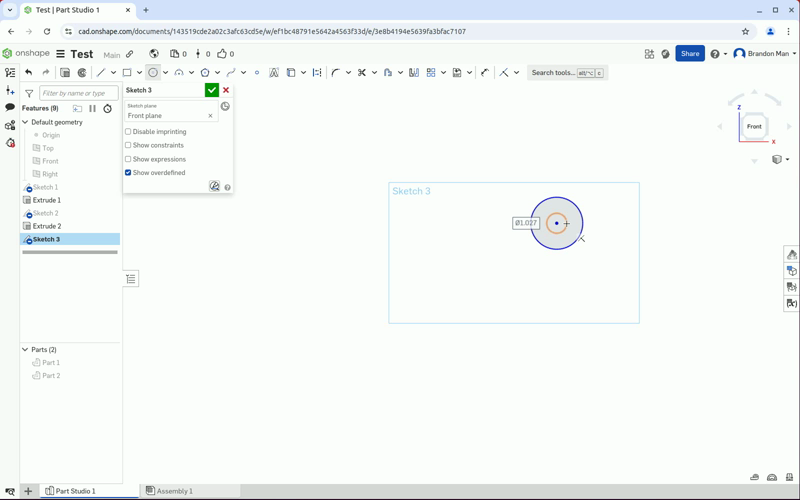
scroll(-6)
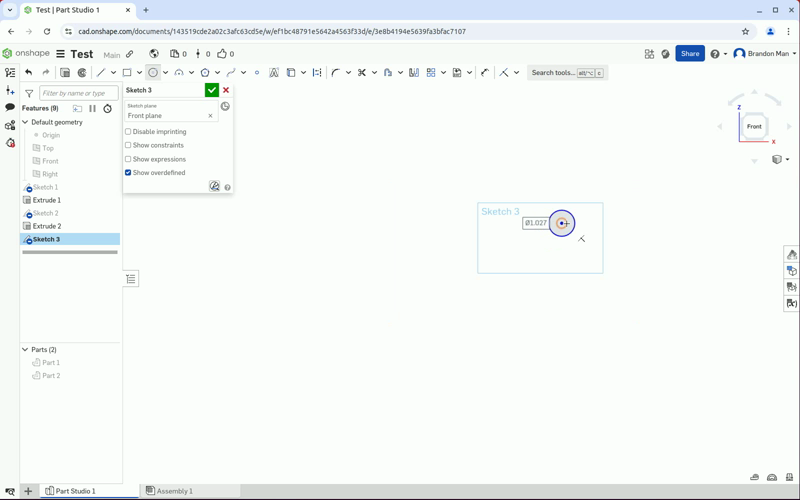
scroll(-6)
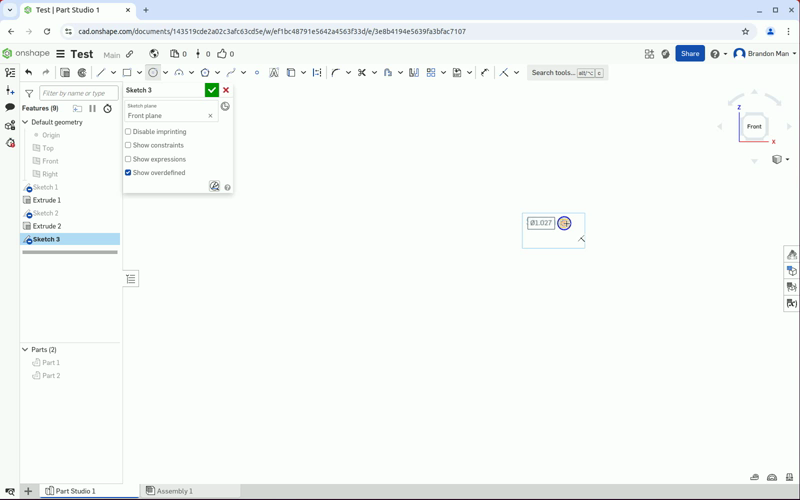
key(esc)
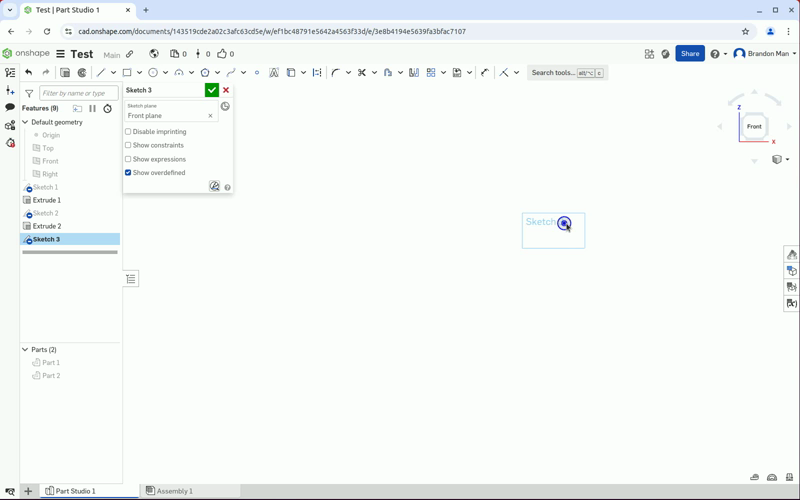
mouse_move(560, 217)
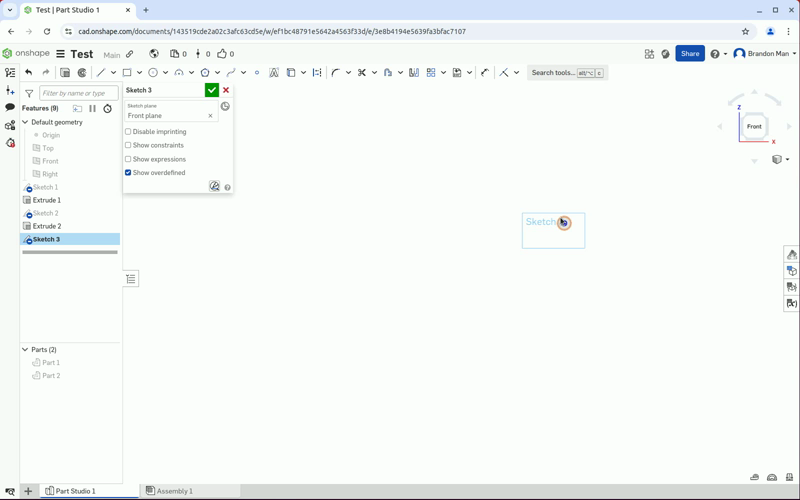
scroll(6)
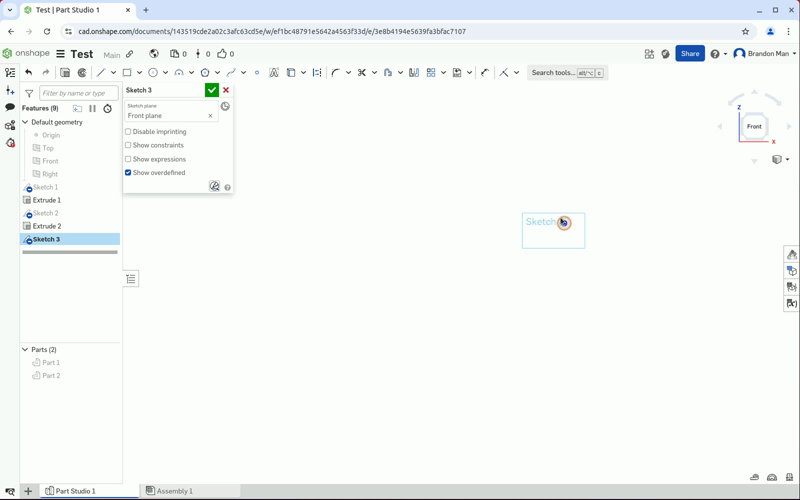
scroll(6)
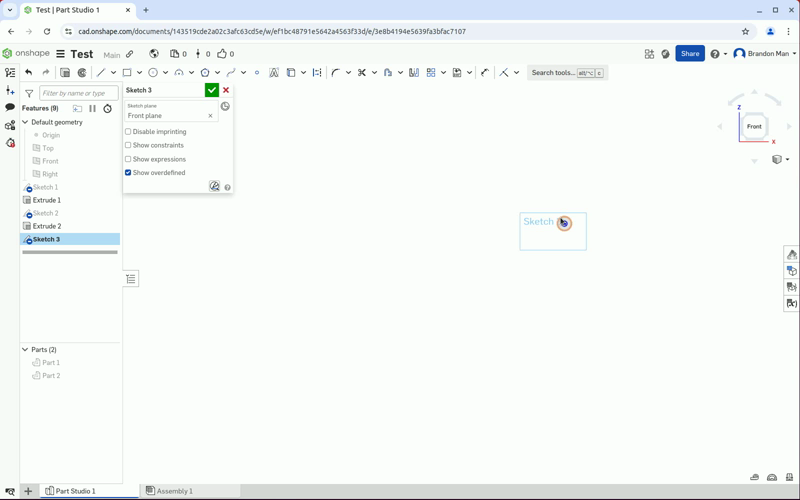
scroll(6)
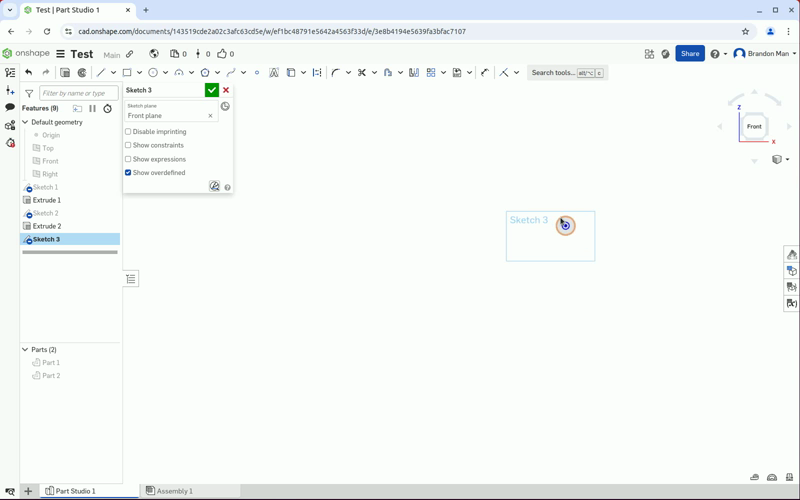
scroll(6)
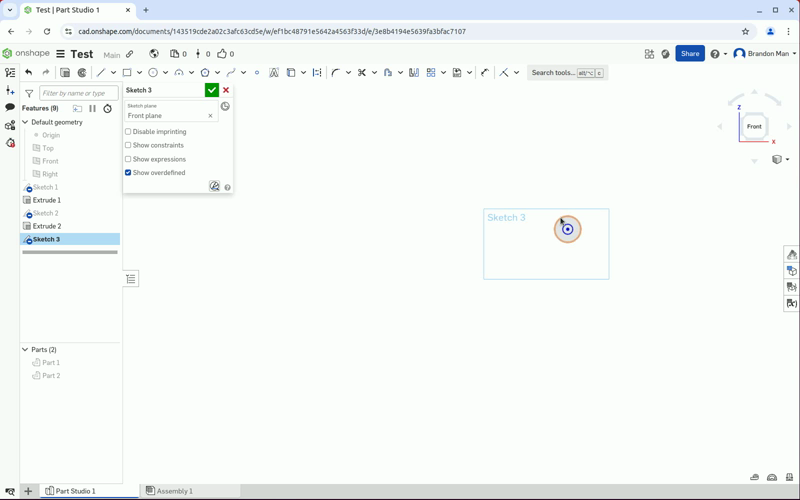
scroll(6)
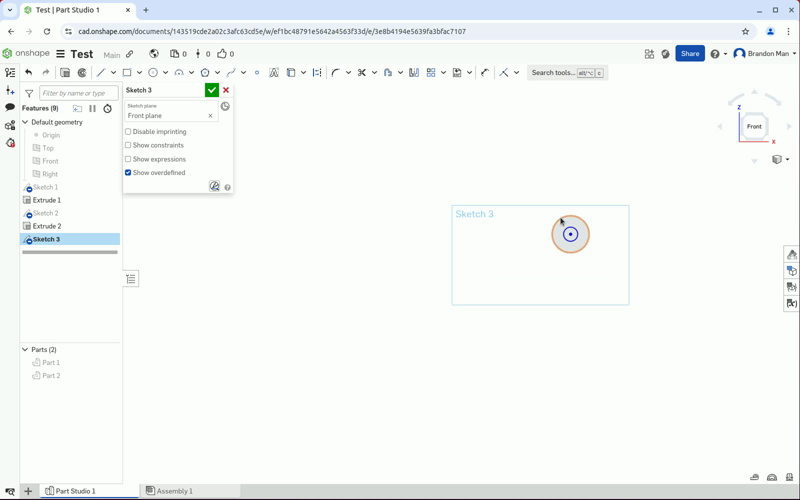
scroll(6)
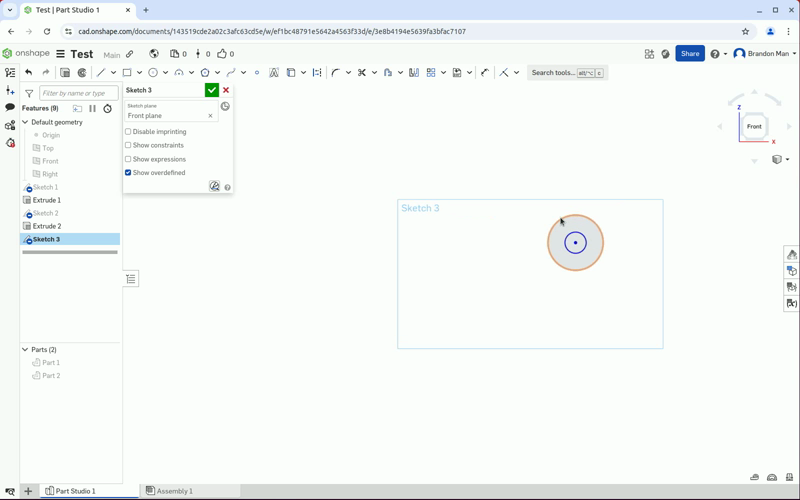
scroll(6)
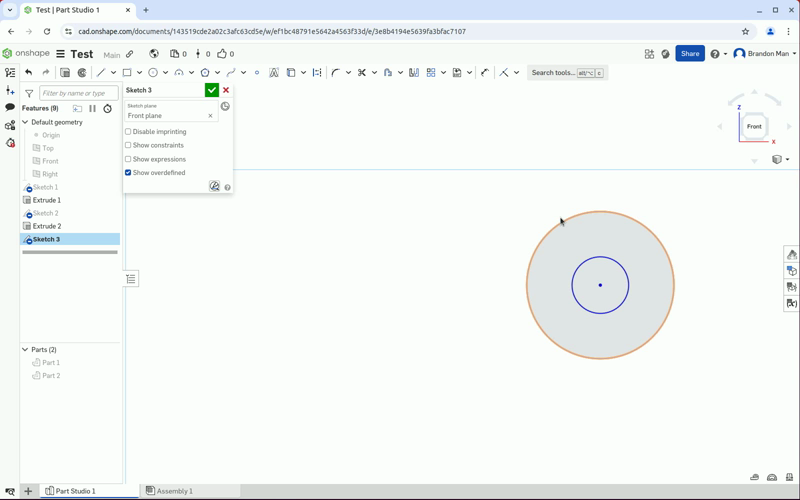
click(560, 217)
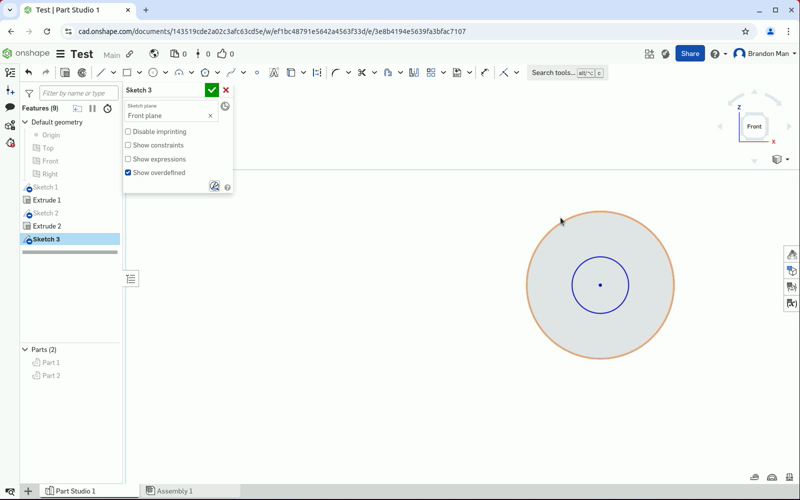
scroll(-6)
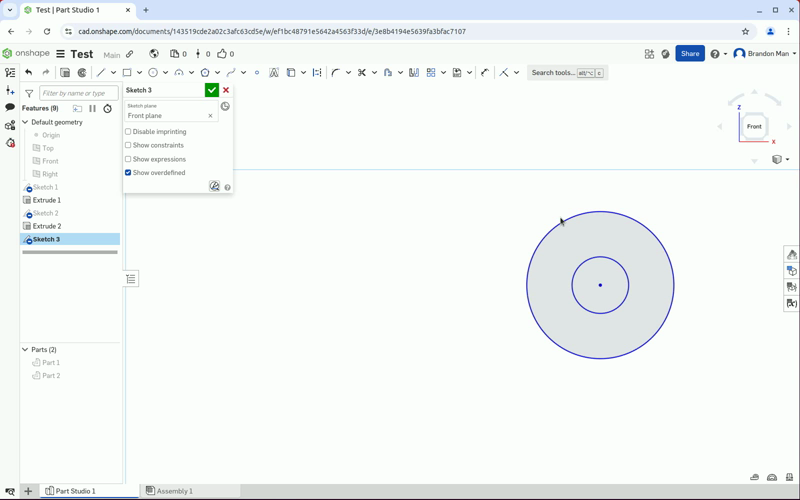
scroll(-6)
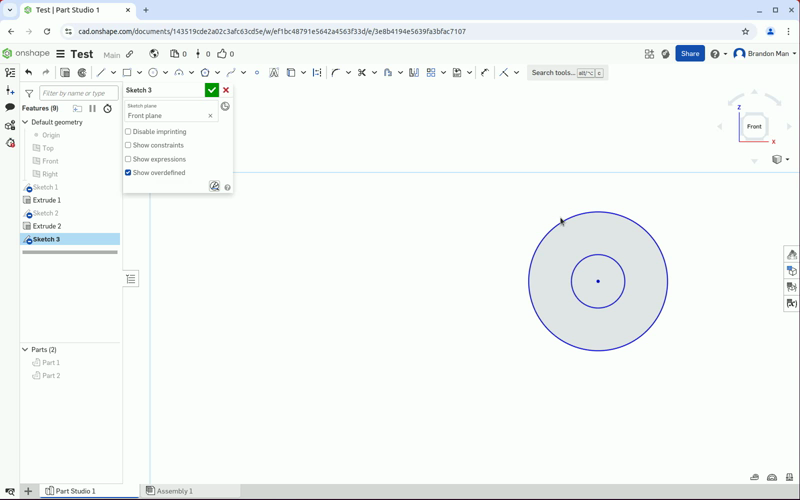
scroll(-6)
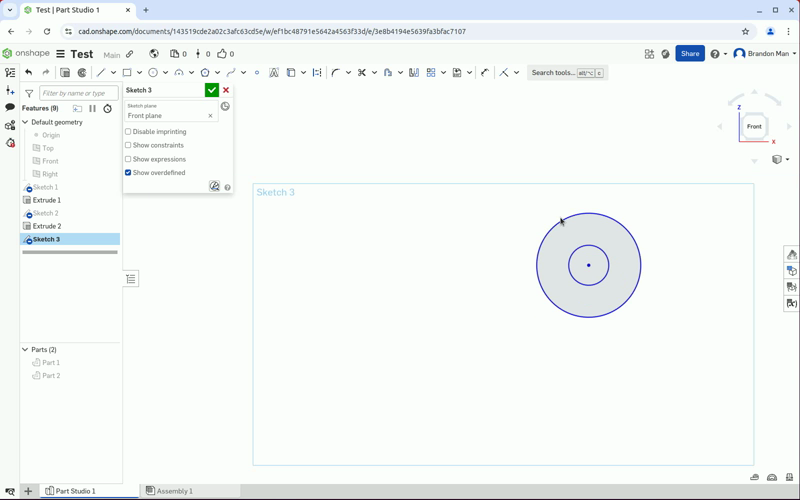
scroll(-6)
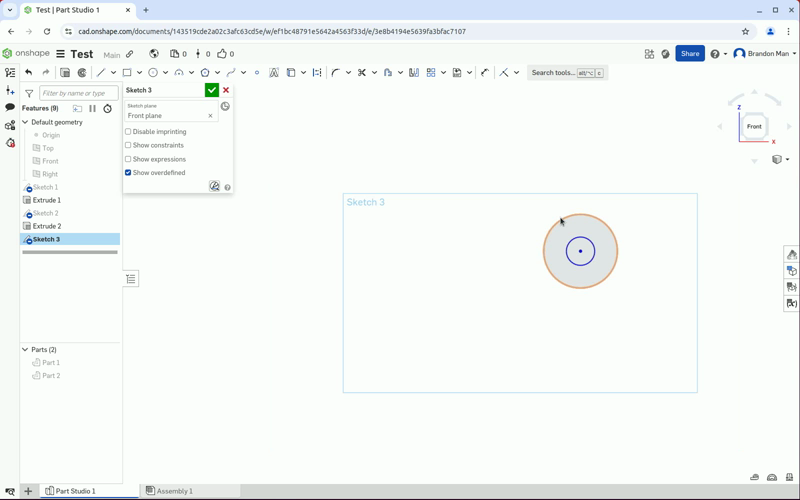
scroll(-6)
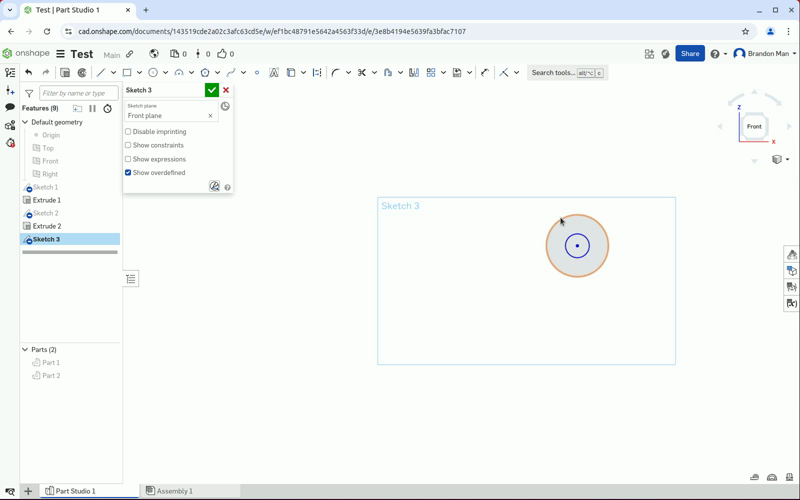
scroll(-6)
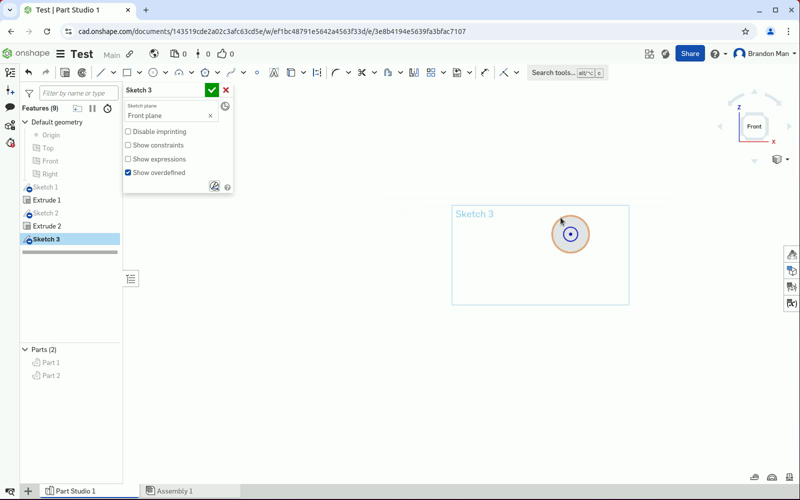
scroll(-6)
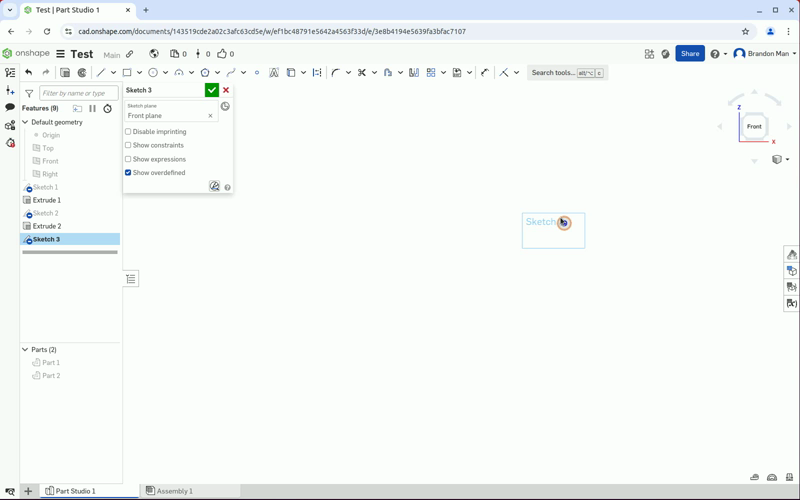
mouse_move(73, 352)
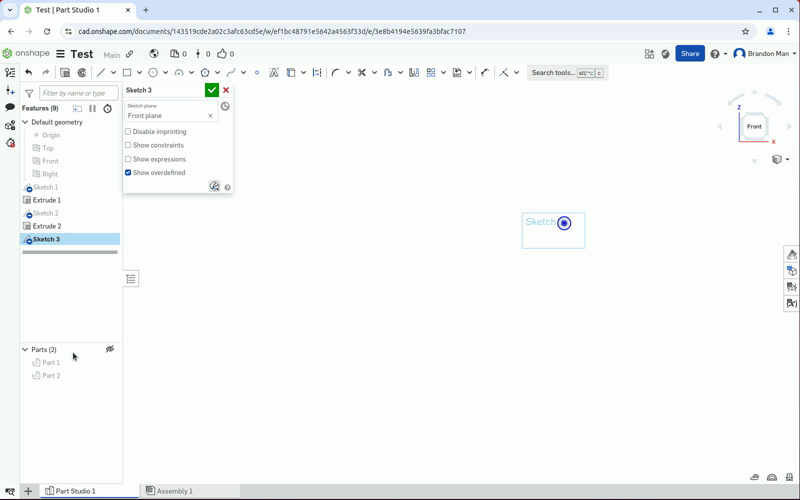
key(shift+y)
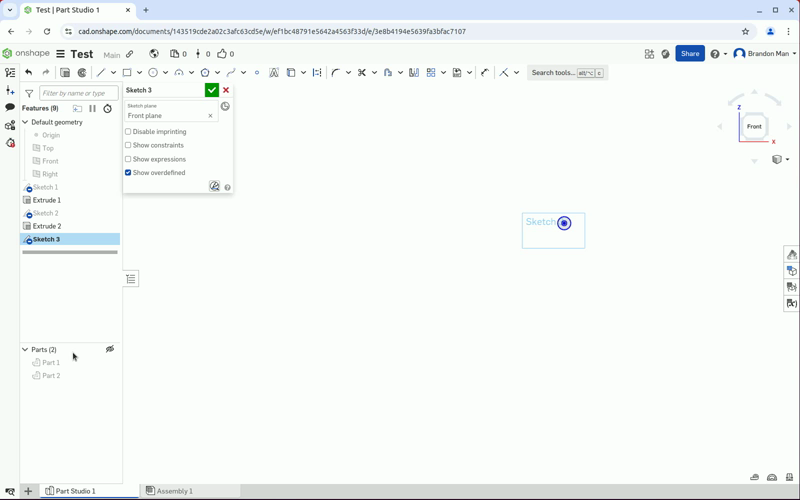
key(shift+e)
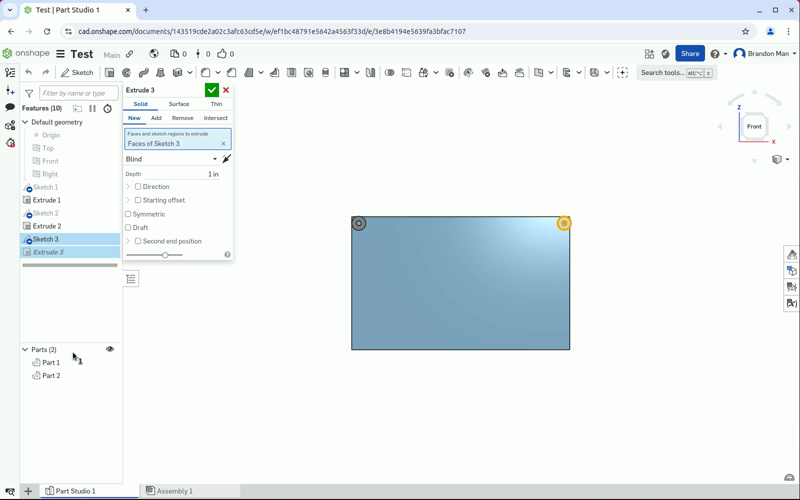
mouse_move(143, 106)
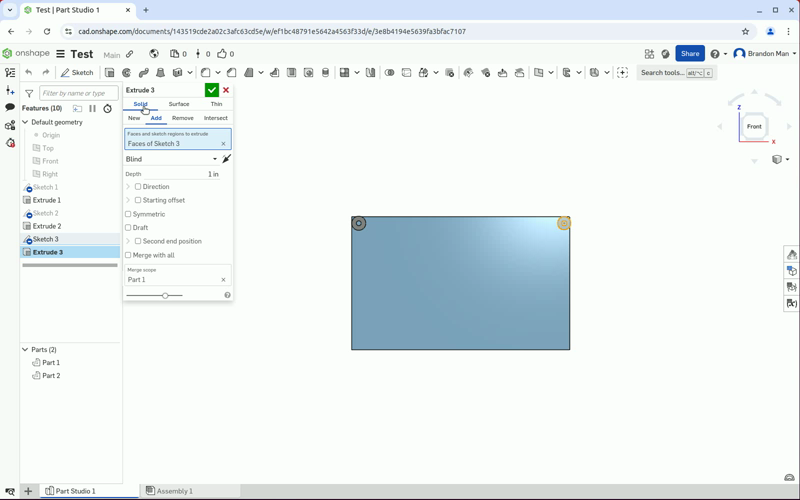
click(143, 106)
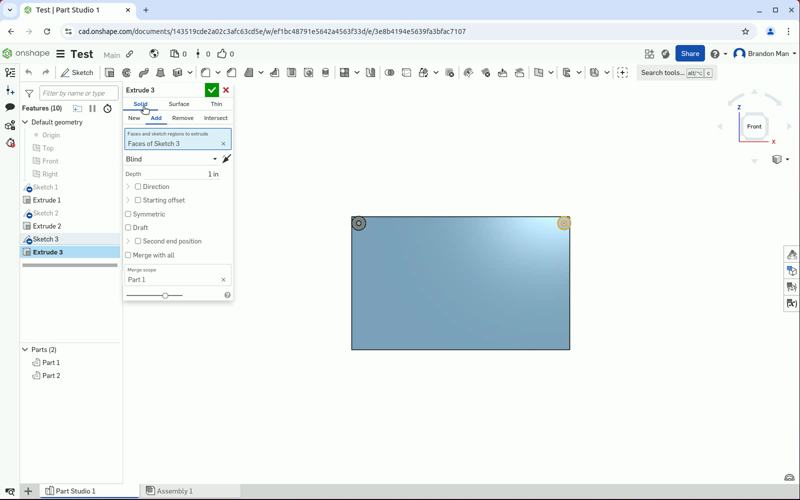
mouse_move(137, 120)
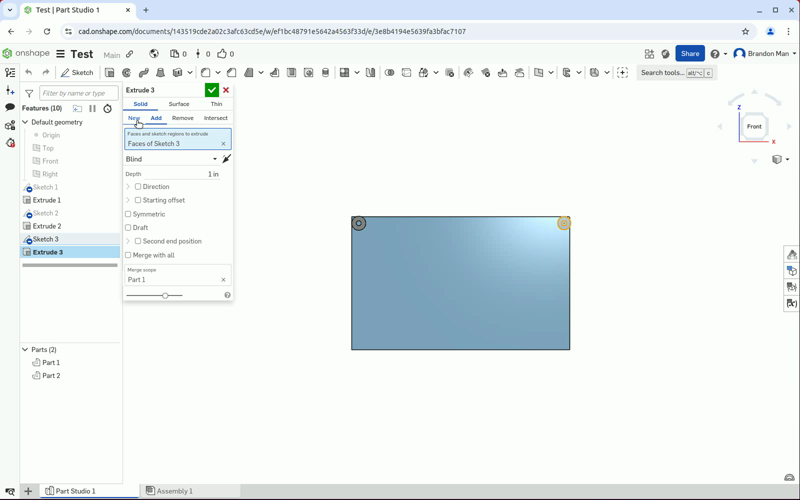
click(137, 120)
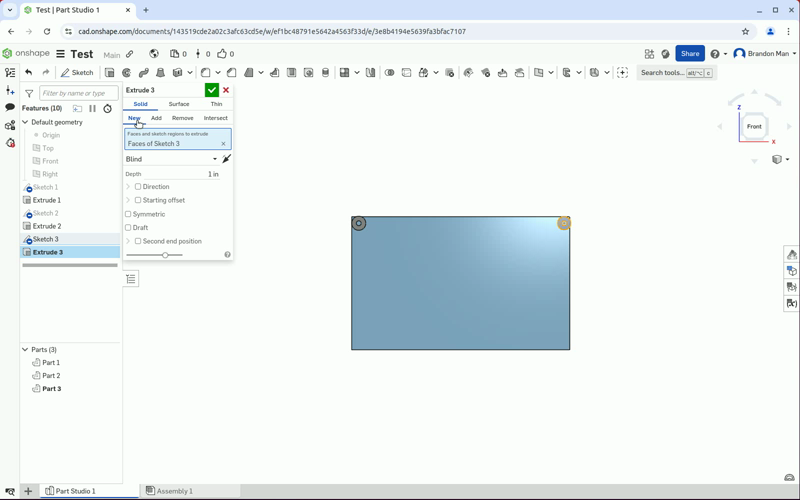
key(tab, 4)
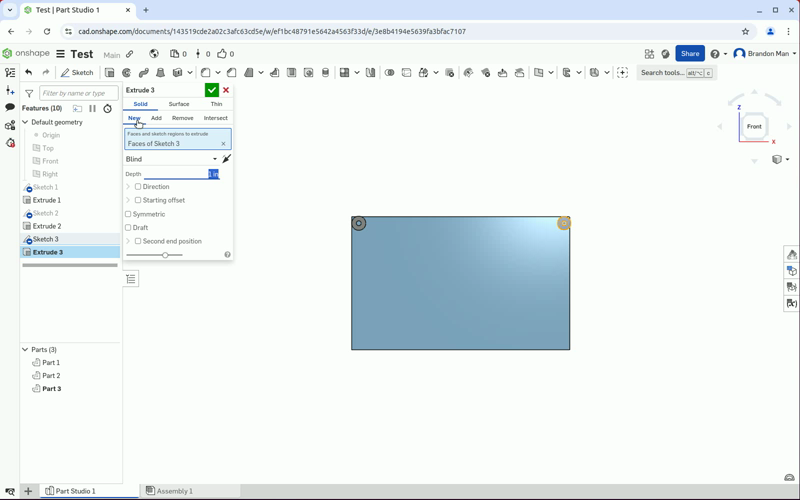
text(4.814)
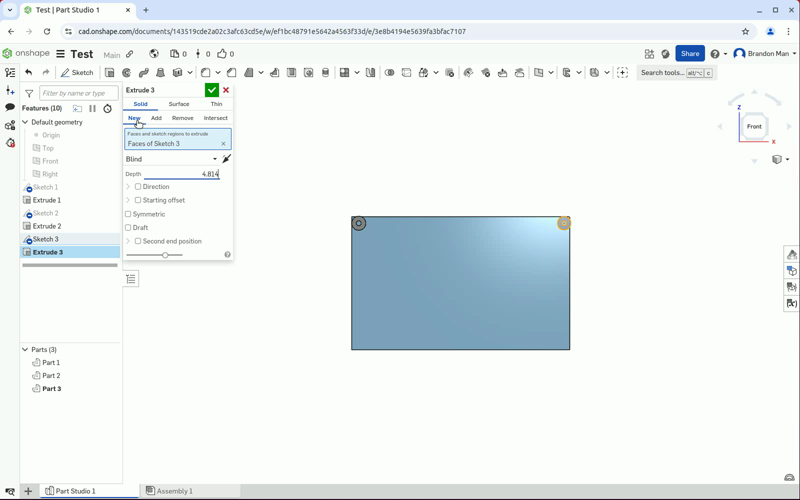
key(enter)
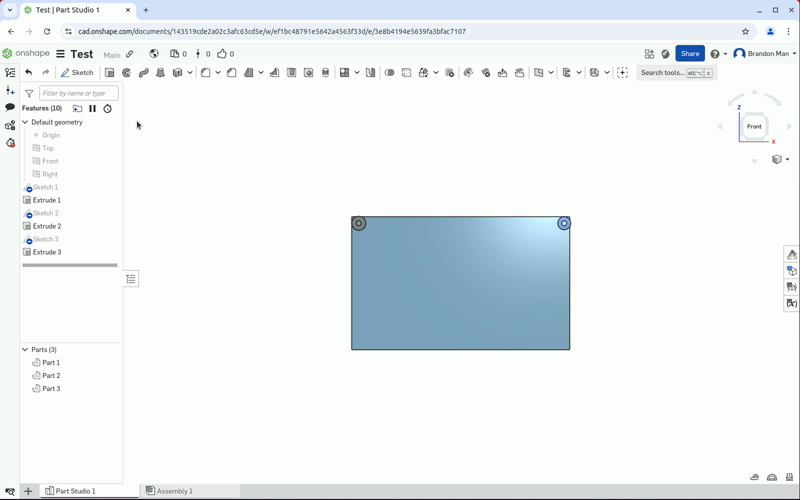
key(shift+h)
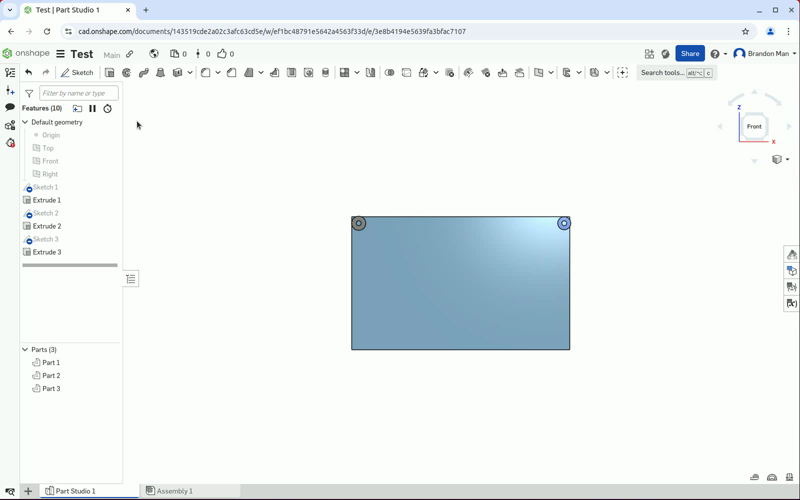
key(shift+h)
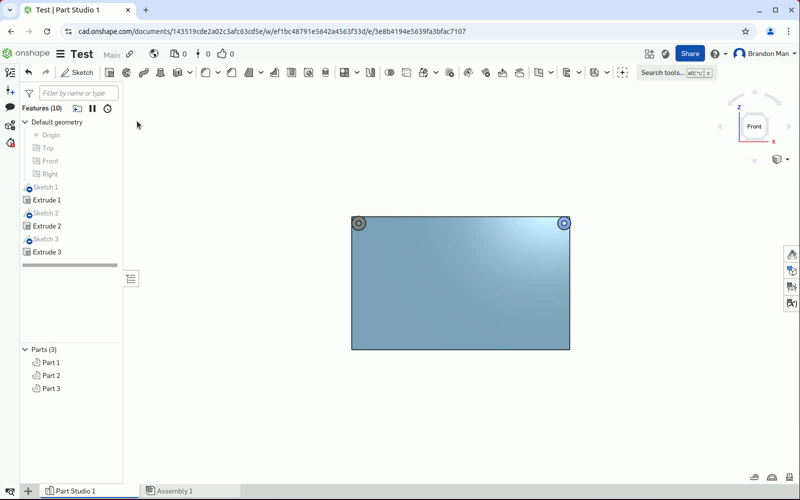
mouse_move(73, 189)
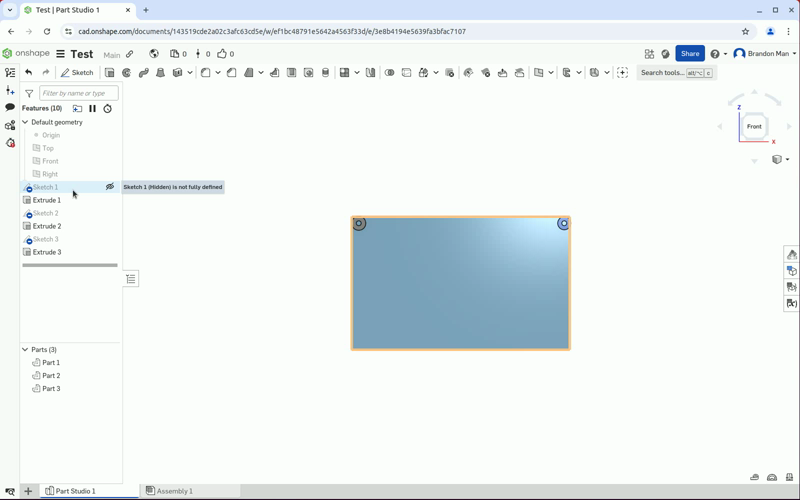
click(73, 189)
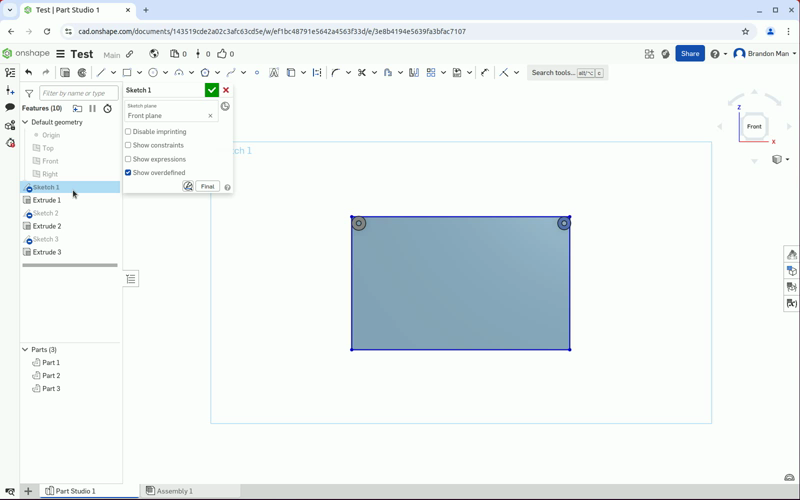
mouse_move(229, 92)
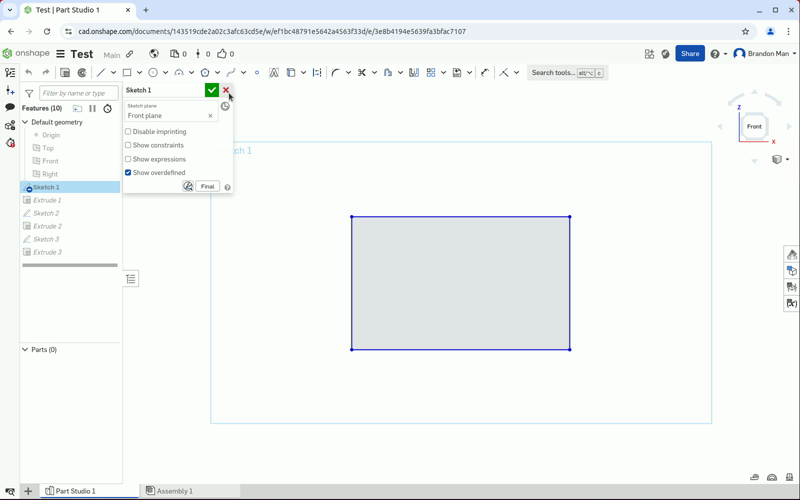
click(229, 92)
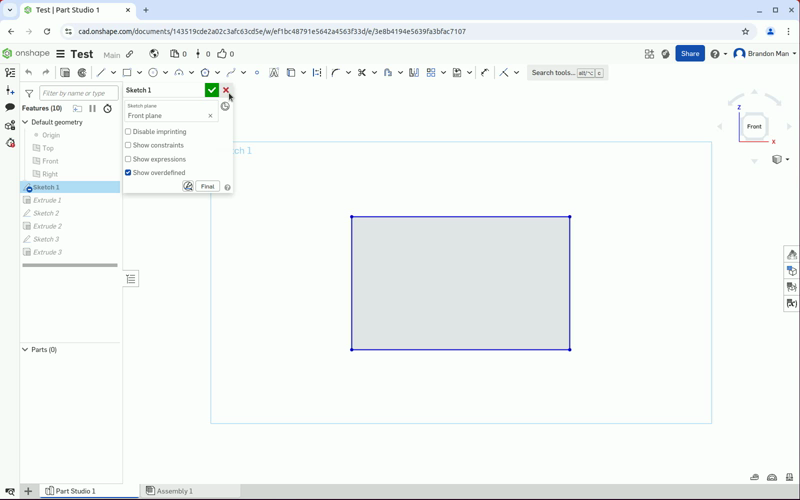
key(shift+s)
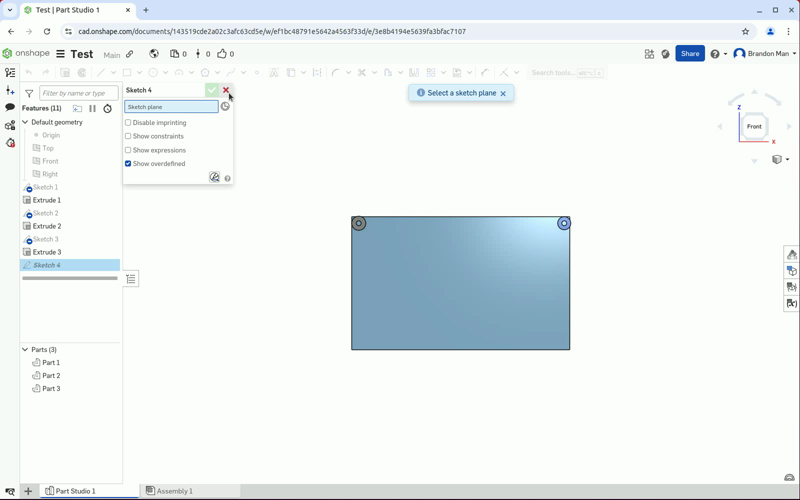
mouse_move(73, 163)
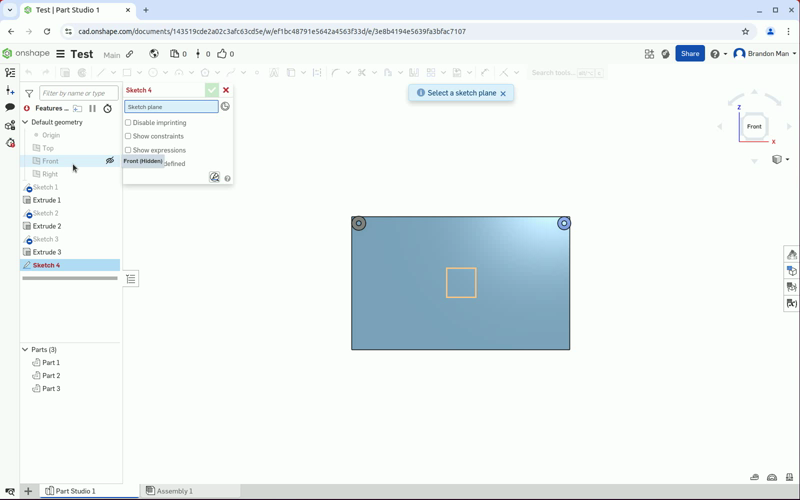
click(73, 163)
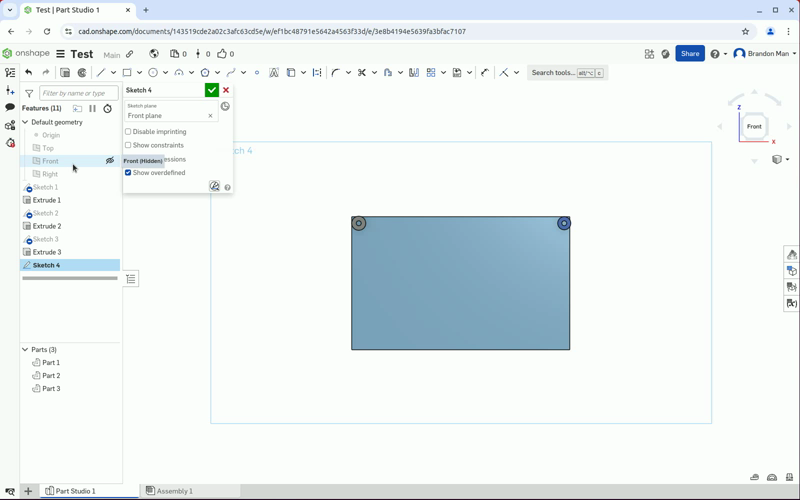
mouse_move(73, 352)
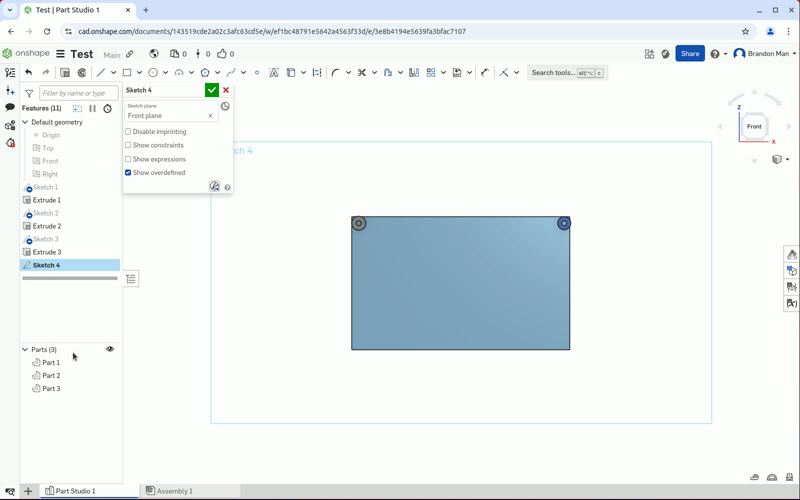
key(y)
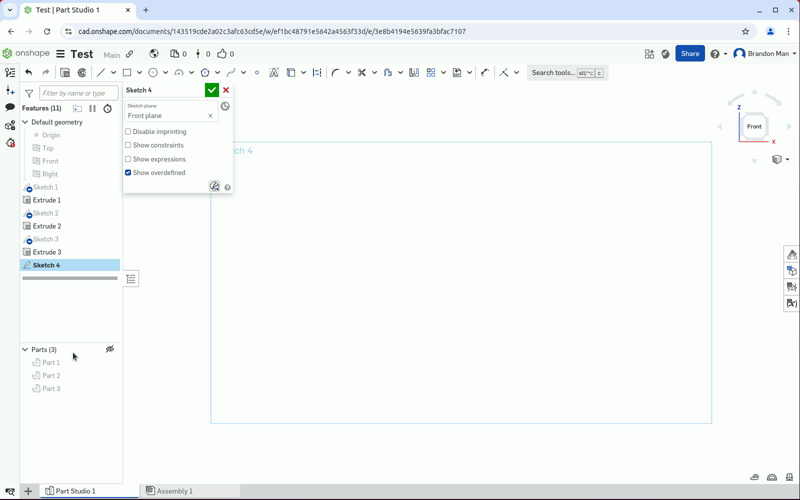
key(c)
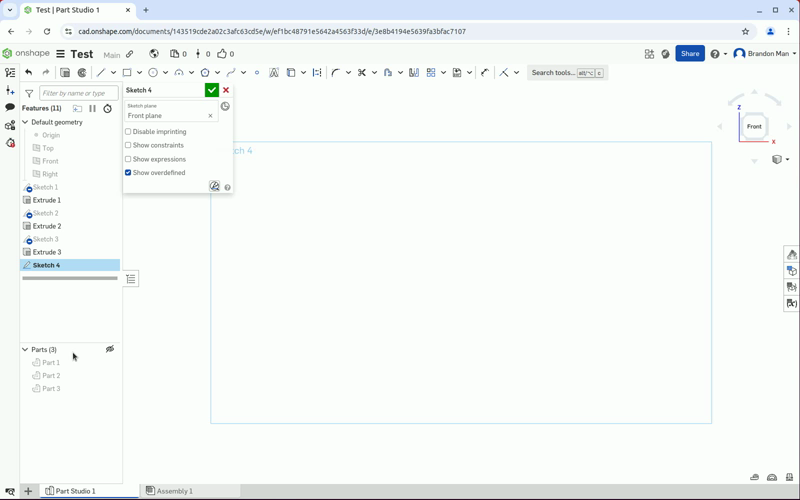
key_down(shift)
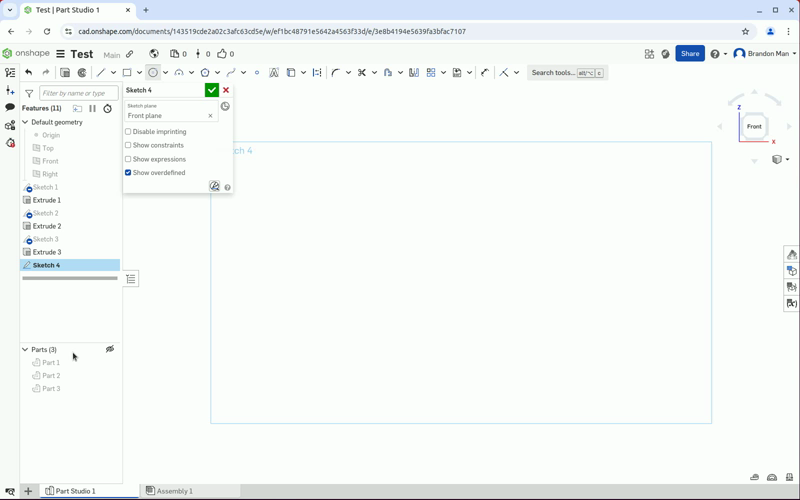
mouse_move(358, 342)
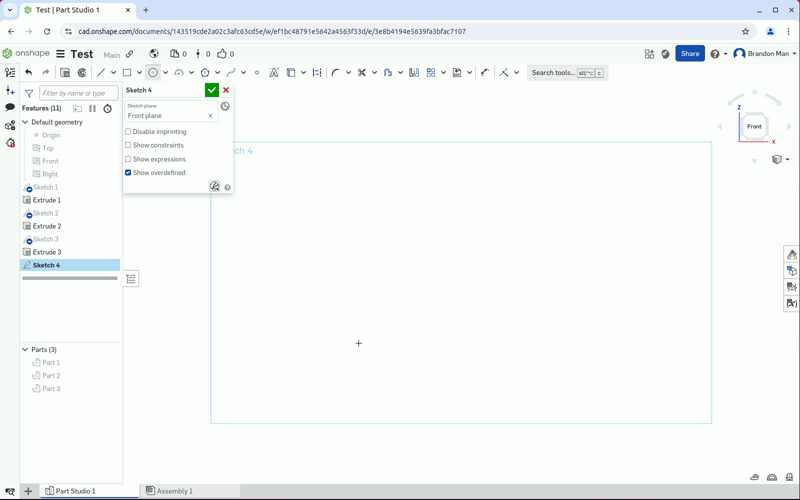
click(358, 342)
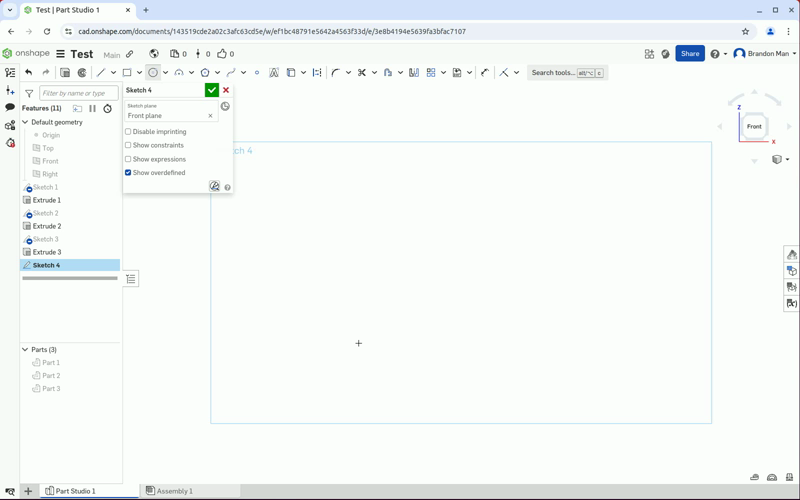
key_up(shift)
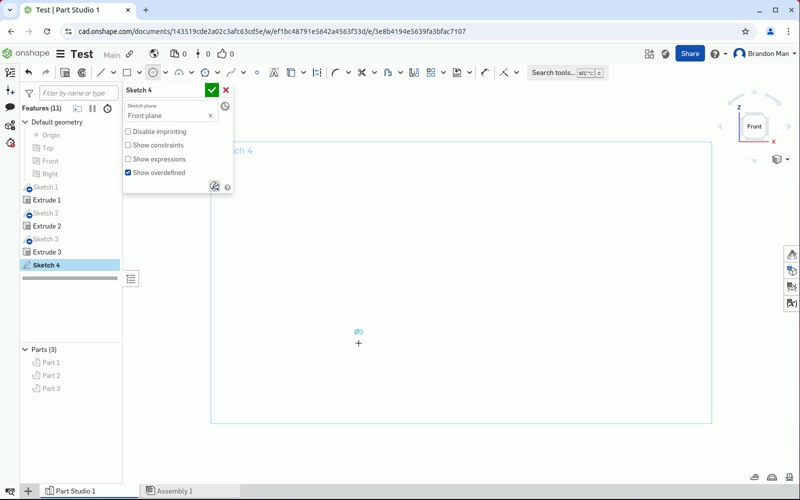
mouse_move(365, 342)
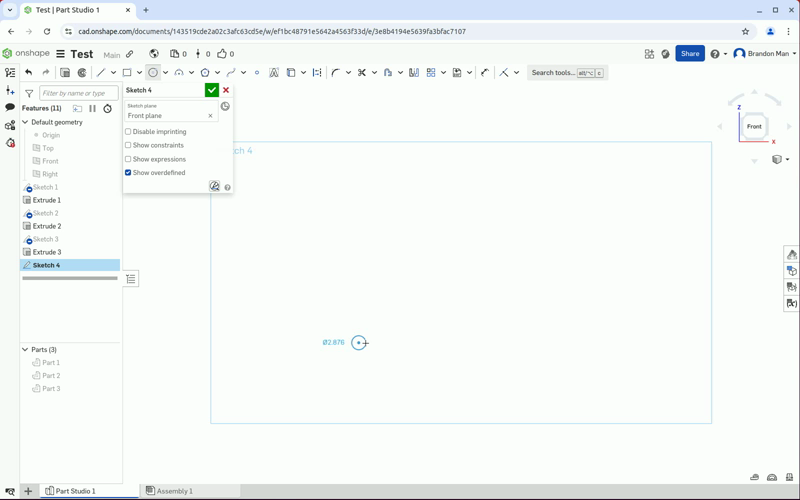
click(365, 342)
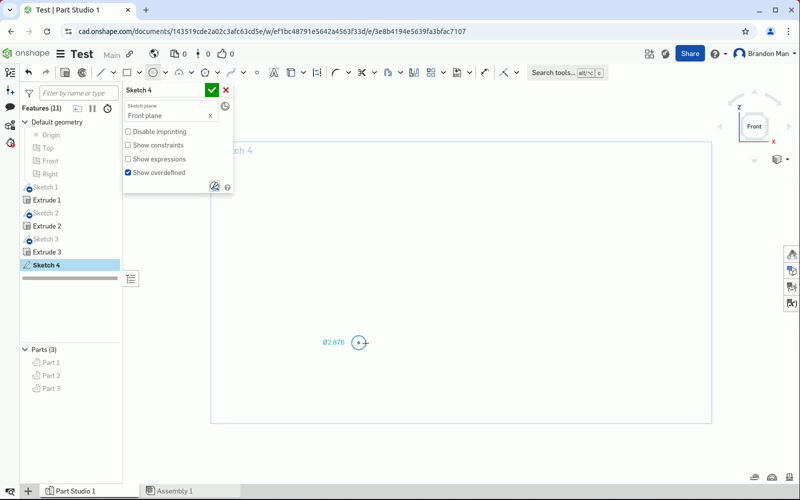
key(esc)
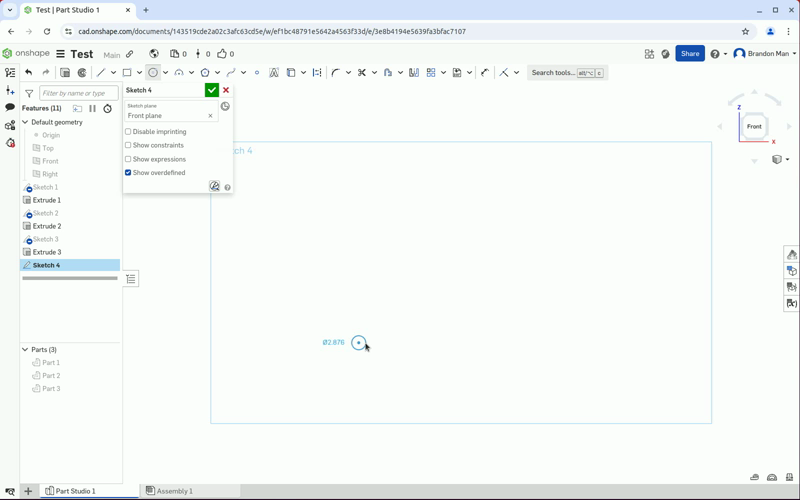
key(c)
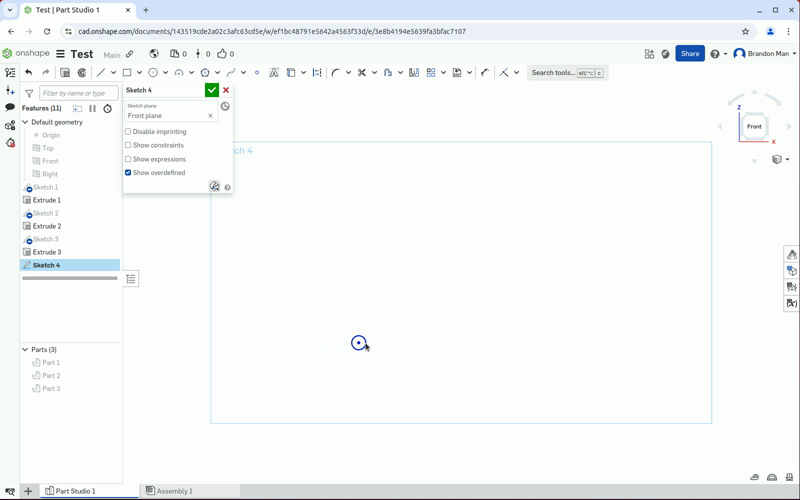
key_down(shift)
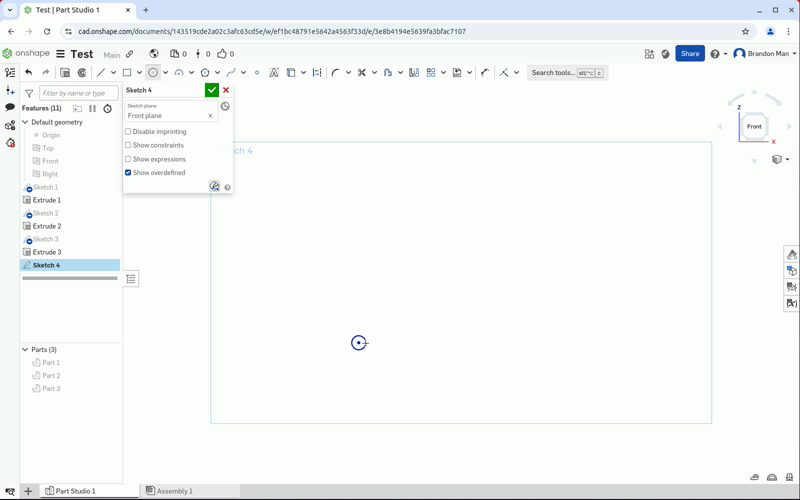
mouse_move(358, 342)
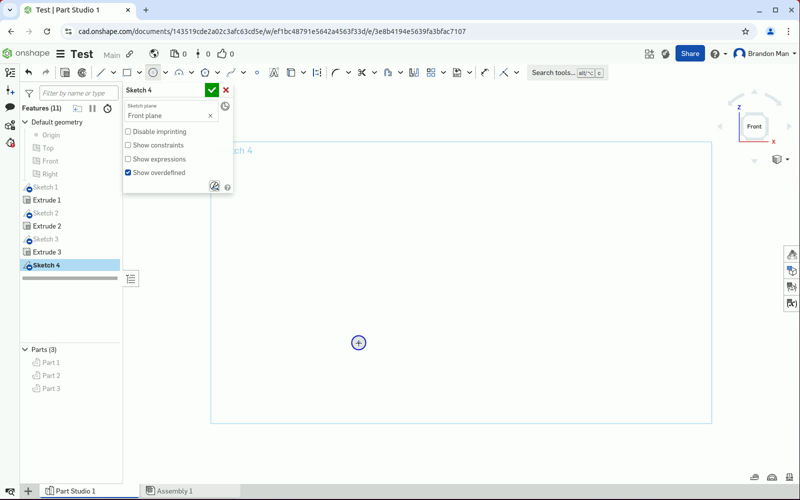
click(358, 342)
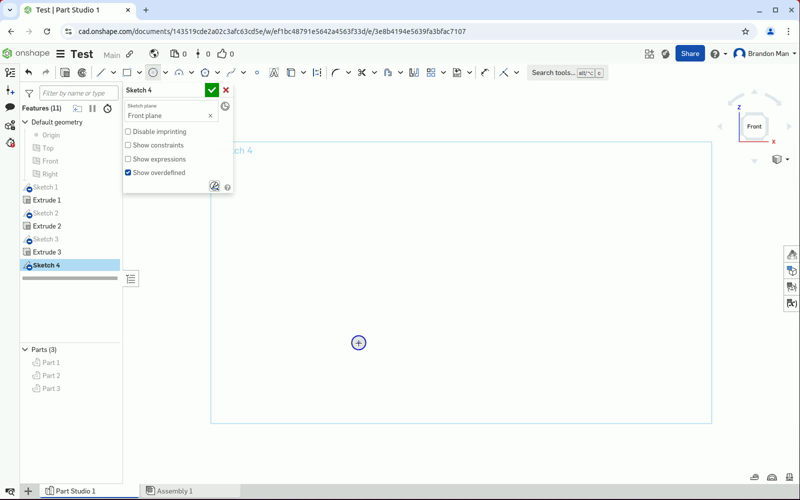
key_up(shift)
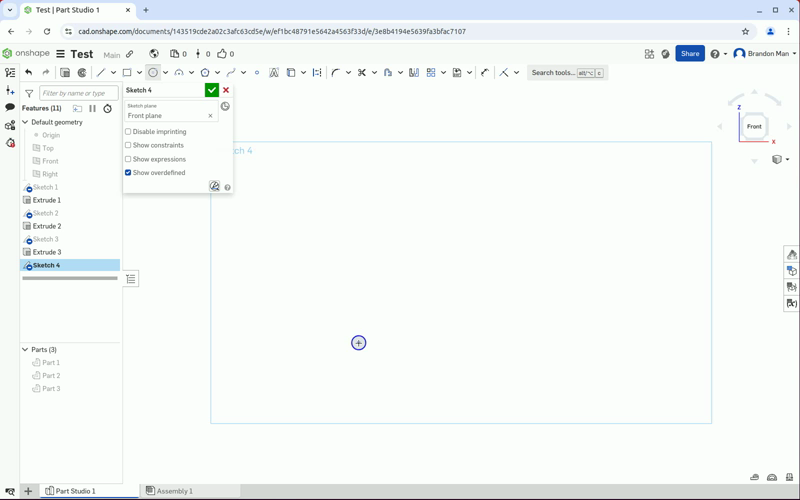
mouse_move(361, 342)
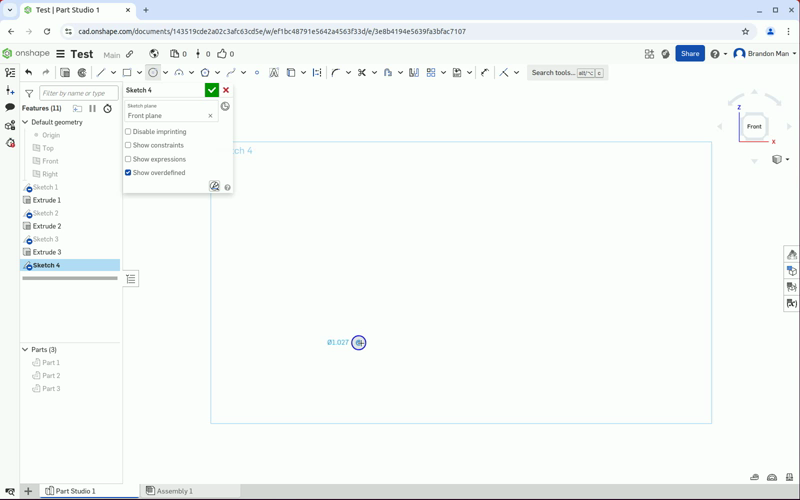
scroll(6)
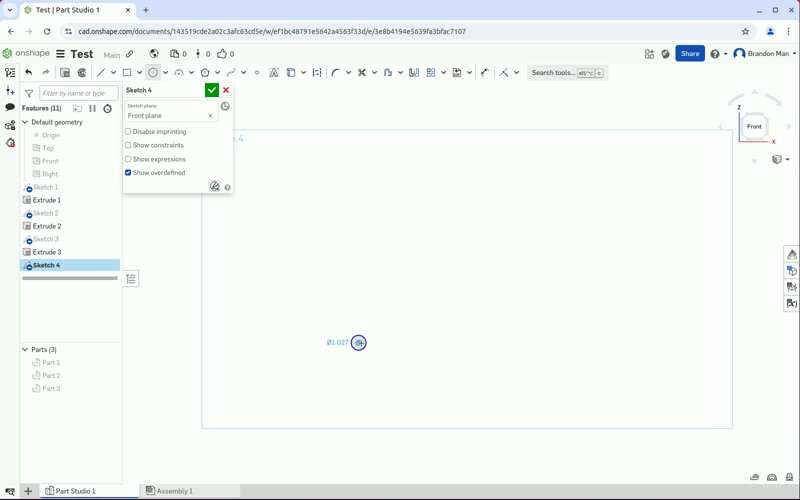
scroll(6)
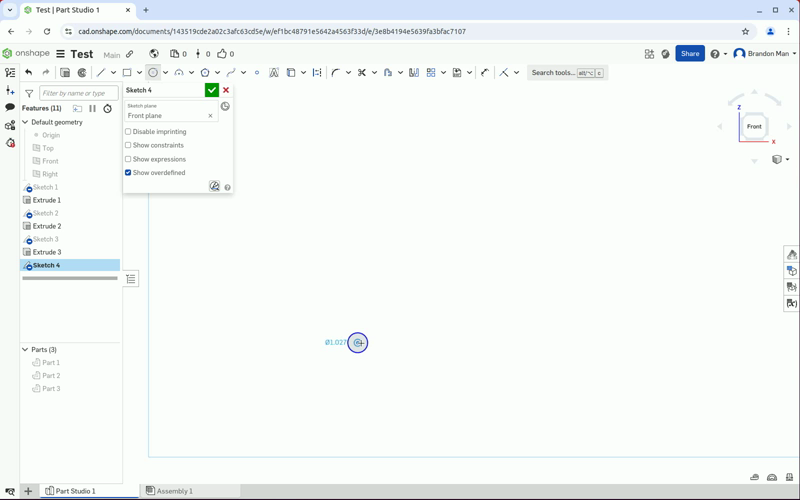
scroll(6)
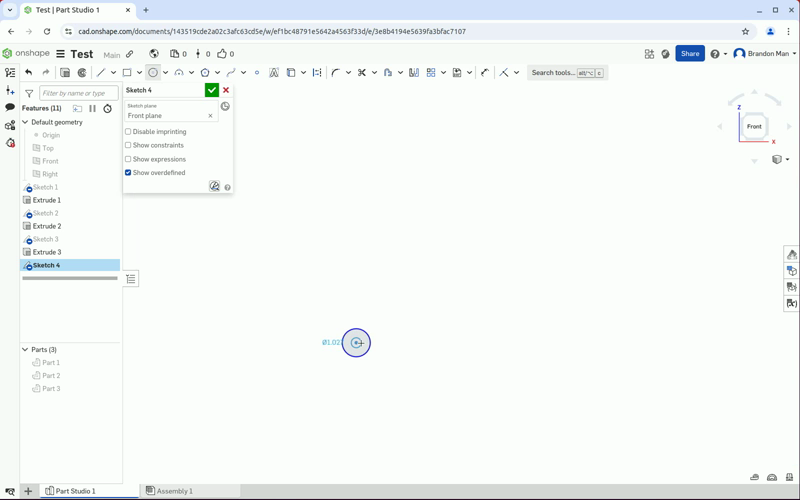
scroll(6)
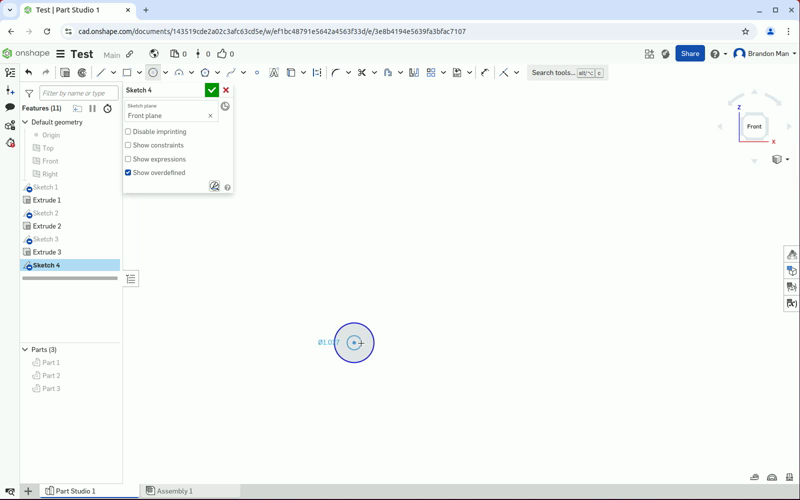
scroll(6)
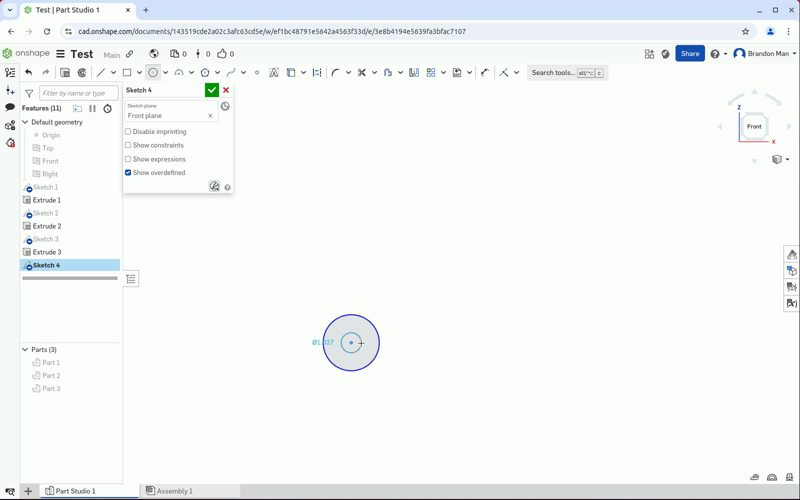
scroll(6)
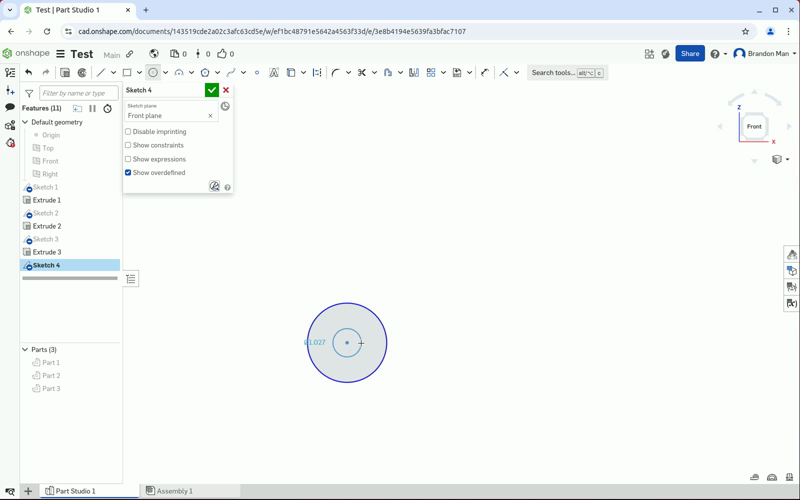
scroll(6)
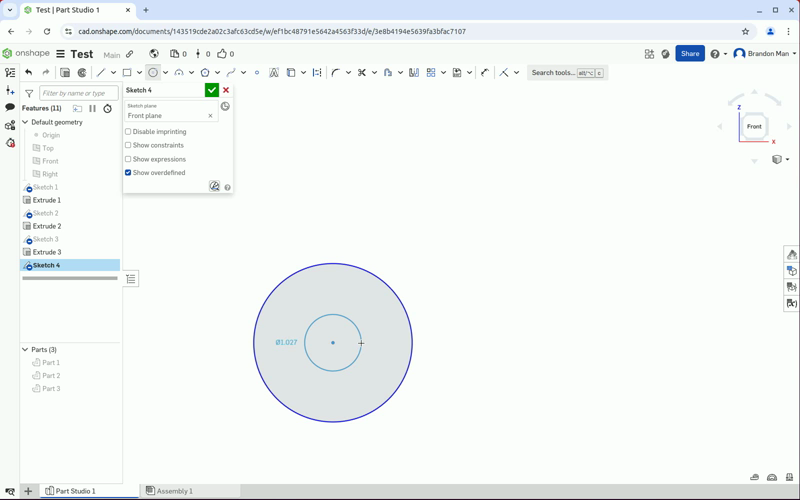
click(361, 342)
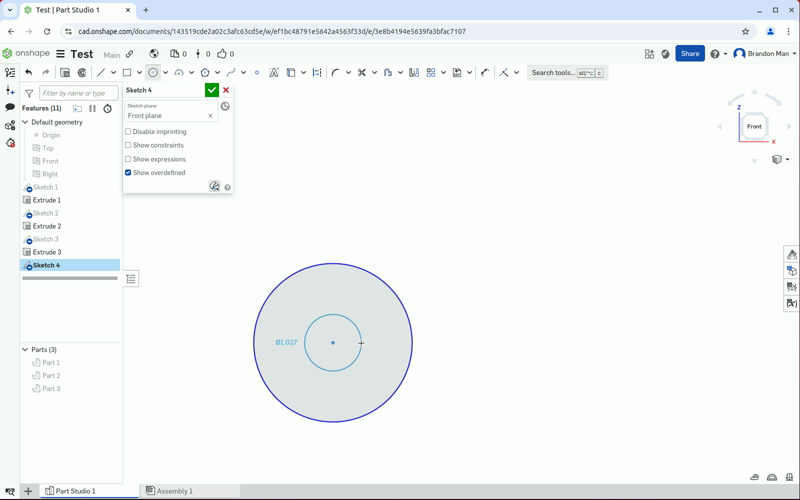
scroll(-6)
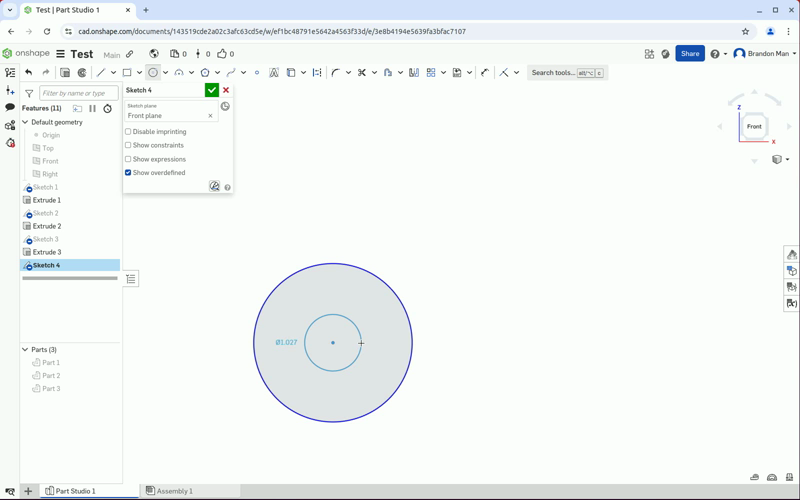
scroll(-6)
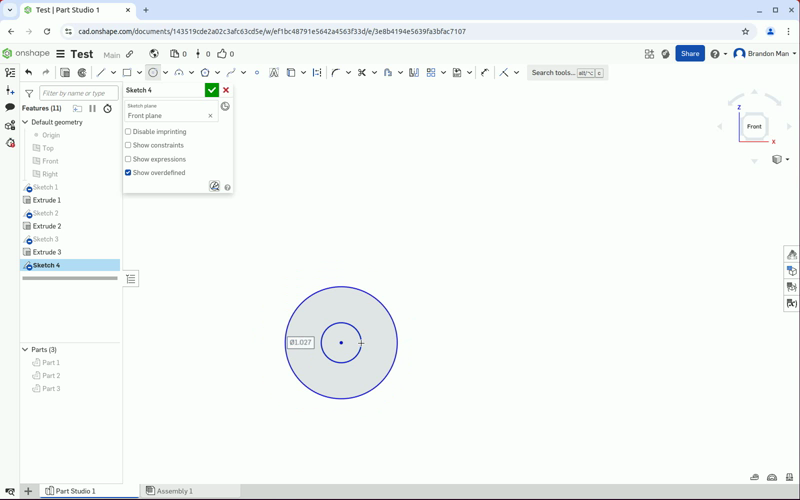
scroll(-6)
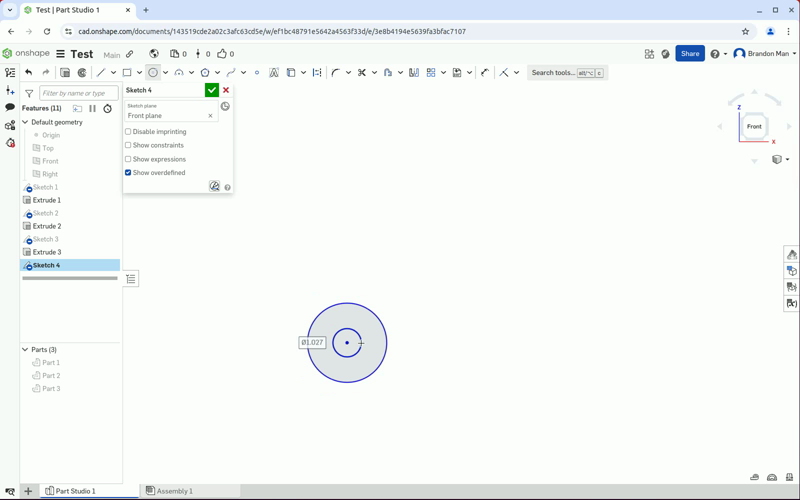
scroll(-6)
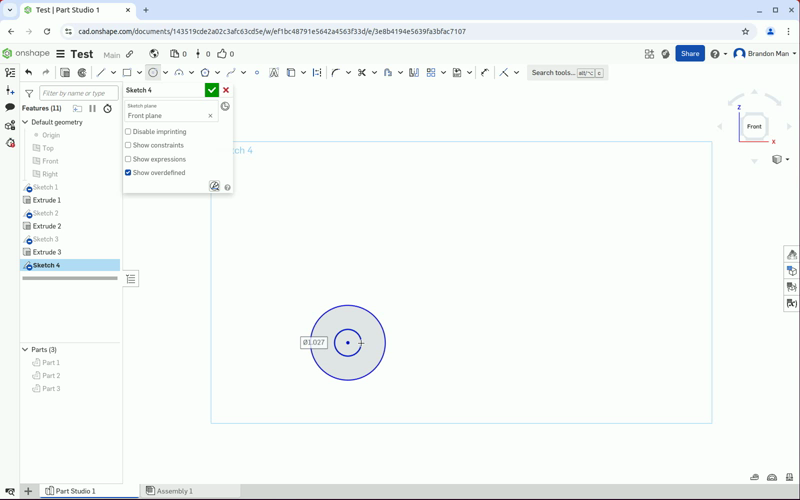
scroll(-6)
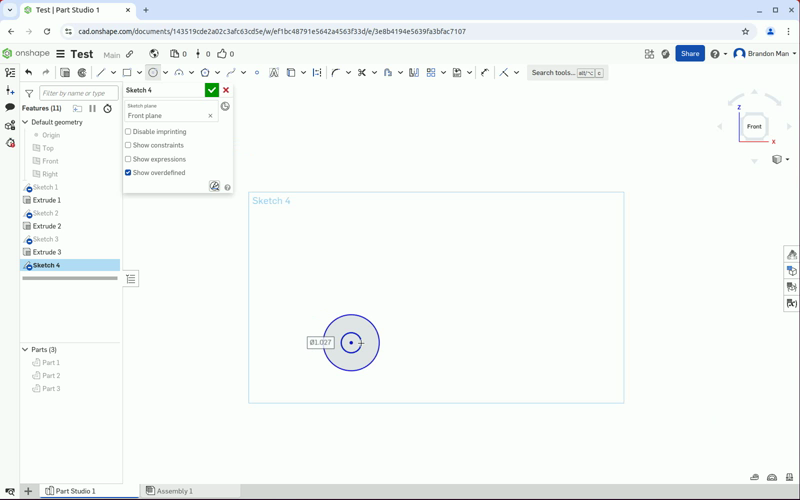
scroll(-6)
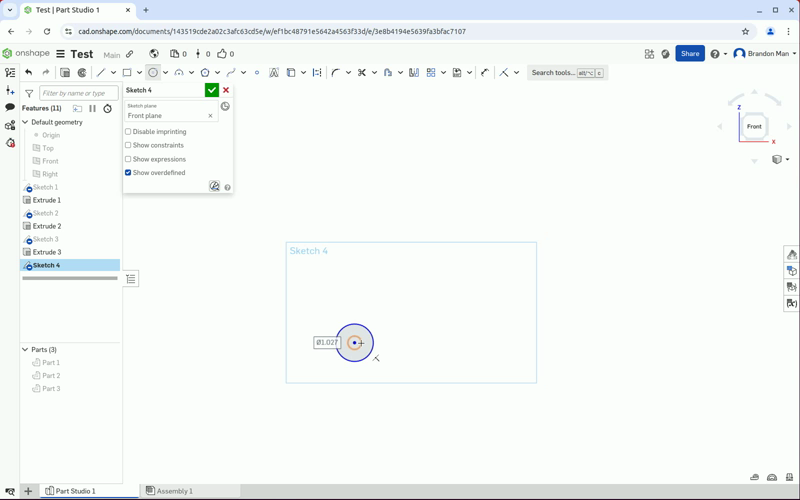
scroll(-6)
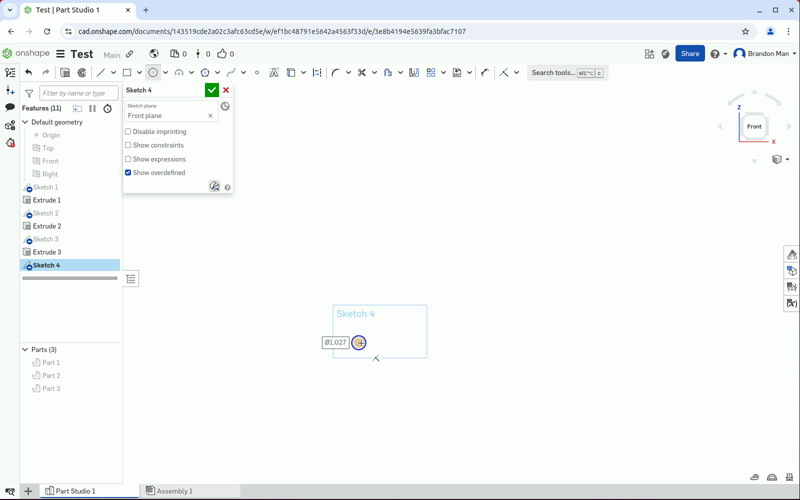
key(esc)
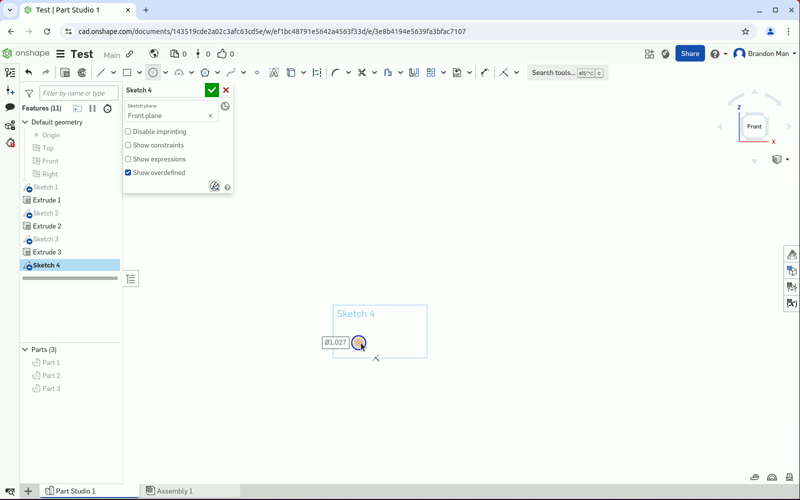
mouse_move(357, 346)
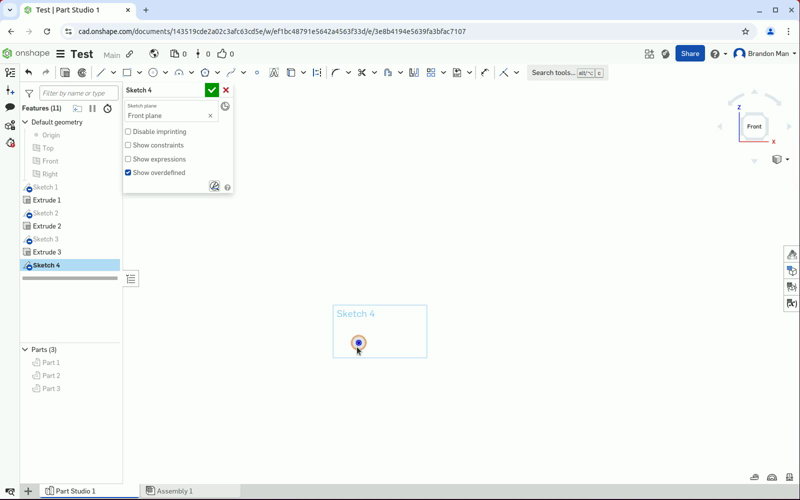
scroll(6)
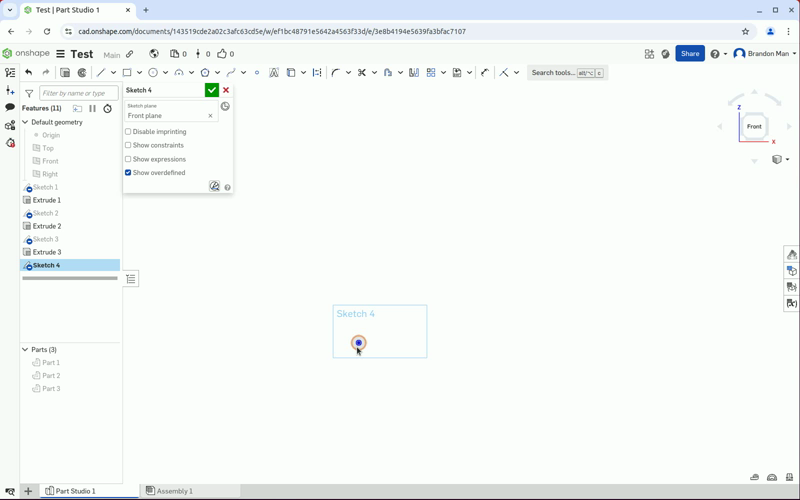
scroll(6)
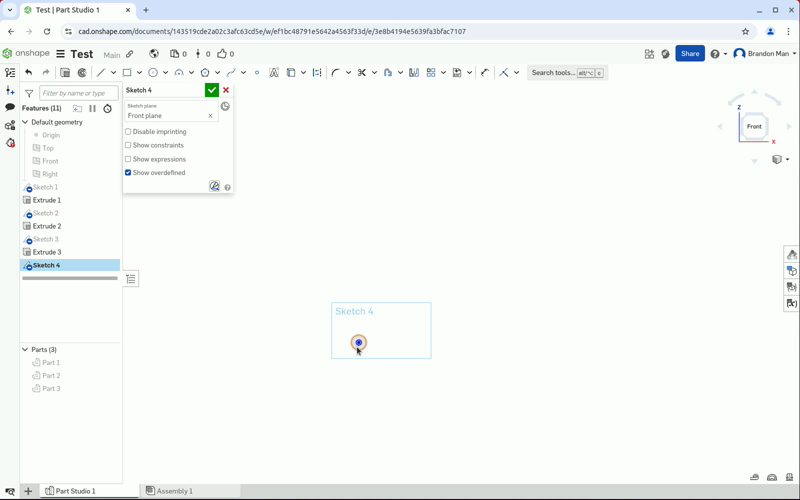
scroll(6)
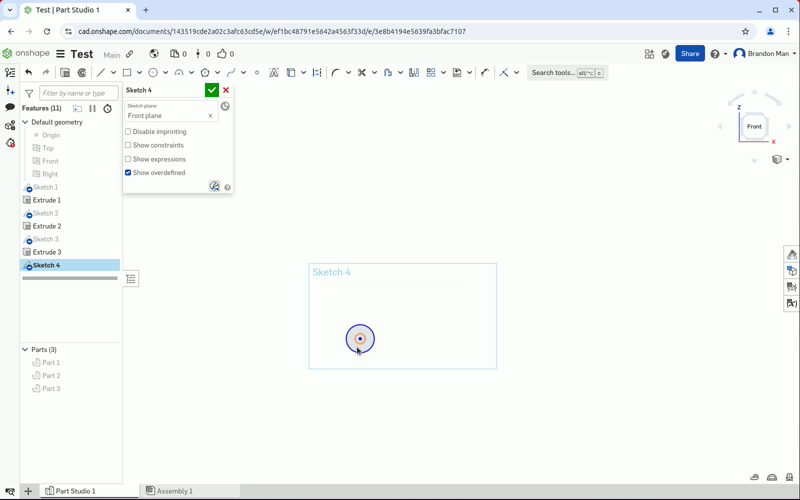
scroll(6)
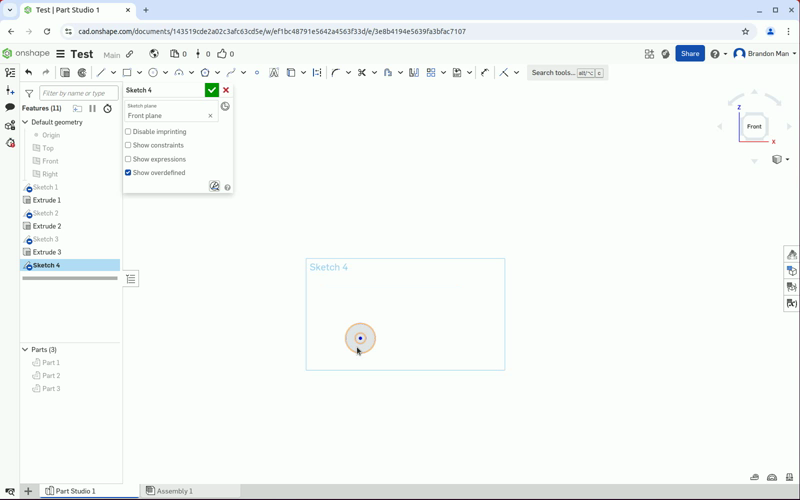
scroll(6)
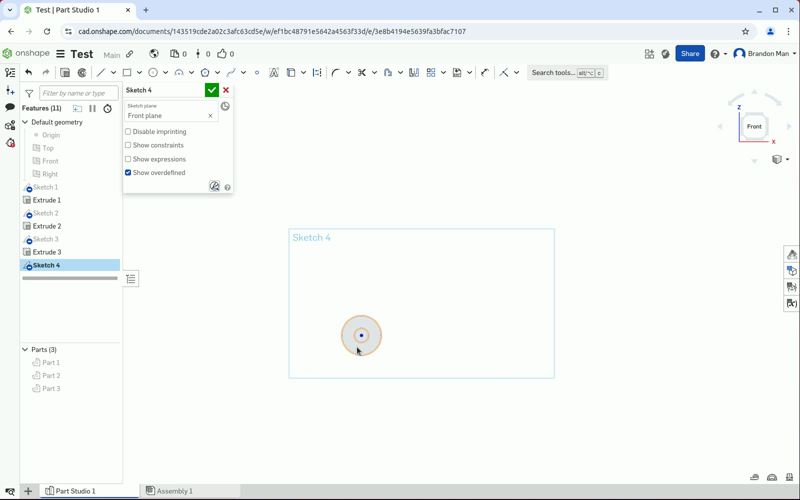
scroll(6)
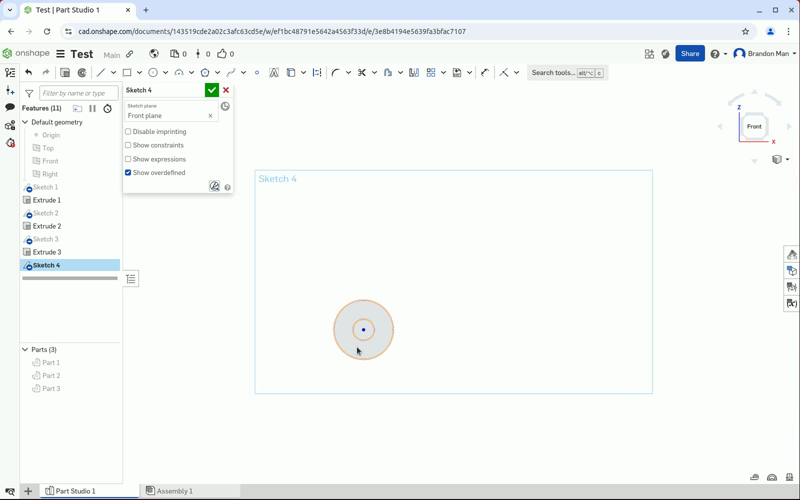
scroll(6)
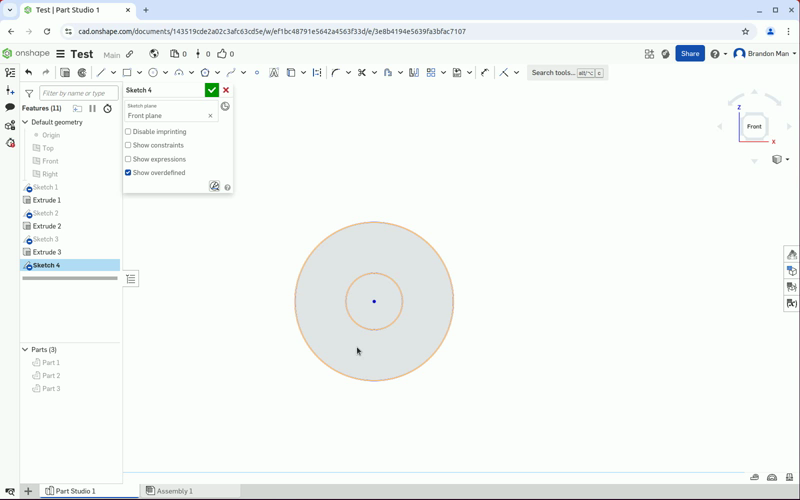
click(357, 346)
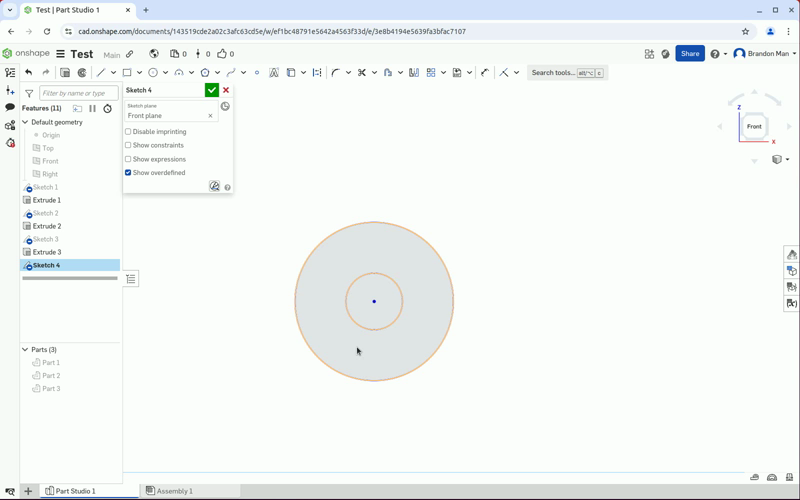
scroll(-6)
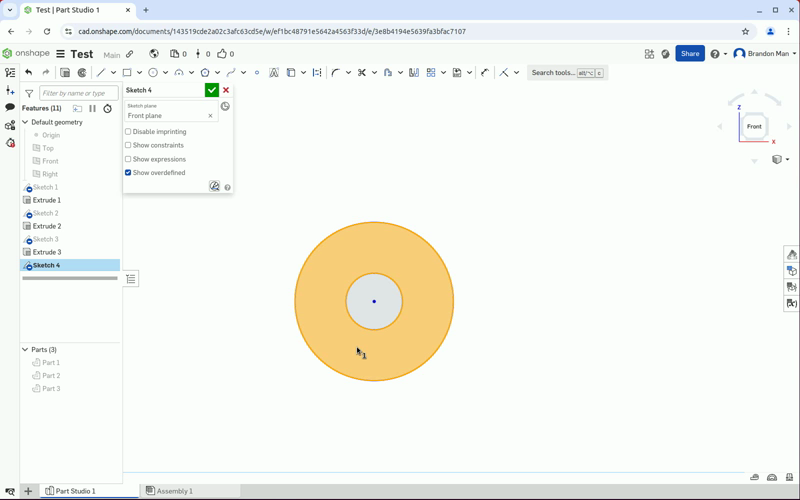
scroll(-6)
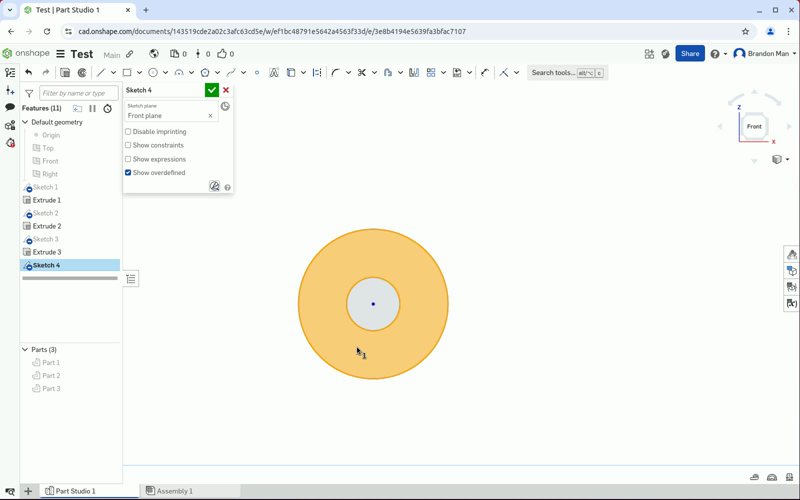
scroll(-6)
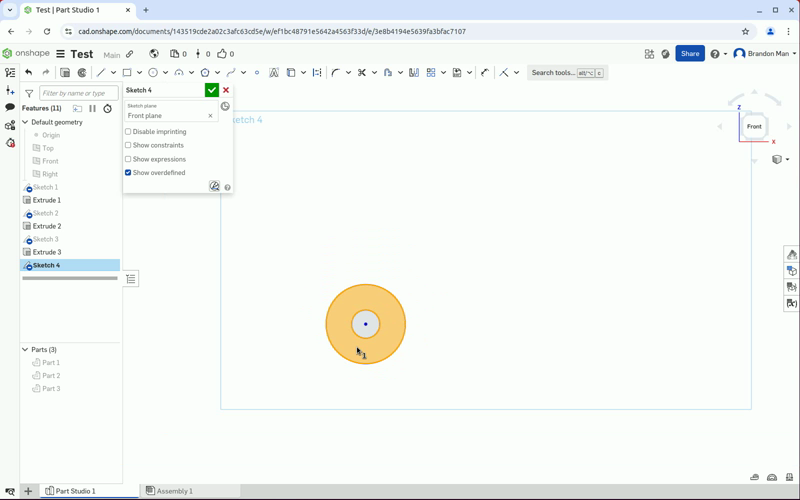
scroll(-6)
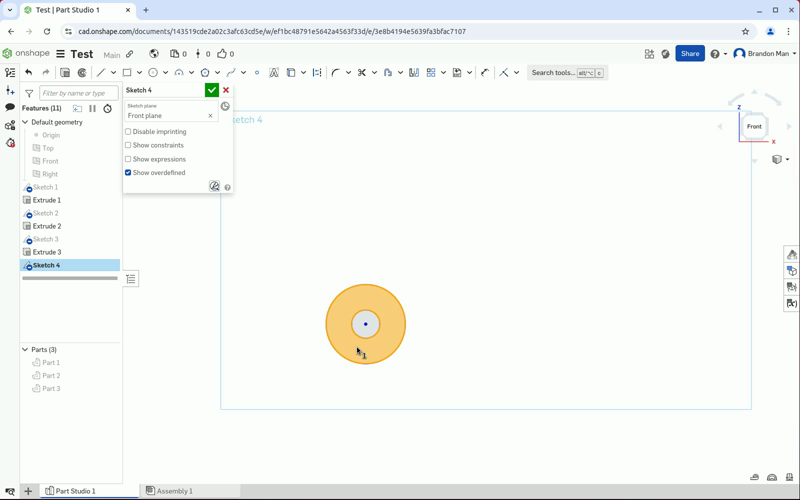
scroll(-6)
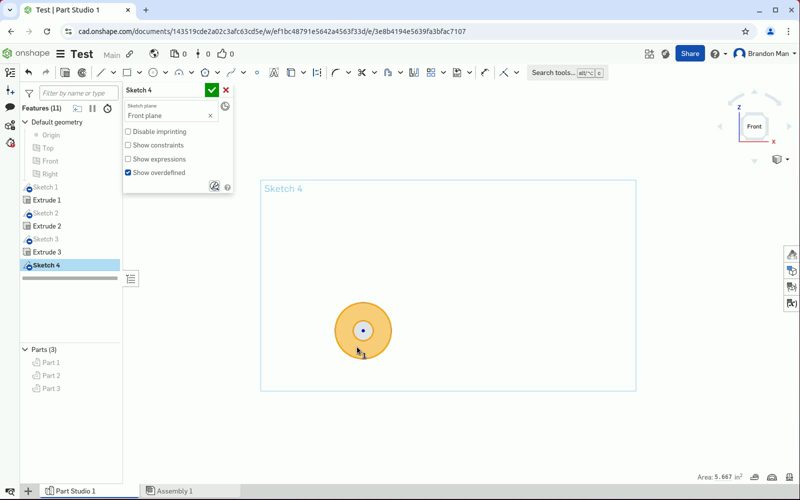
scroll(-6)
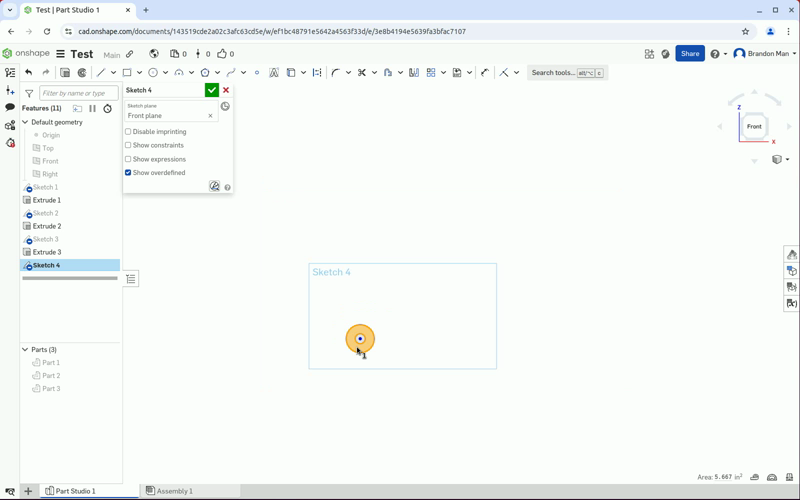
scroll(-6)
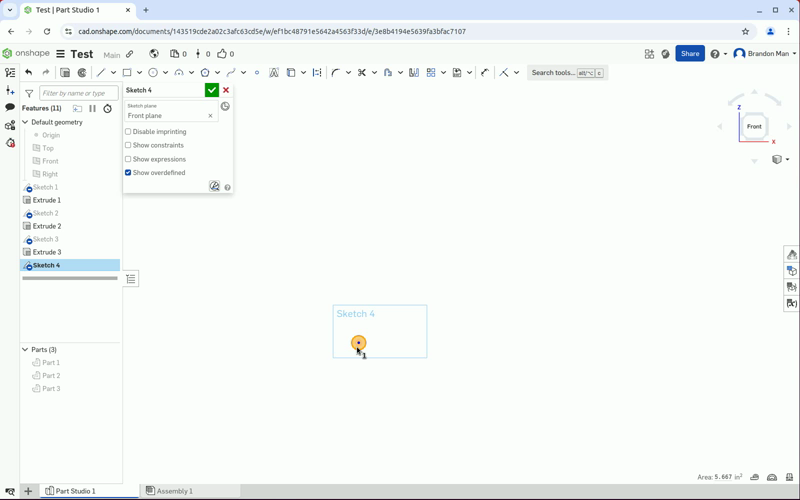
mouse_move(73, 352)
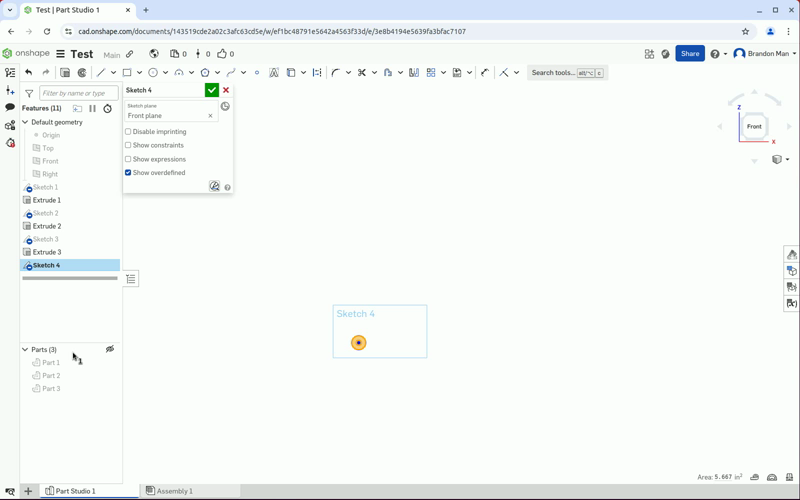
key(shift+y)
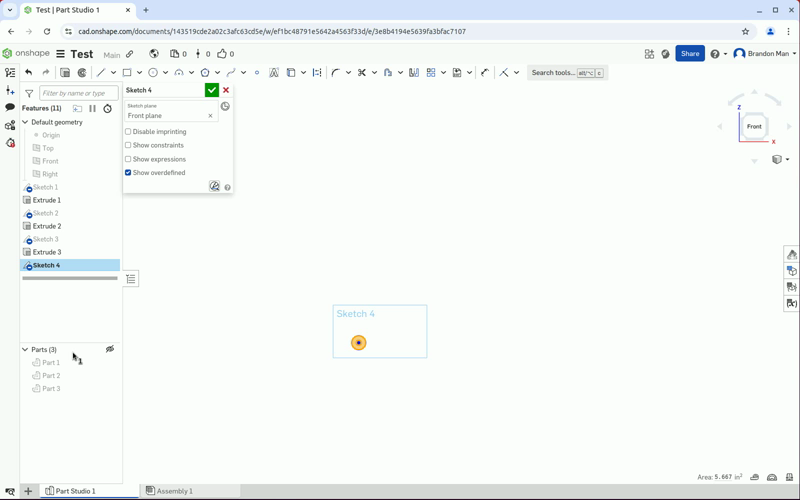
key(shift+e)
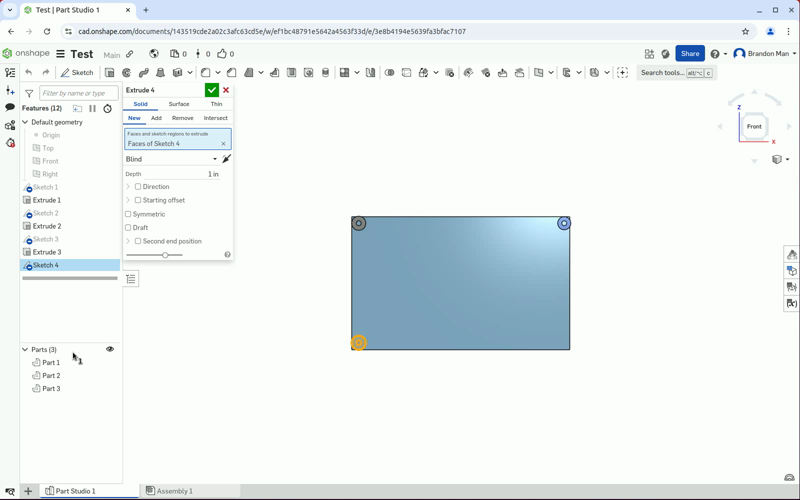
mouse_move(143, 106)
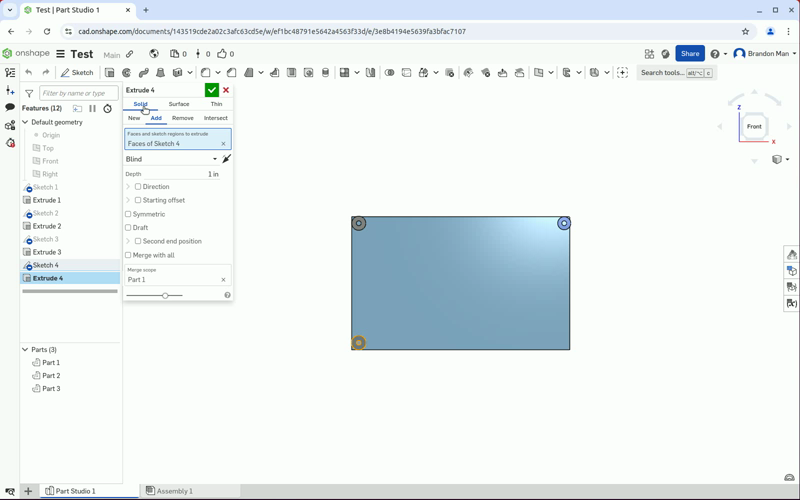
click(143, 106)
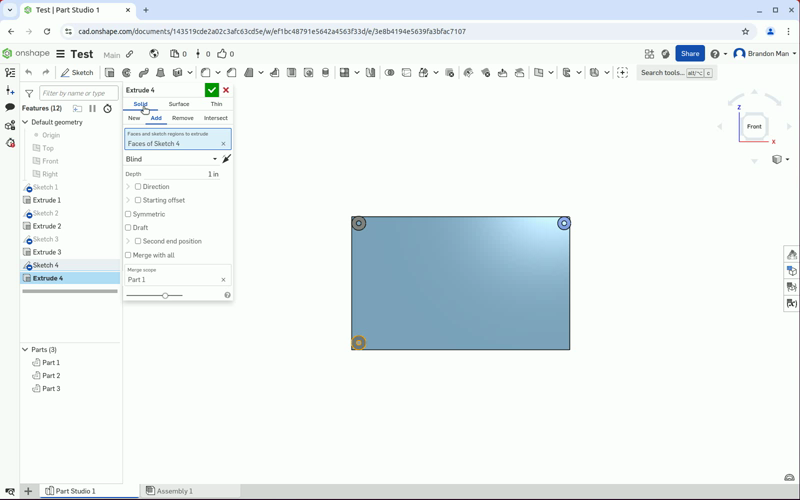
mouse_move(137, 120)
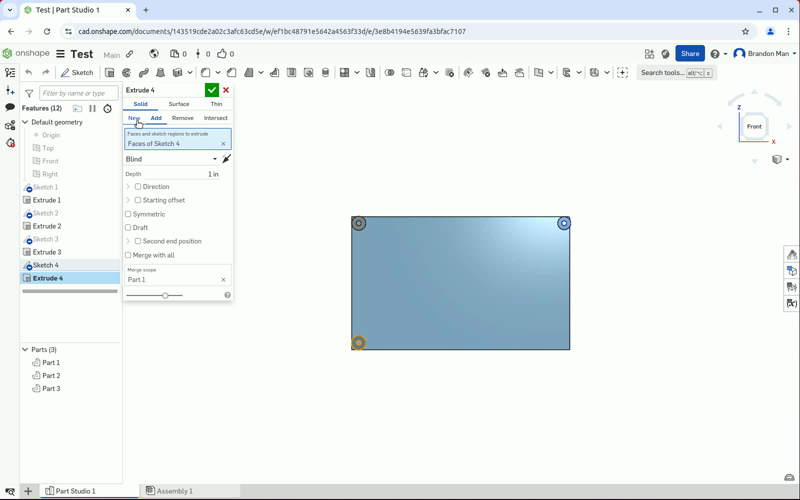
click(137, 120)
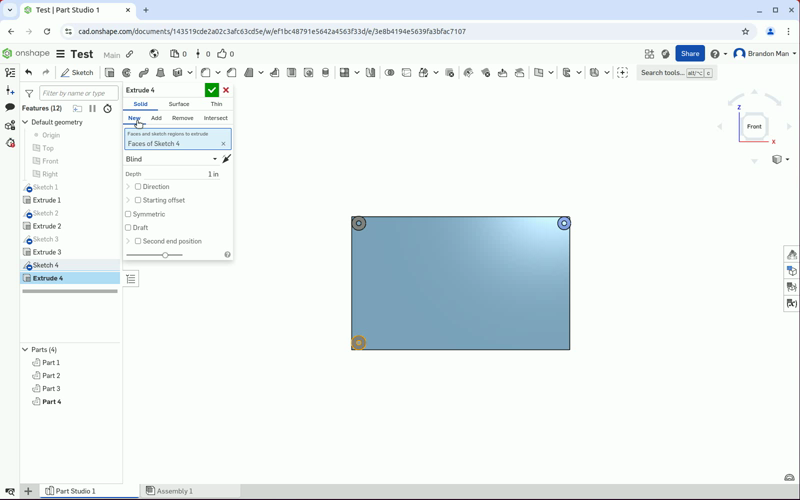
key(tab, 4)
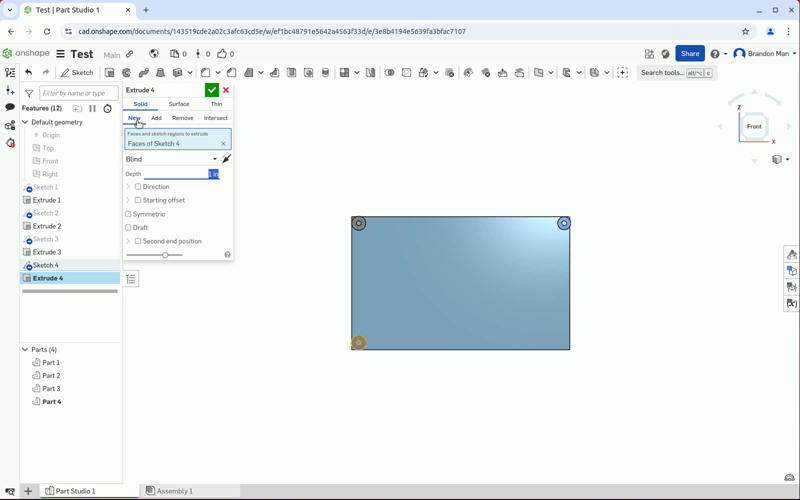
text(4.814)
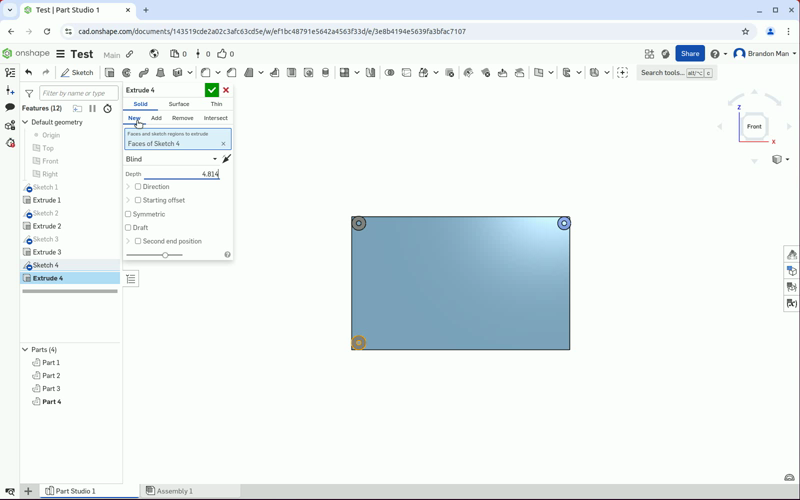
key(enter)
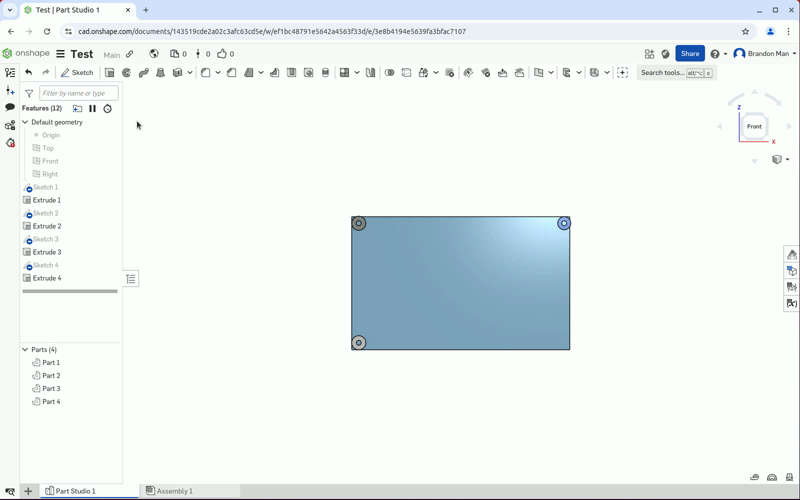
key(shift+h)
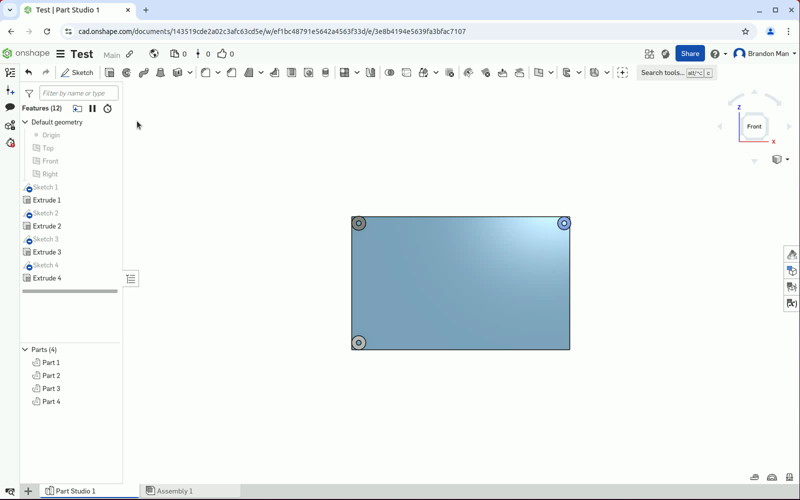
key(shift+h)
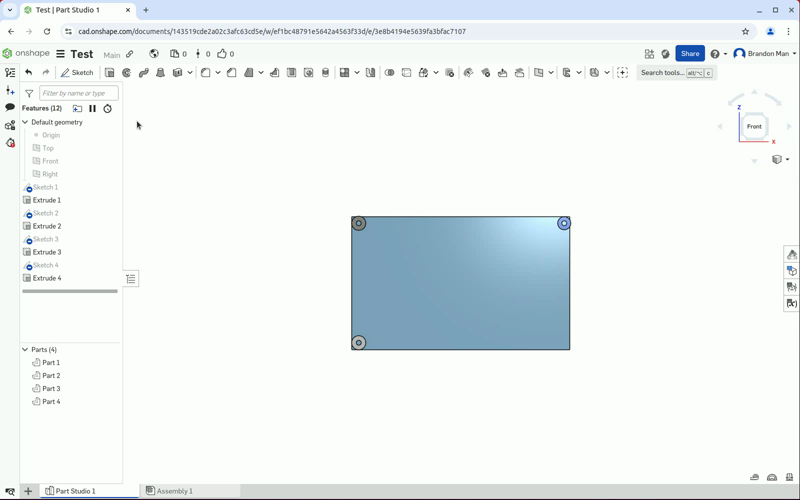
mouse_move(73, 189)
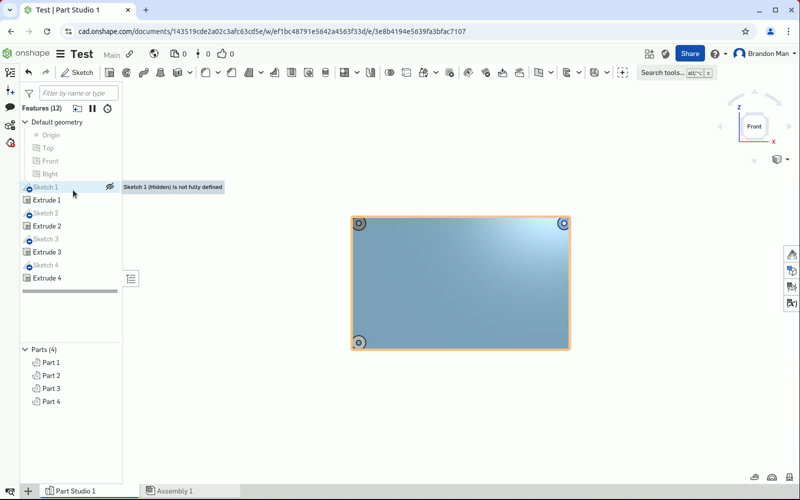
click(73, 189)
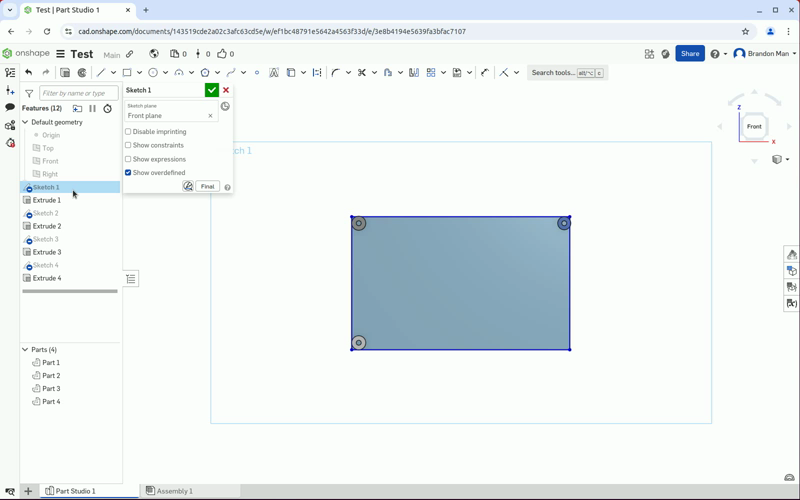
mouse_move(229, 92)
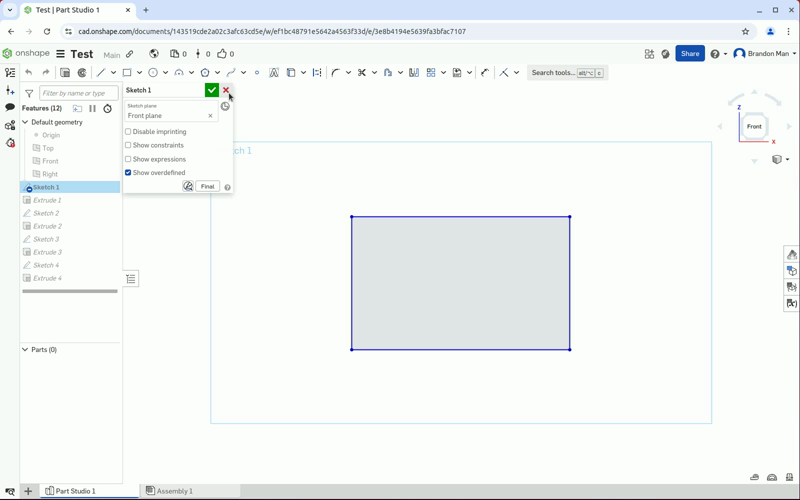
click(229, 92)
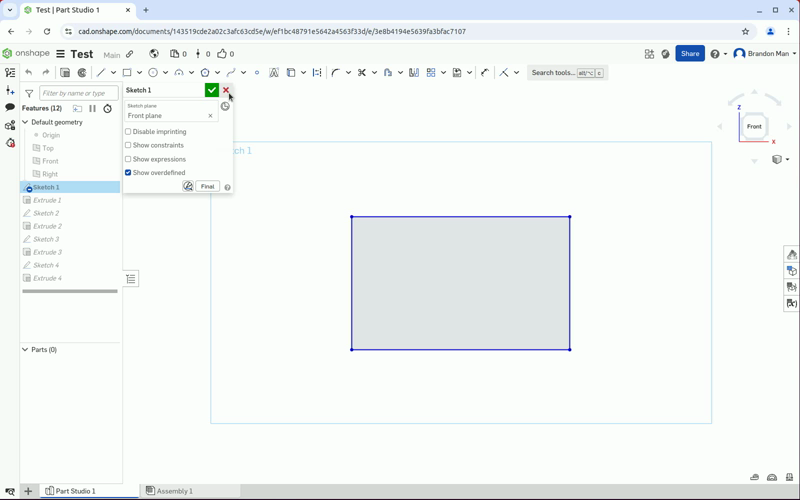
key(shift+s)
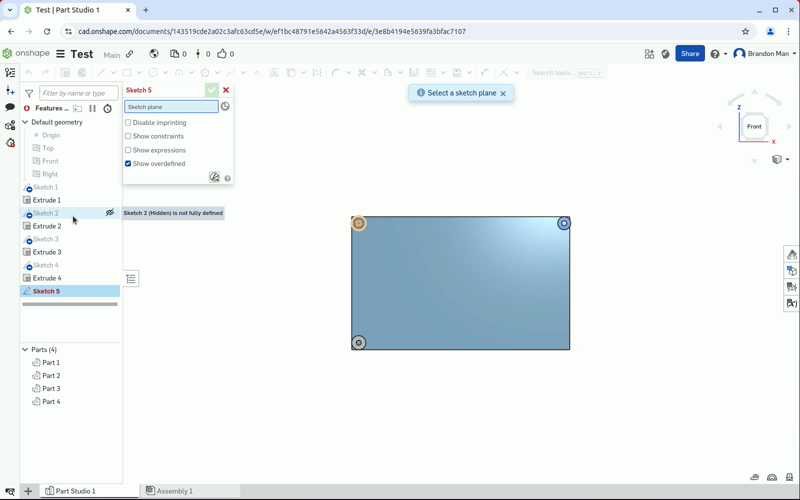
scroll(3)
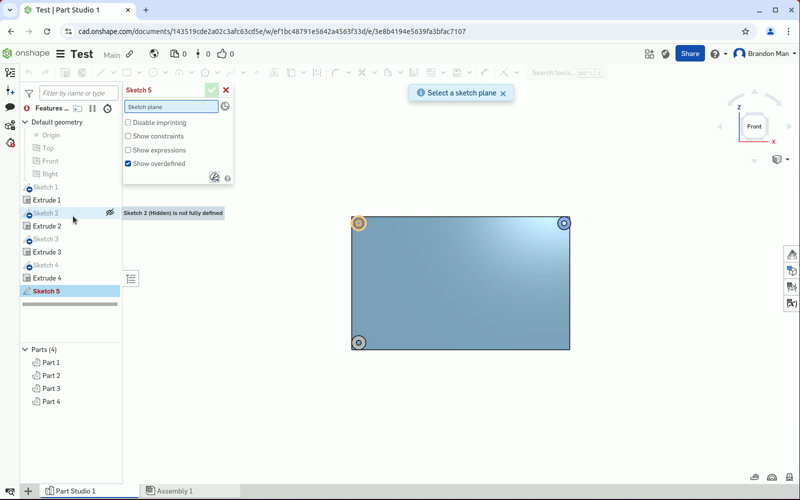
mouse_move(73, 163)
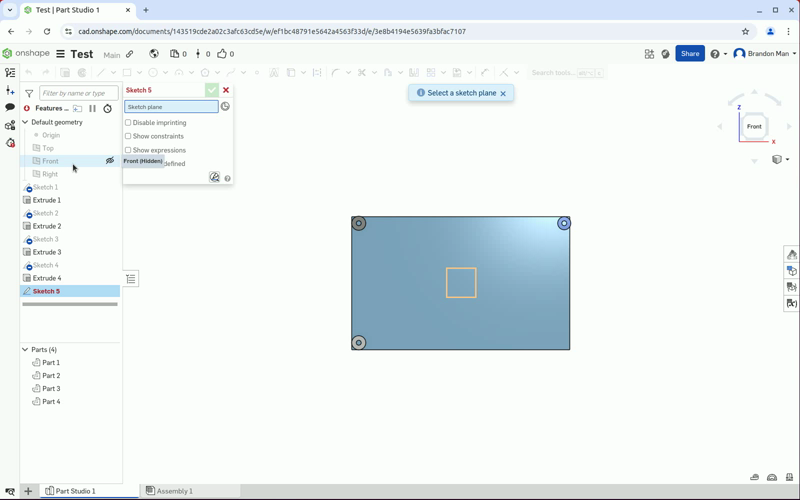
click(73, 163)
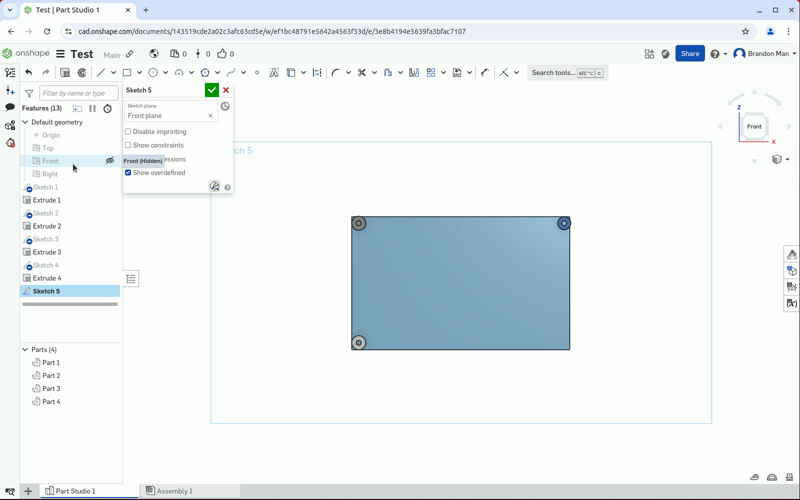
mouse_move(73, 352)
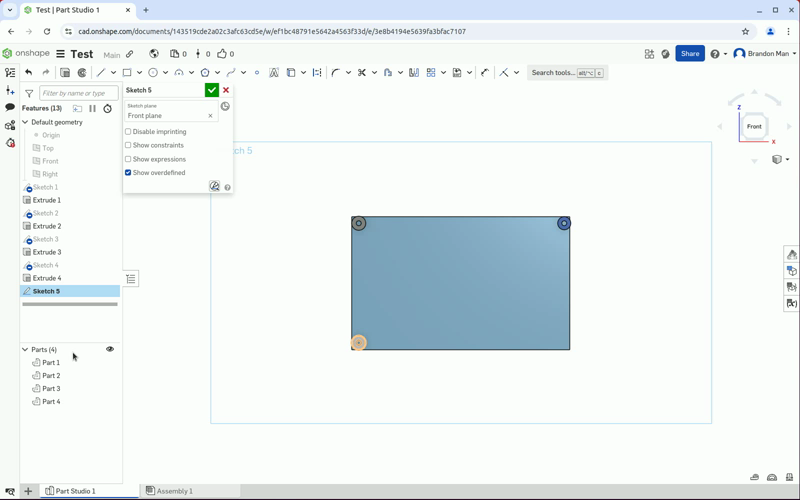
key(y)
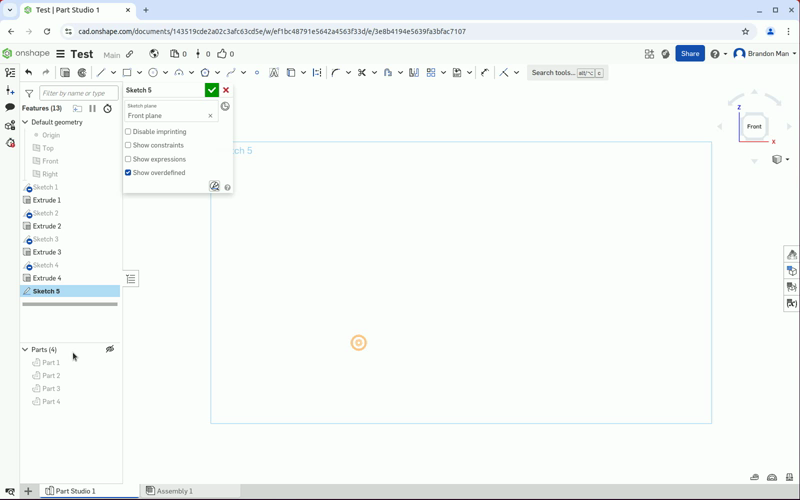
key(c)
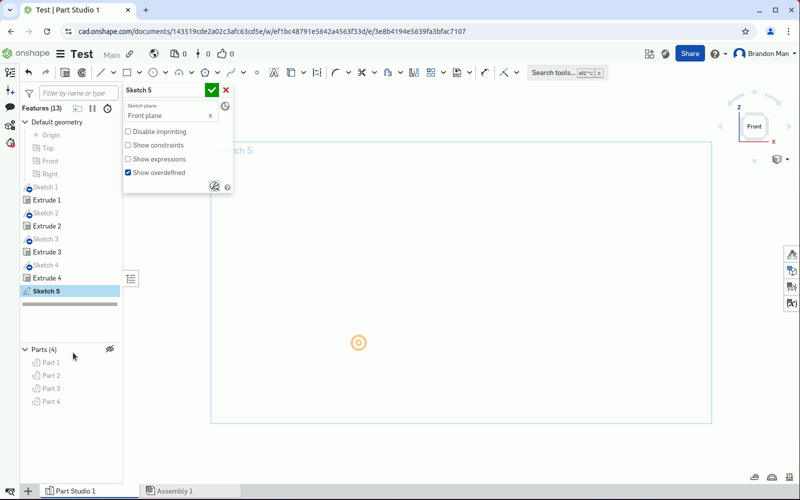
key_down(shift)
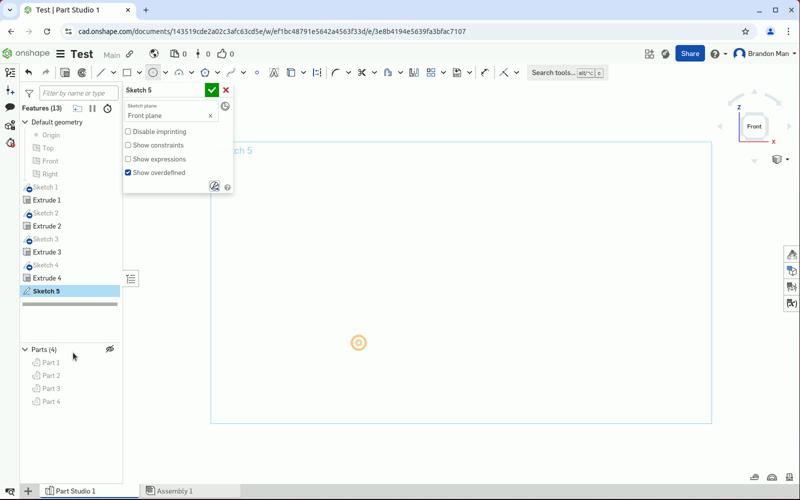
mouse_move(564, 342)
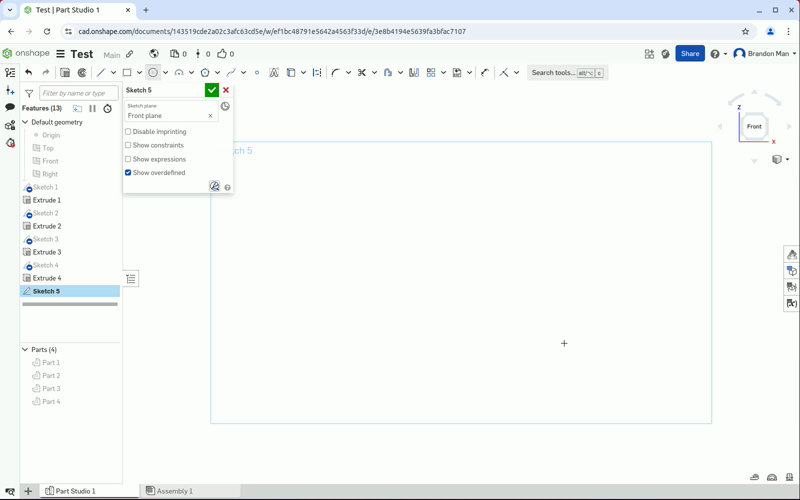
click(564, 342)
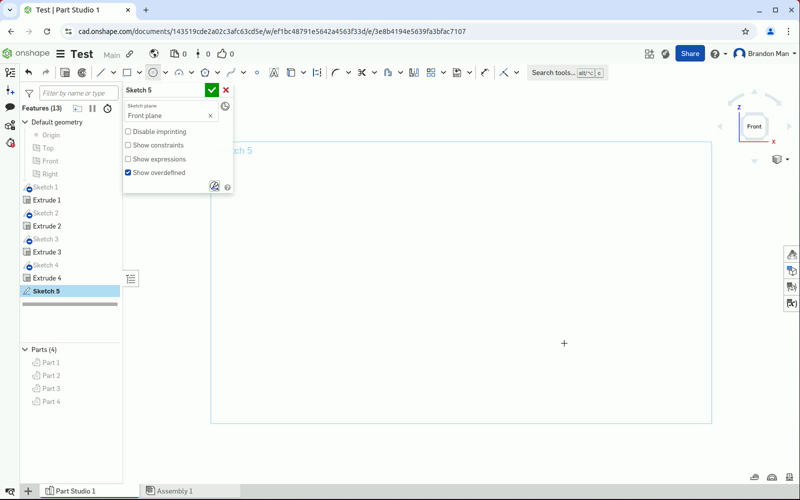
key_up(shift)
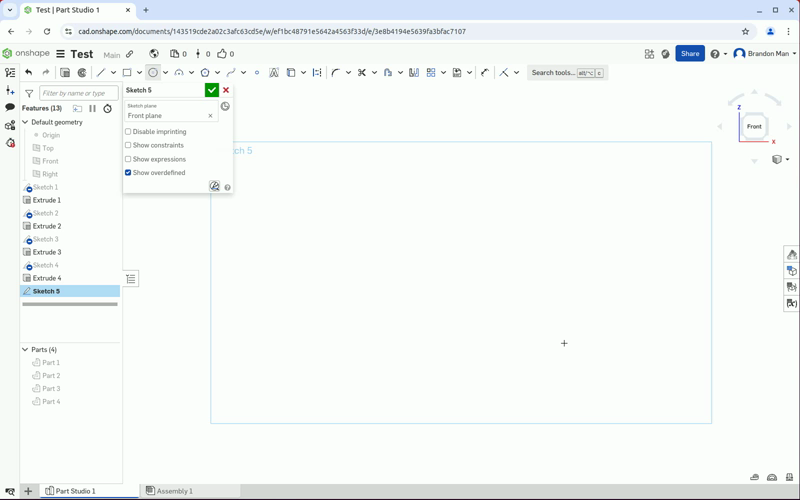
mouse_move(570, 342)
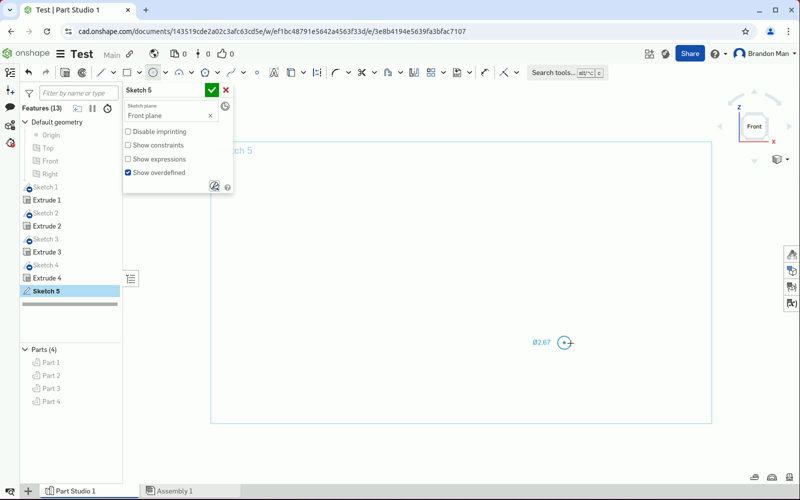
click(570, 342)
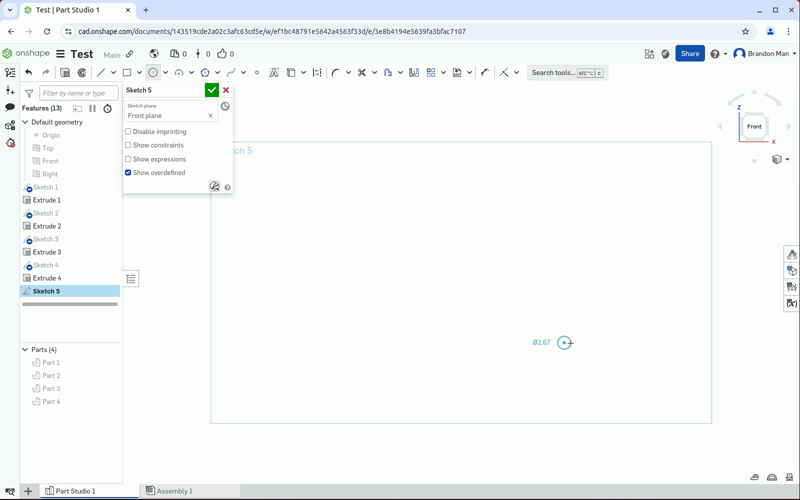
key(esc)
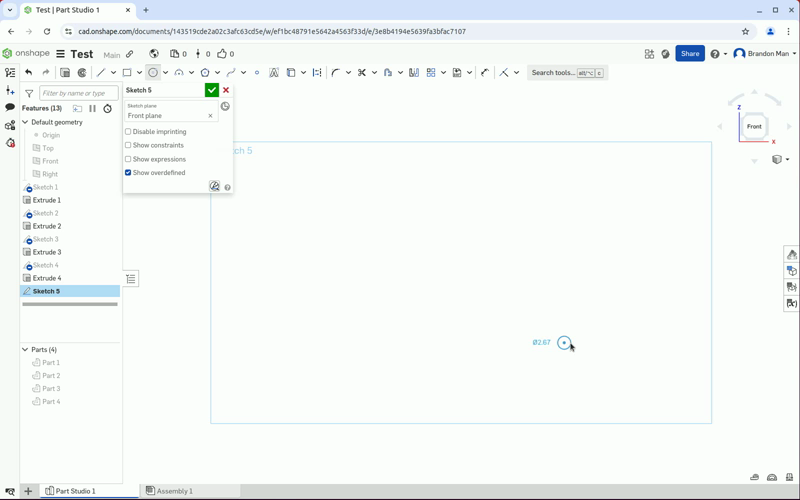
key(c)
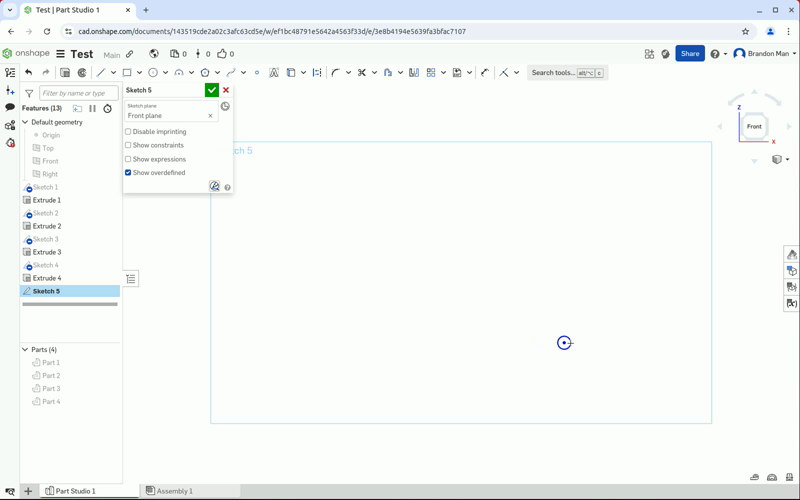
key_down(shift)
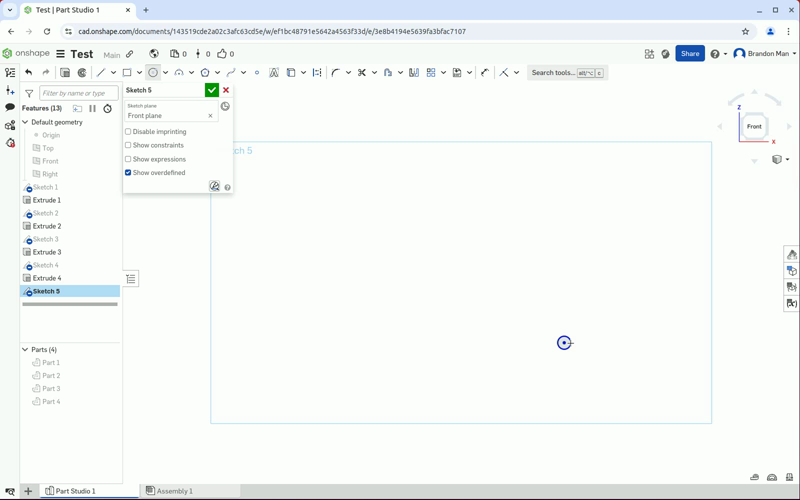
mouse_move(564, 342)
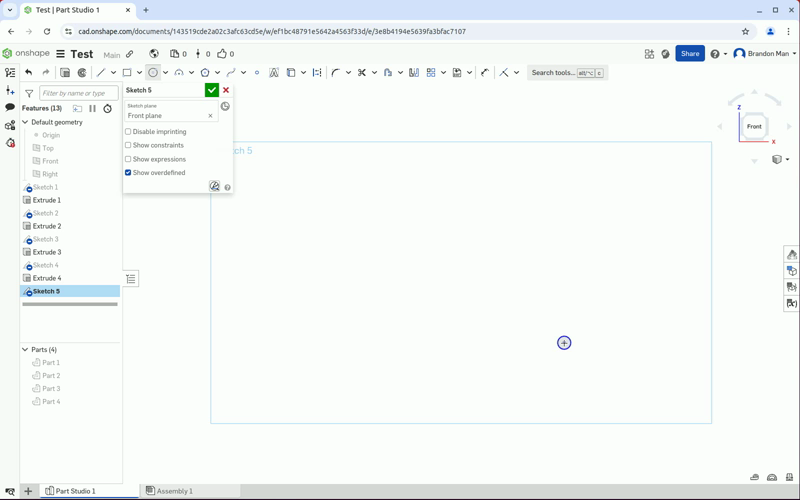
click(564, 342)
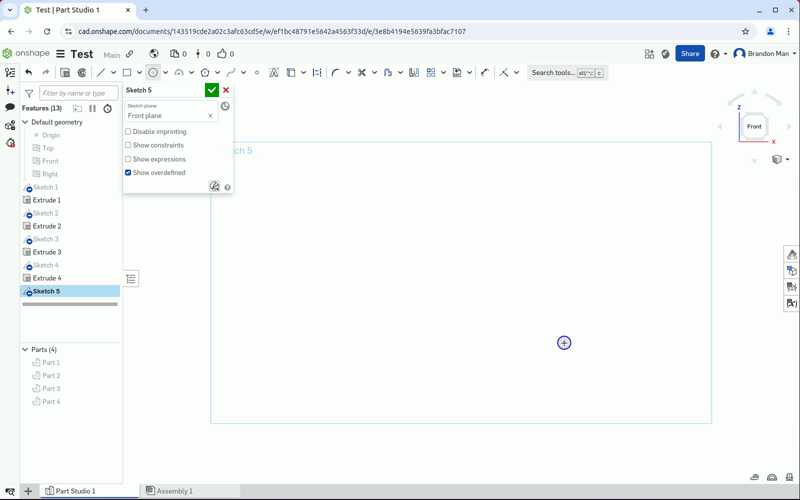
key_up(shift)
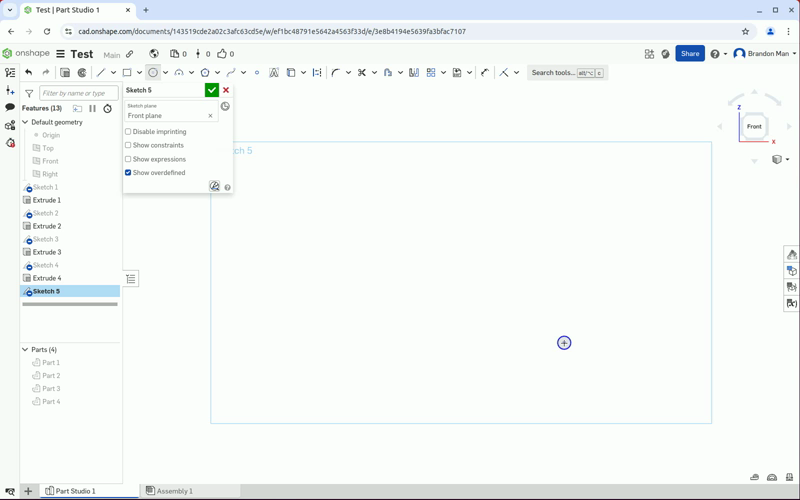
mouse_move(566, 342)
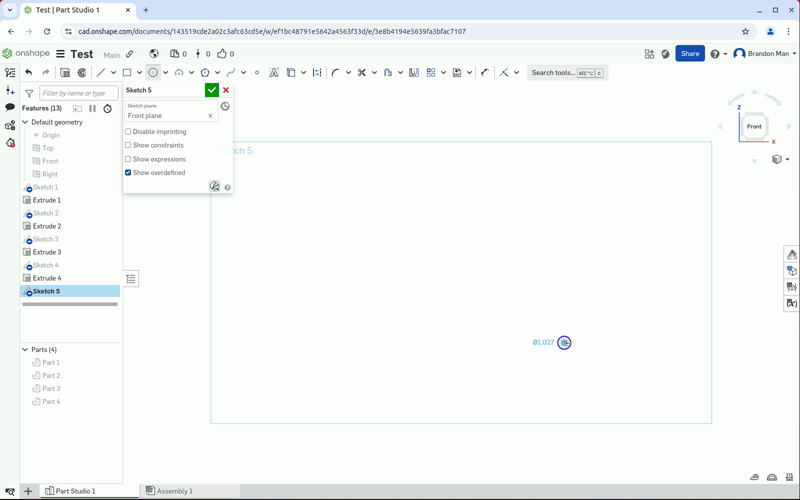
scroll(6)
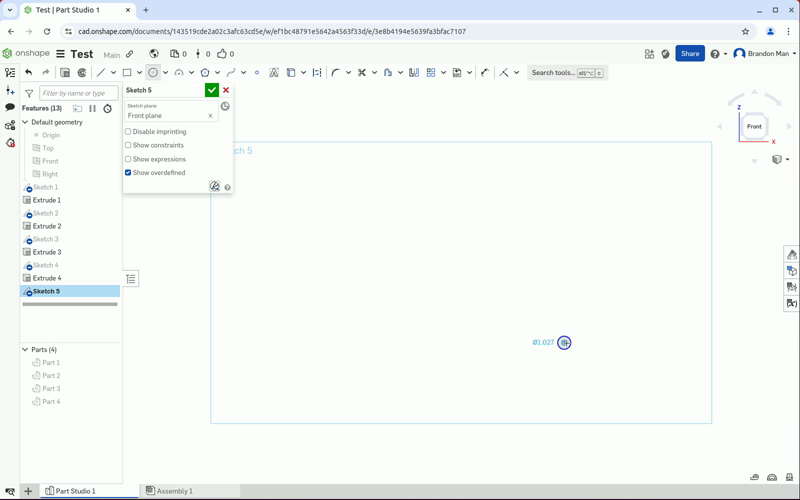
scroll(6)
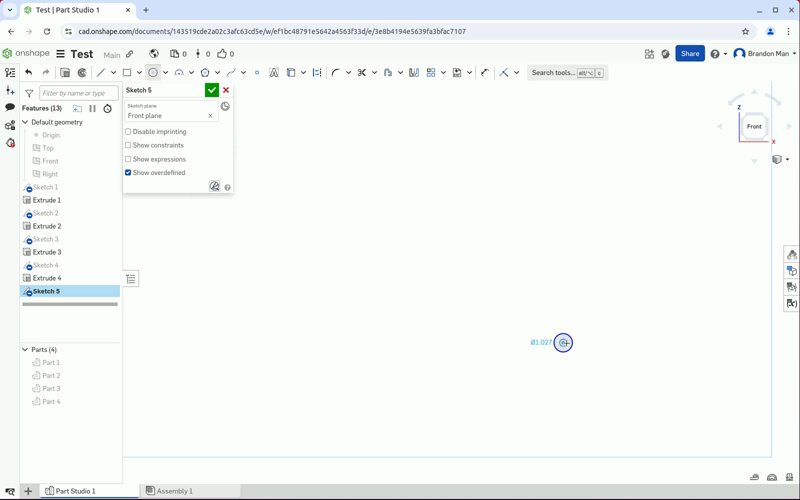
scroll(6)
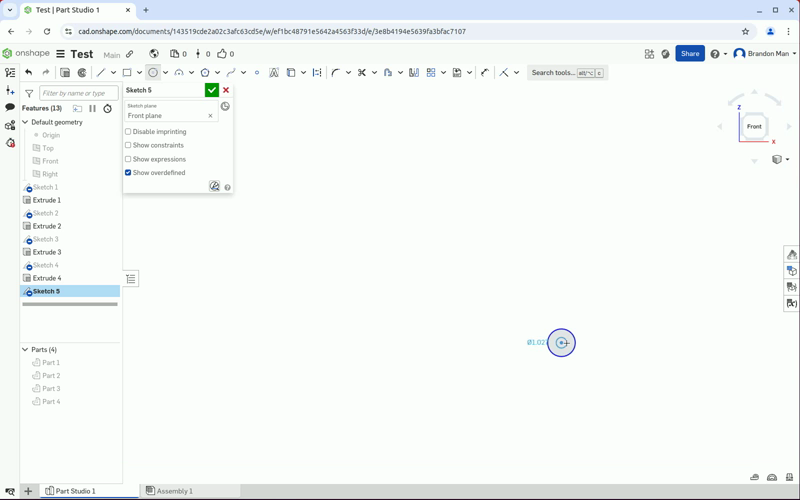
scroll(6)
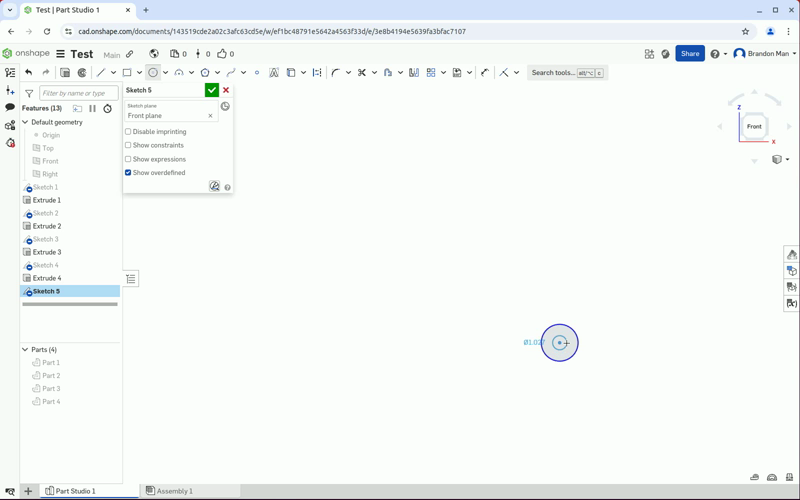
scroll(6)
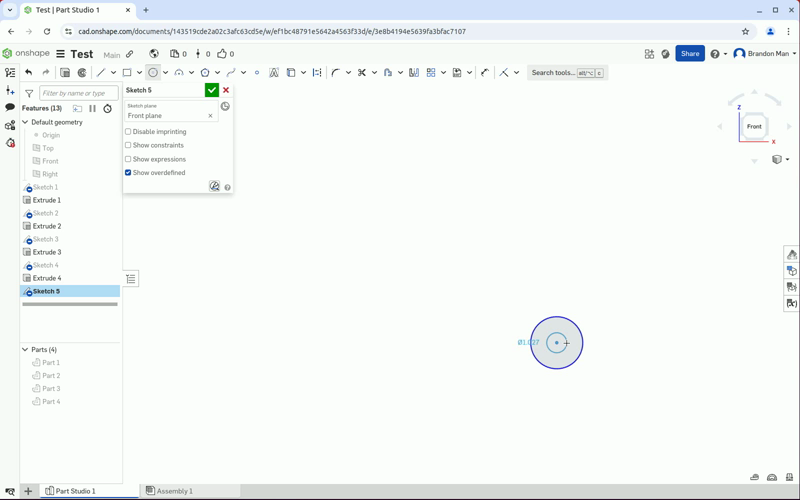
scroll(6)
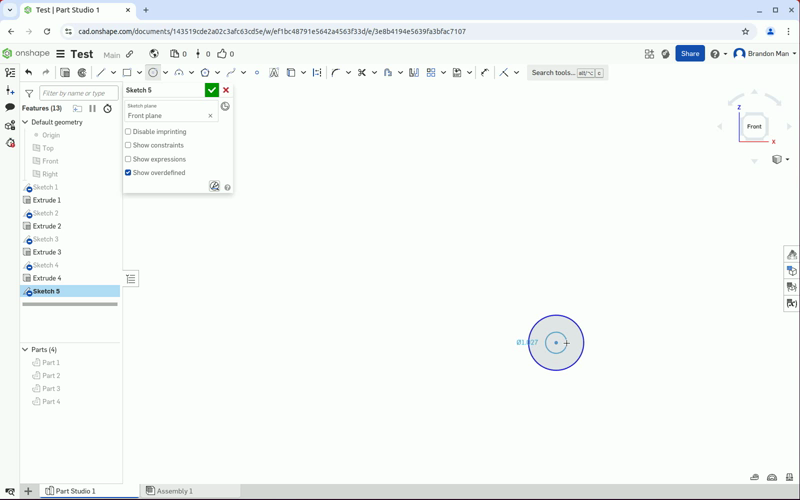
scroll(6)
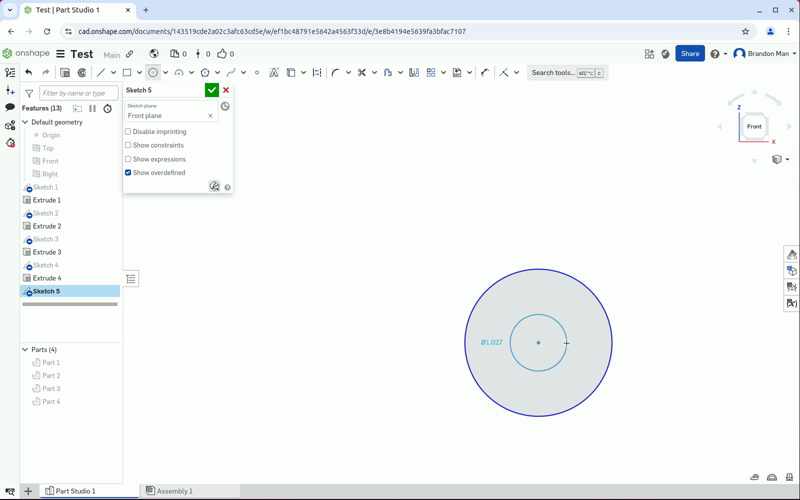
click(566, 342)
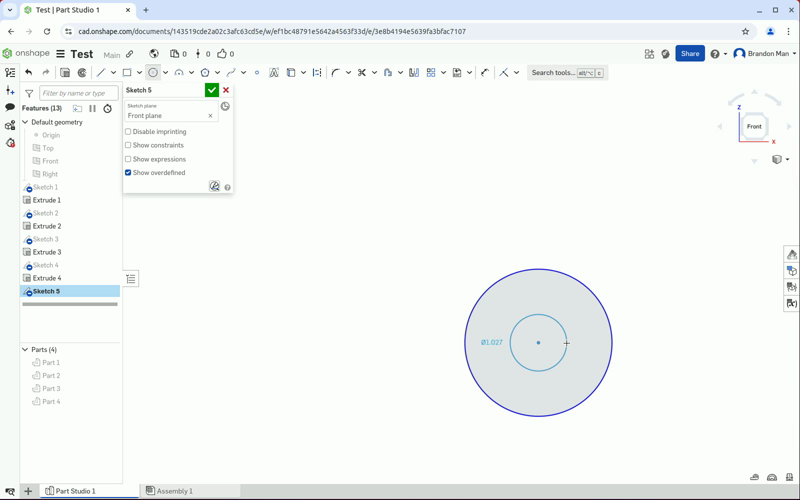
scroll(-6)
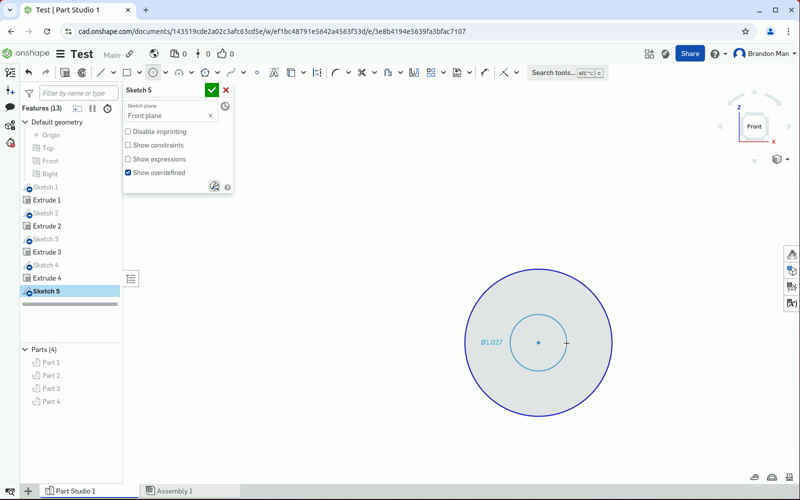
scroll(-6)
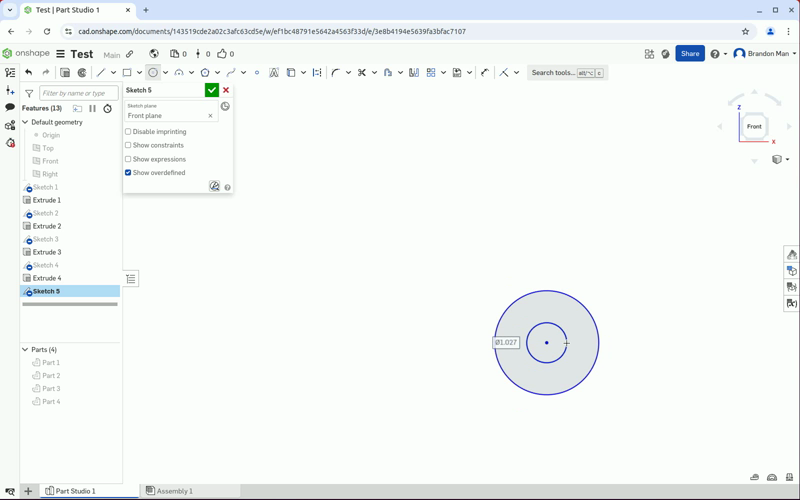
scroll(-6)
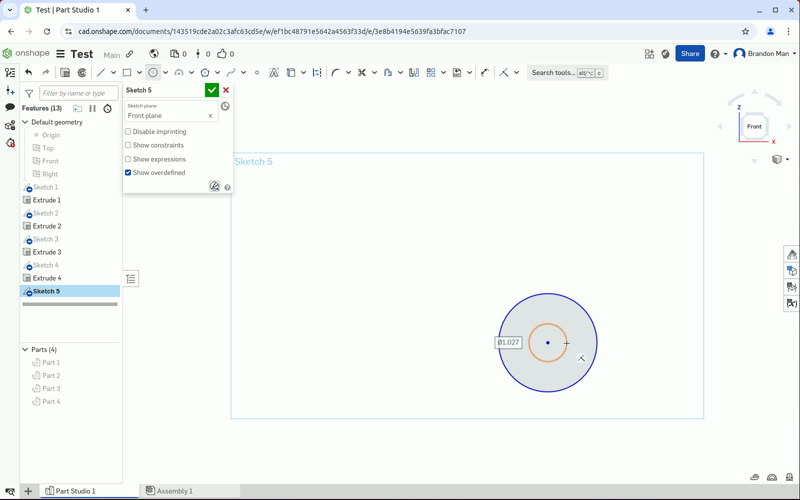
scroll(-6)
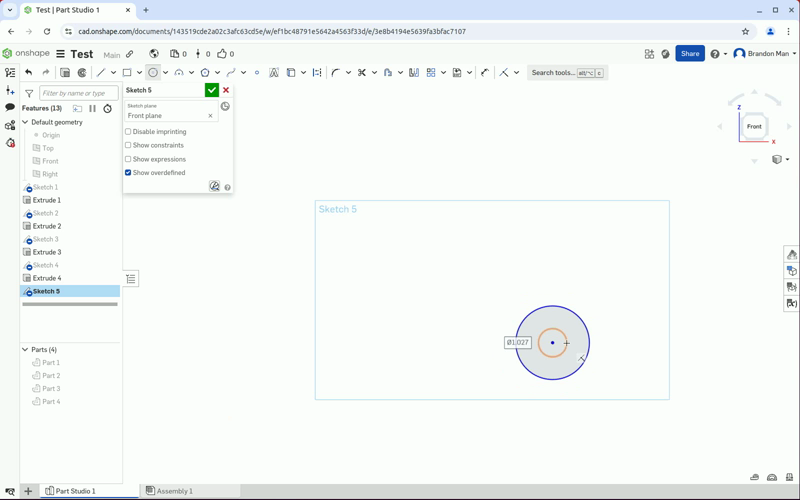
scroll(-6)
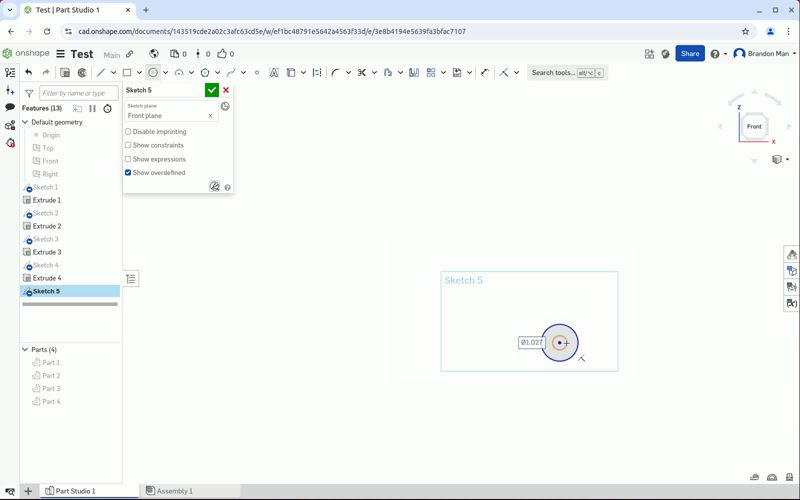
scroll(-6)
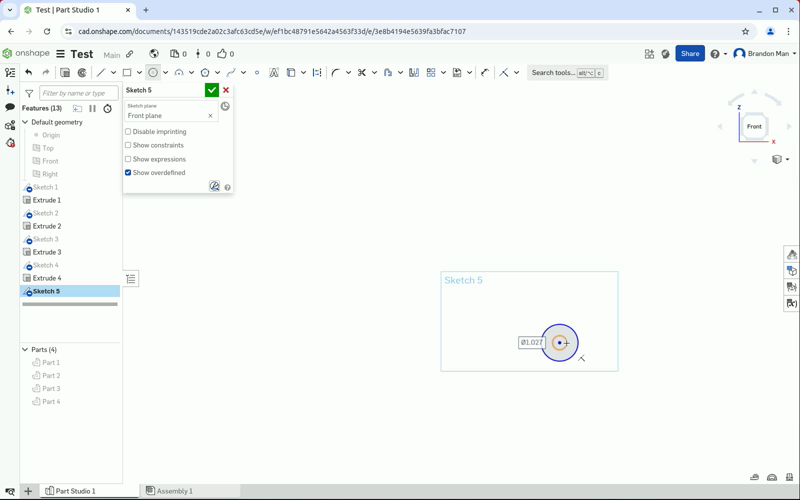
scroll(-6)
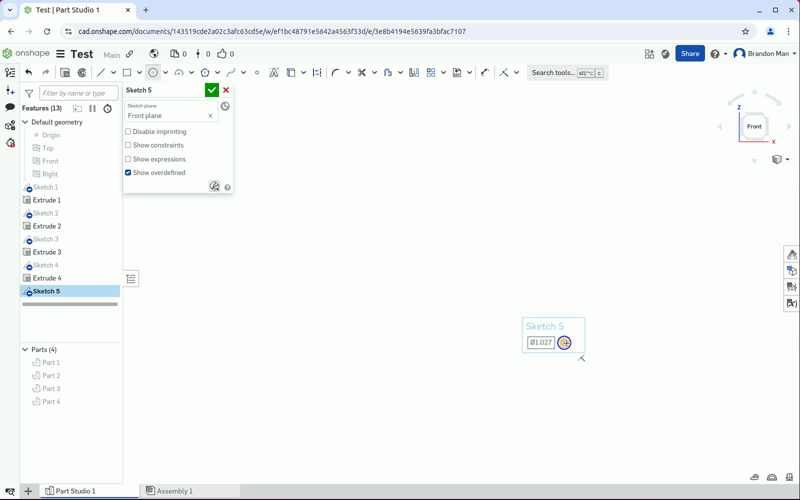
key(esc)
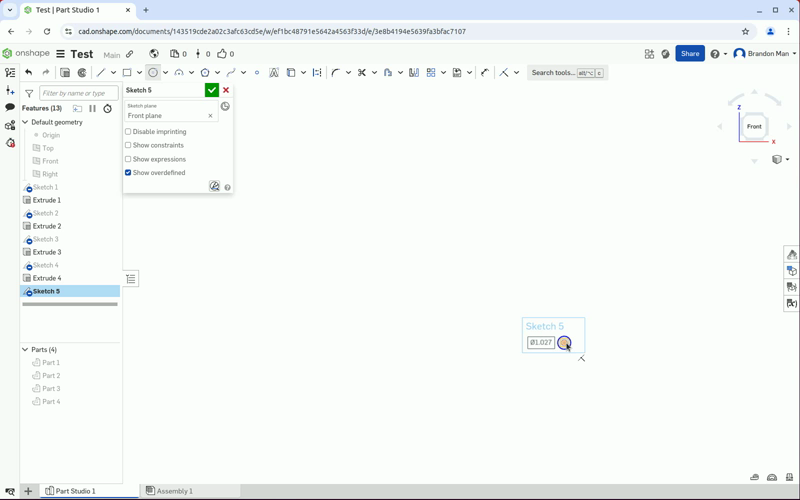
mouse_move(564, 349)
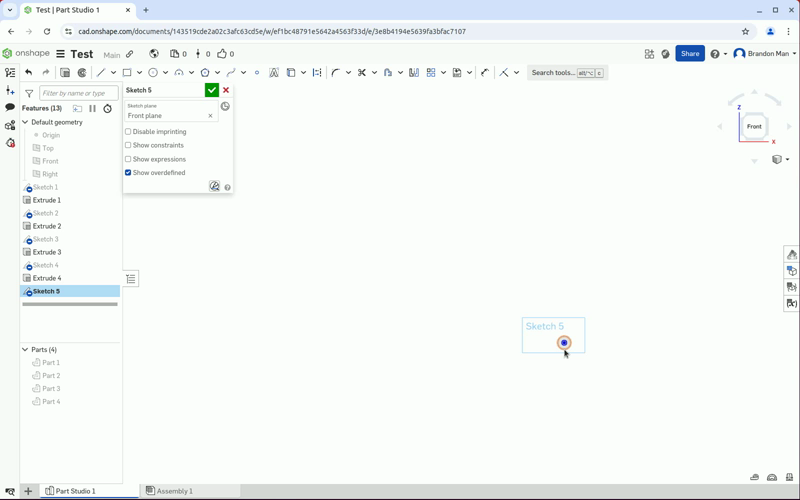
scroll(6)
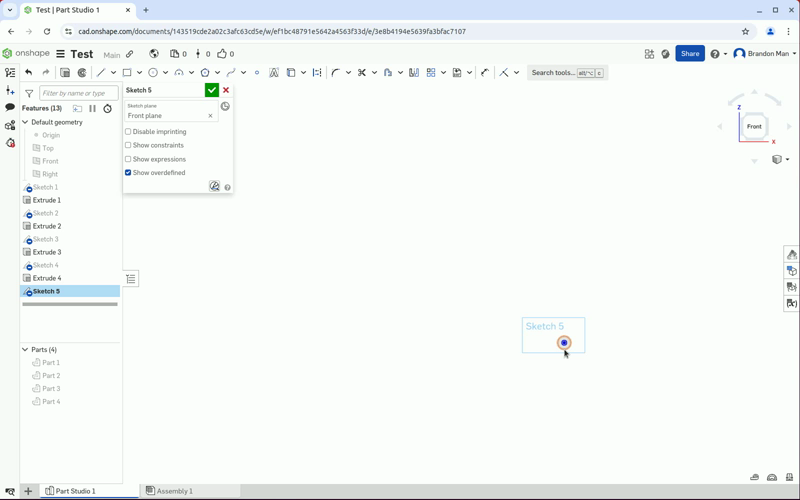
scroll(6)
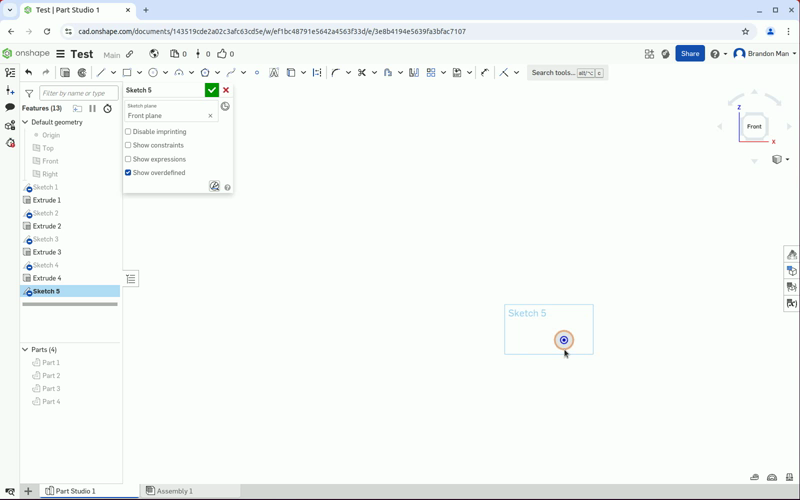
scroll(6)
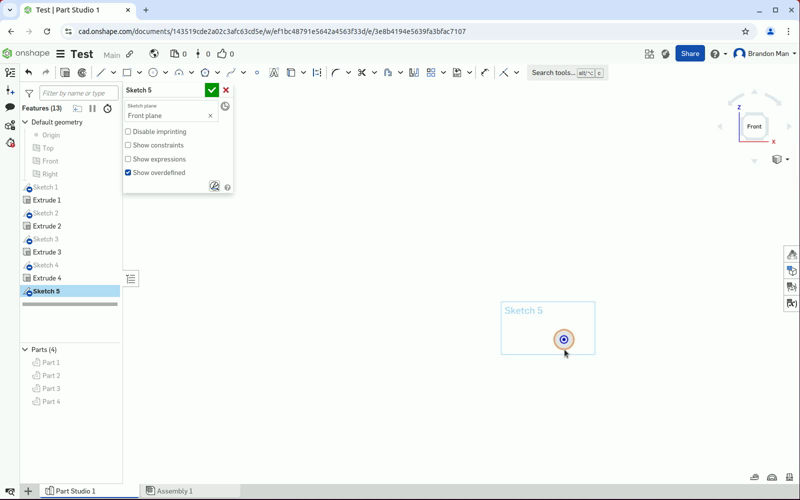
scroll(6)
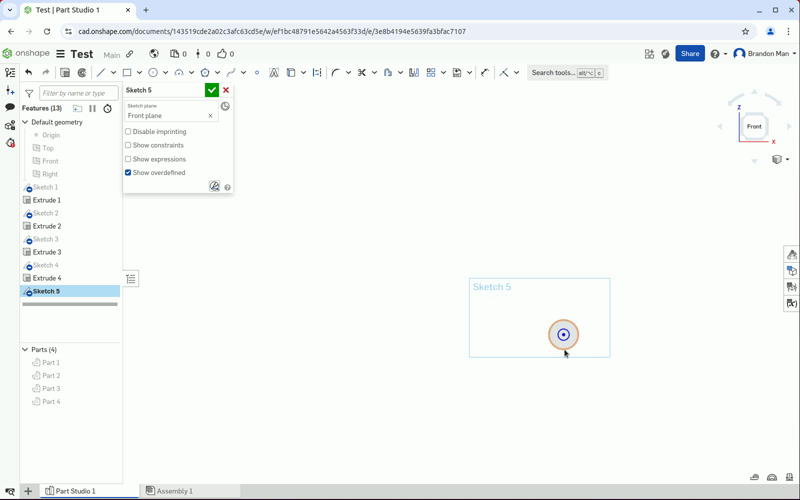
scroll(6)
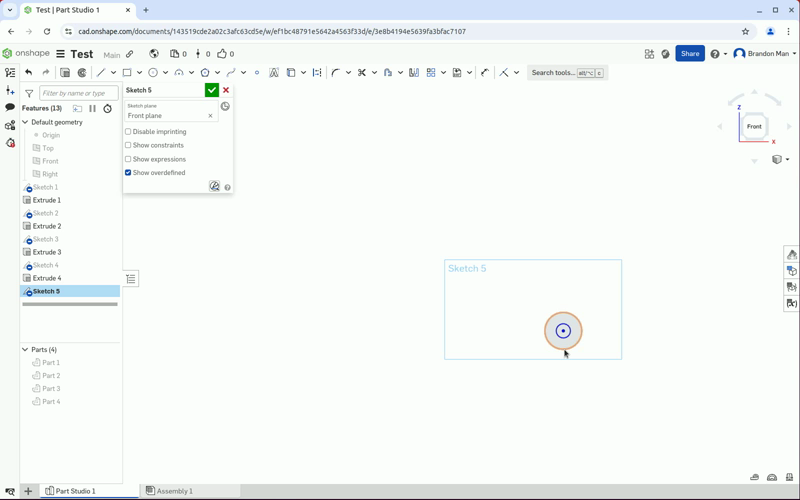
scroll(6)
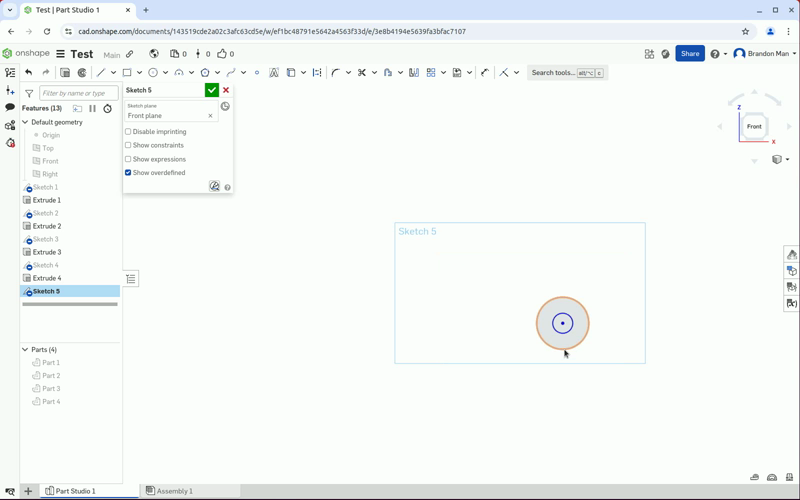
scroll(6)
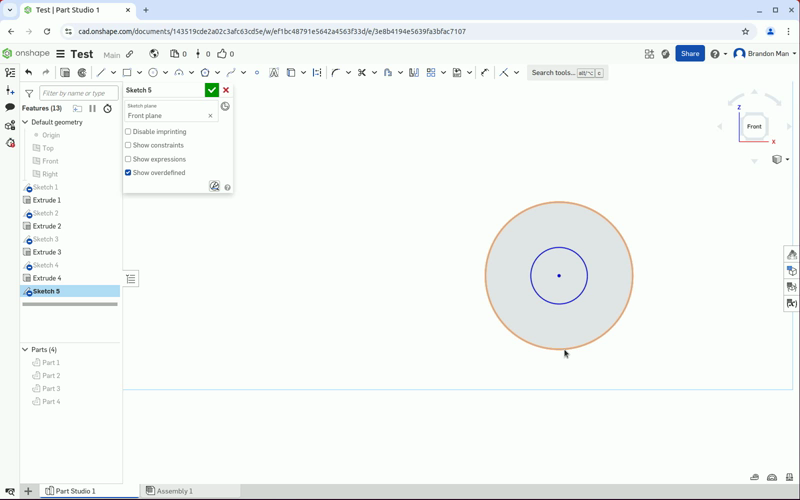
click(564, 349)
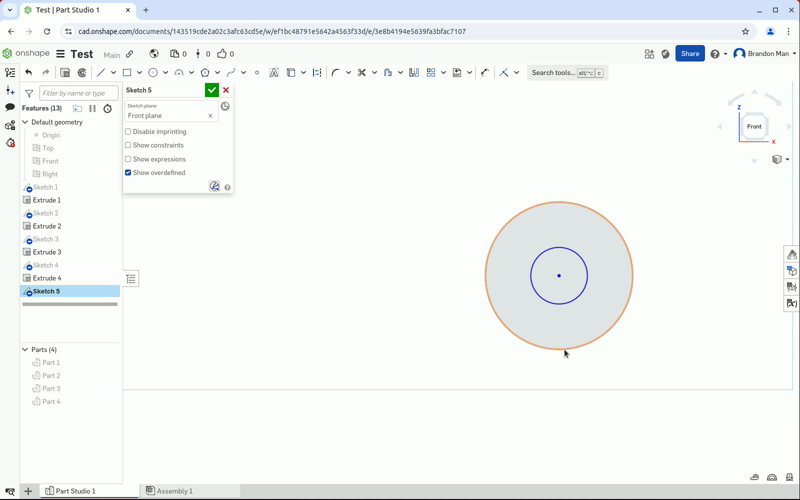
scroll(-6)
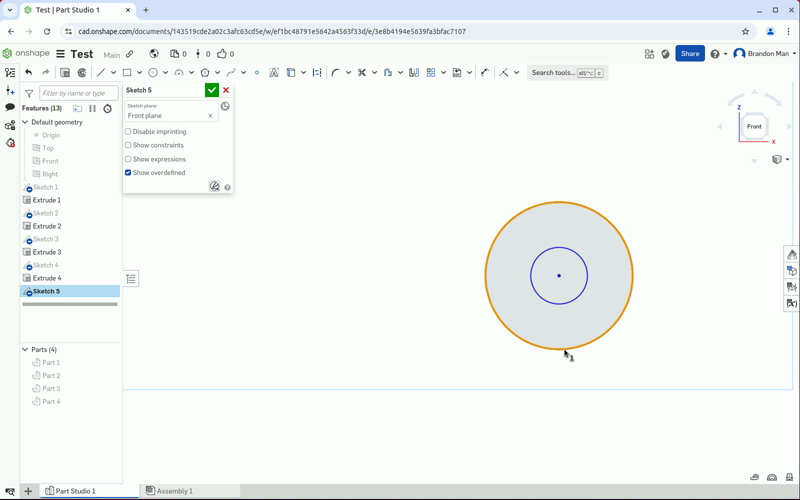
scroll(-6)
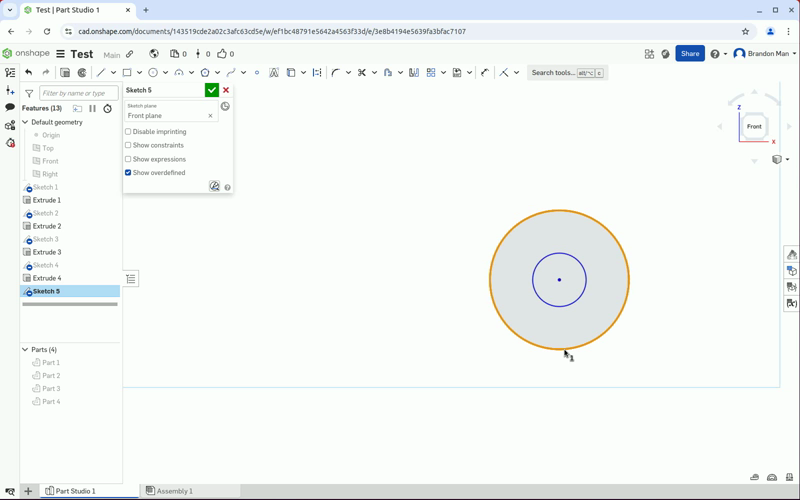
scroll(-6)
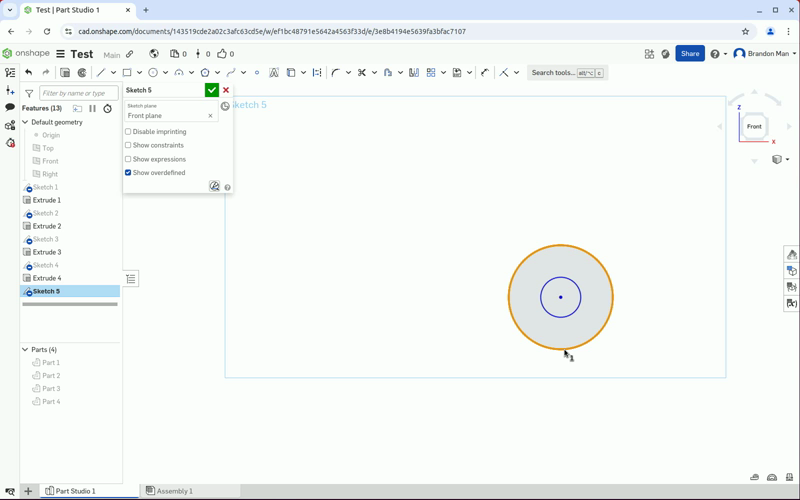
scroll(-6)
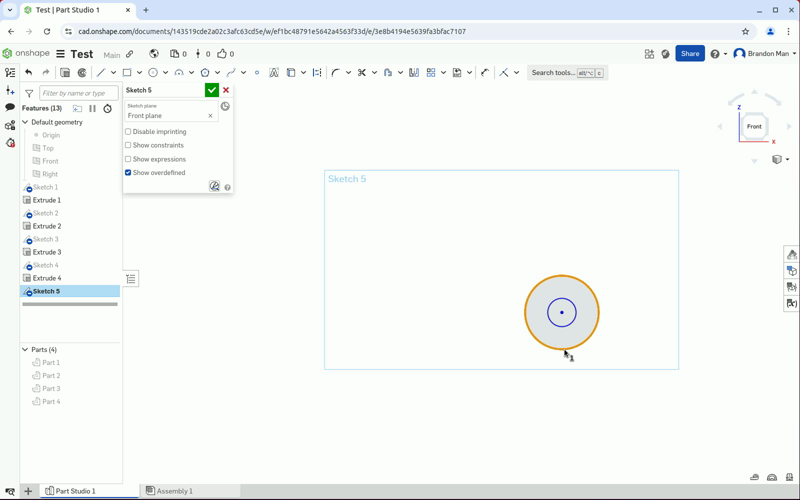
scroll(-6)
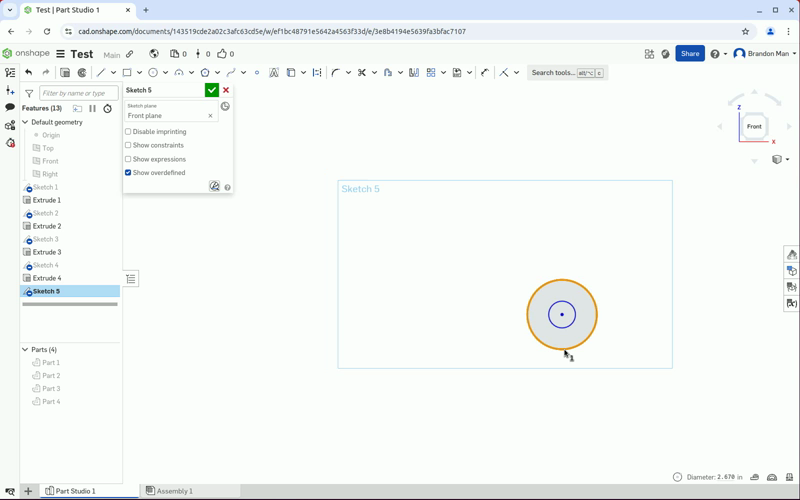
scroll(-6)
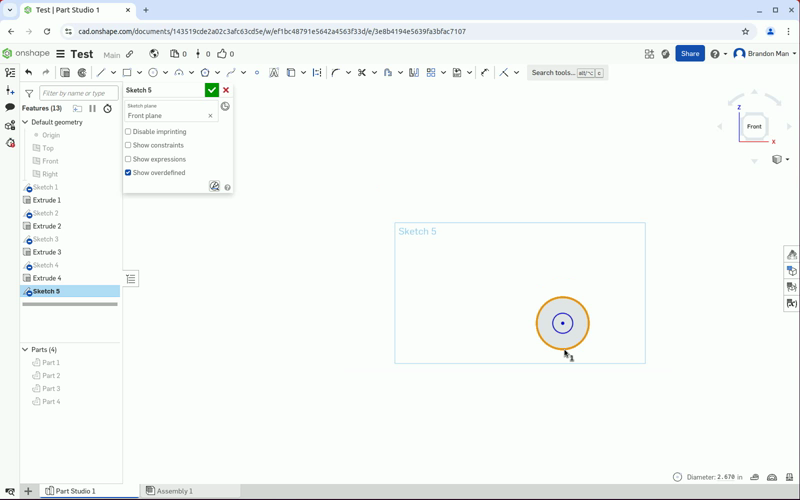
scroll(-6)
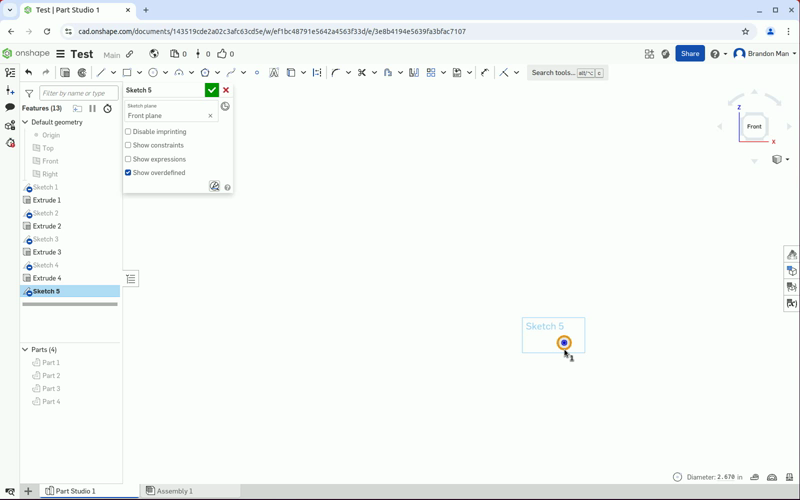
mouse_move(73, 352)
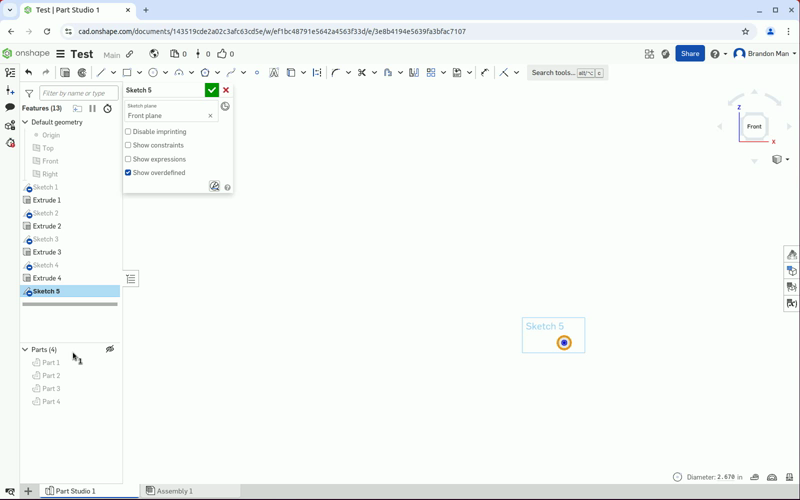
key(shift+y)
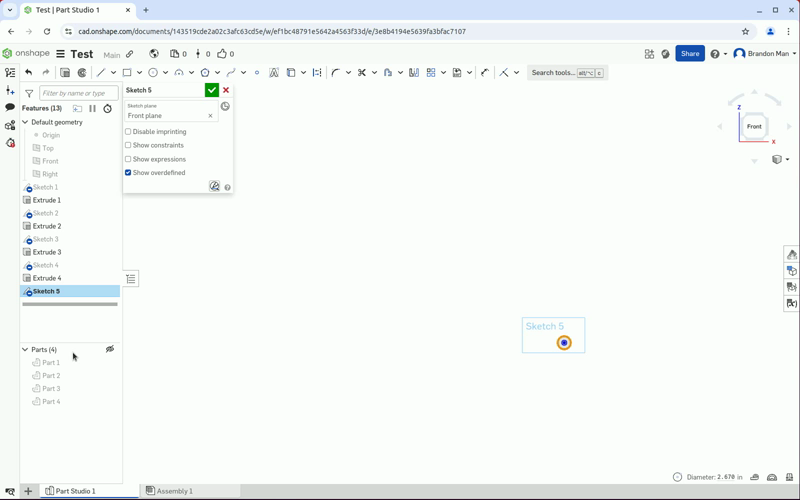
key(shift+e)
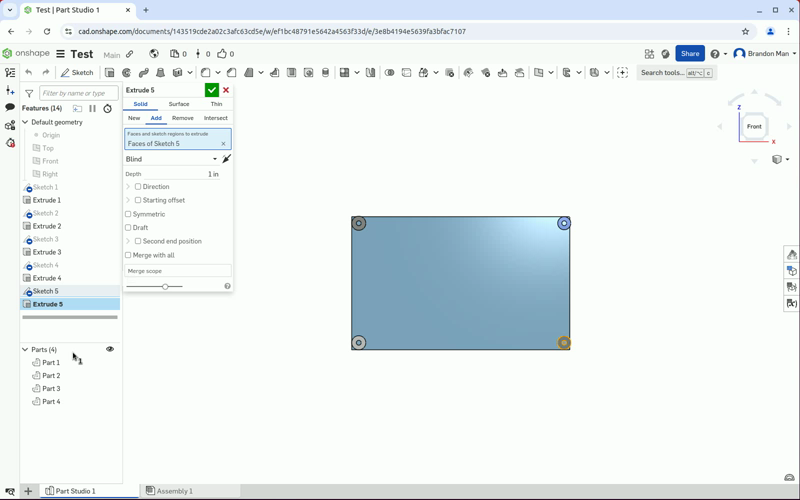
mouse_move(143, 106)
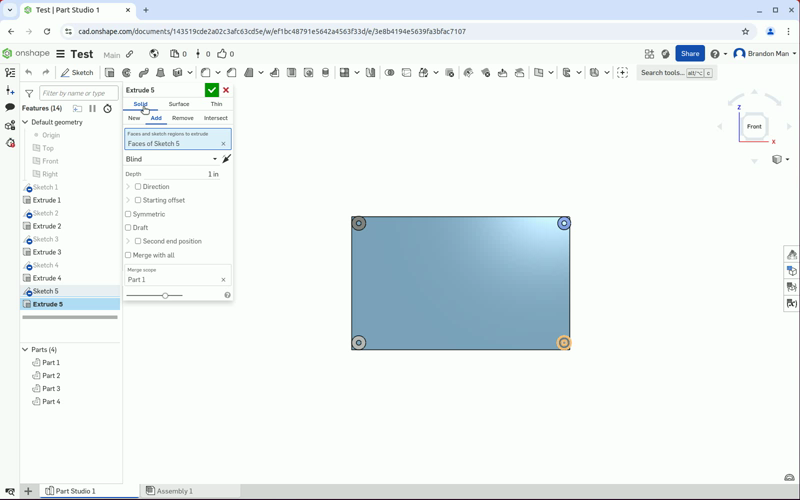
click(143, 106)
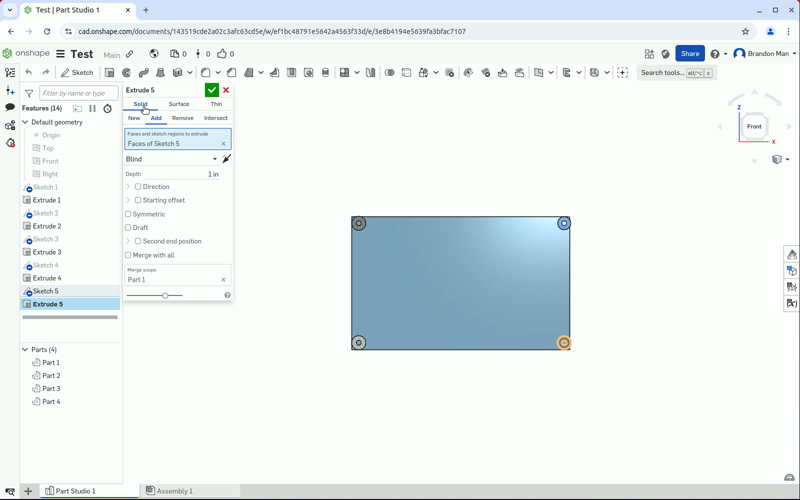
mouse_move(137, 120)
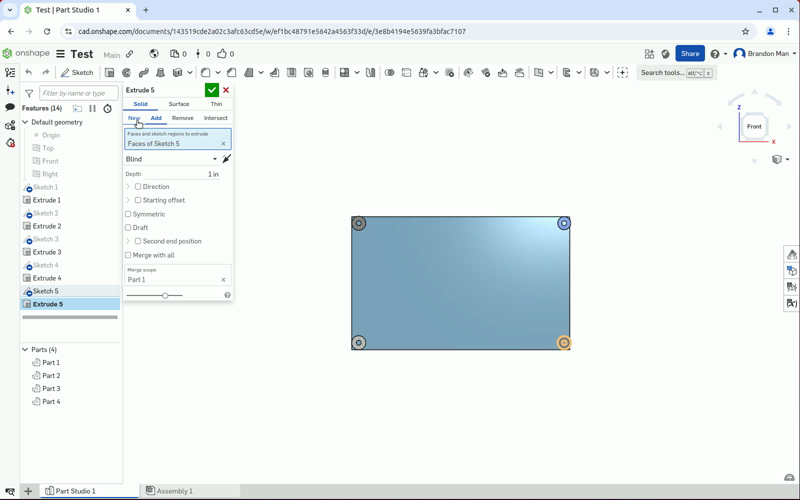
click(137, 120)
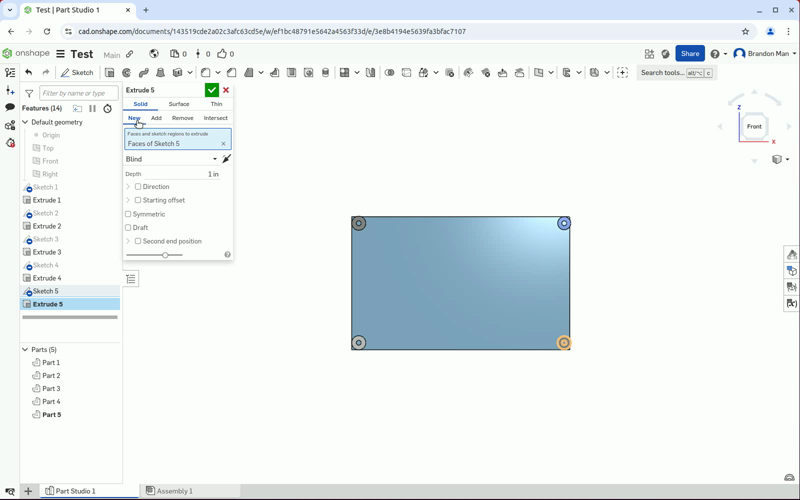
key(tab, 4)
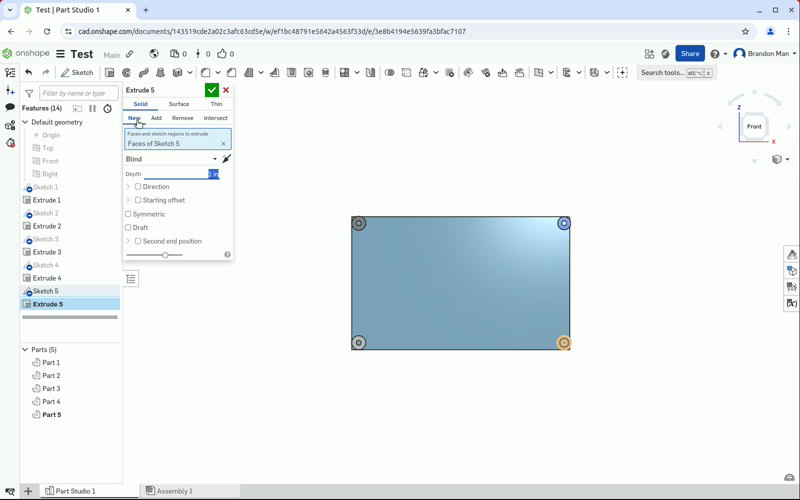
text(4.814)
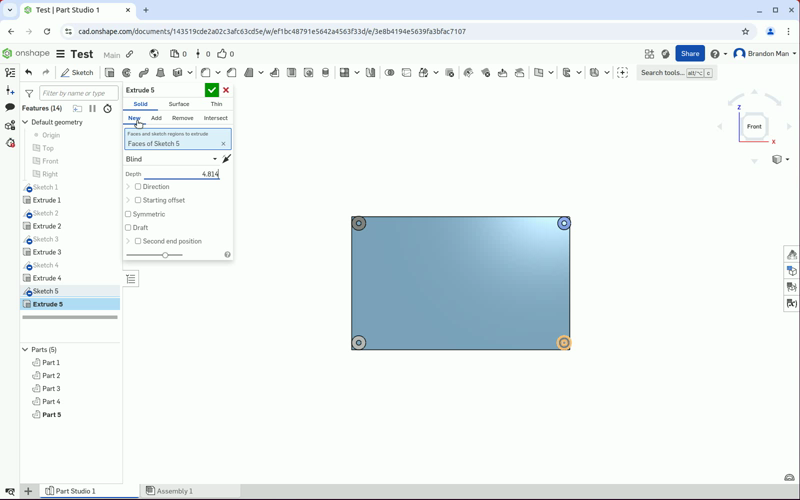
key(enter)
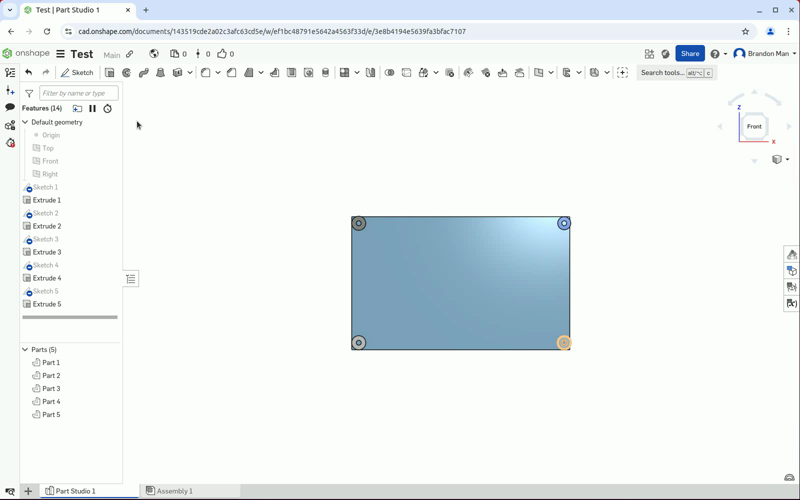
key(shift+h)
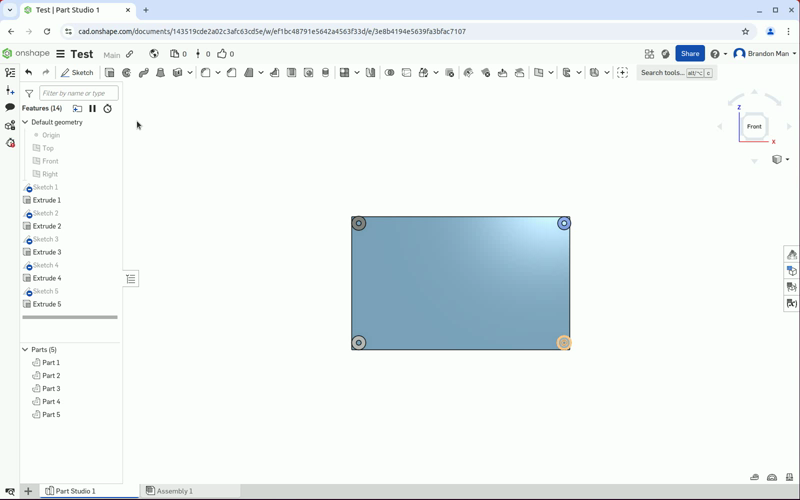
key(shift+h)
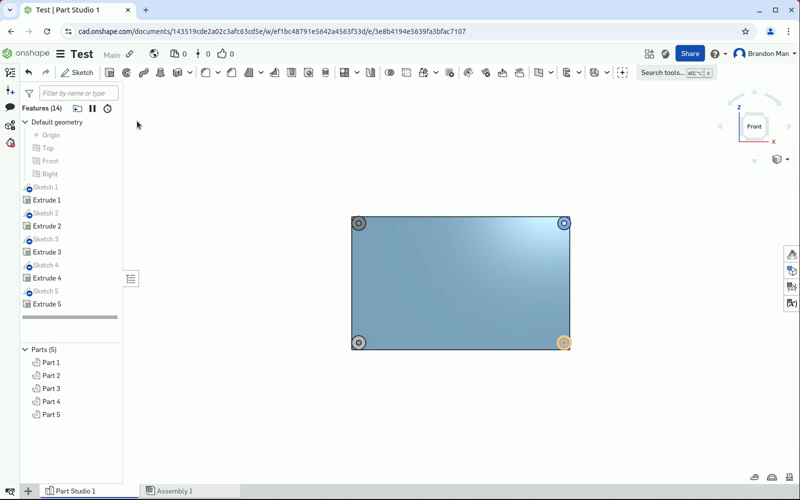
key(shift+7)
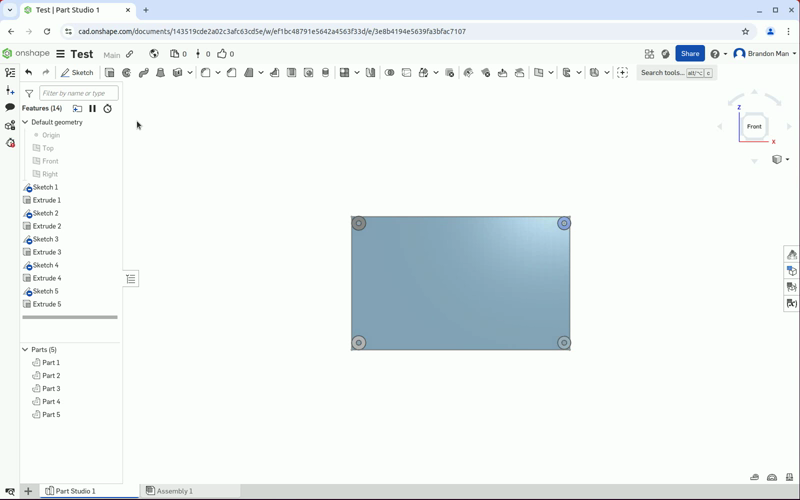
key(left, 2)
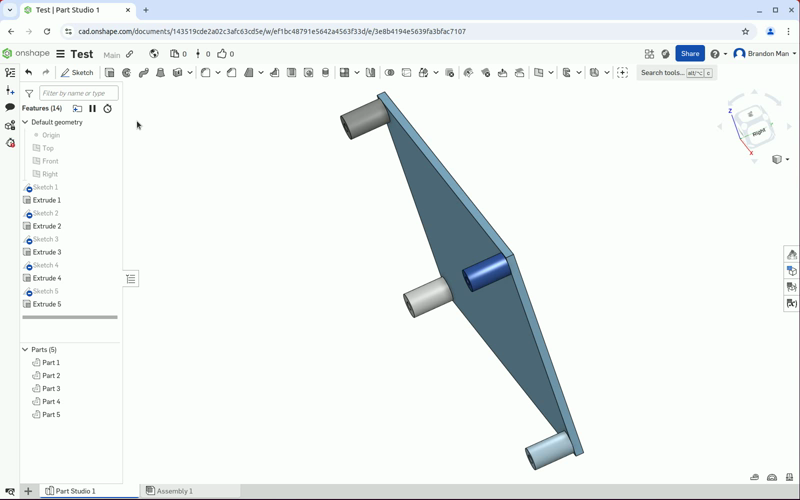
key(down, 2)
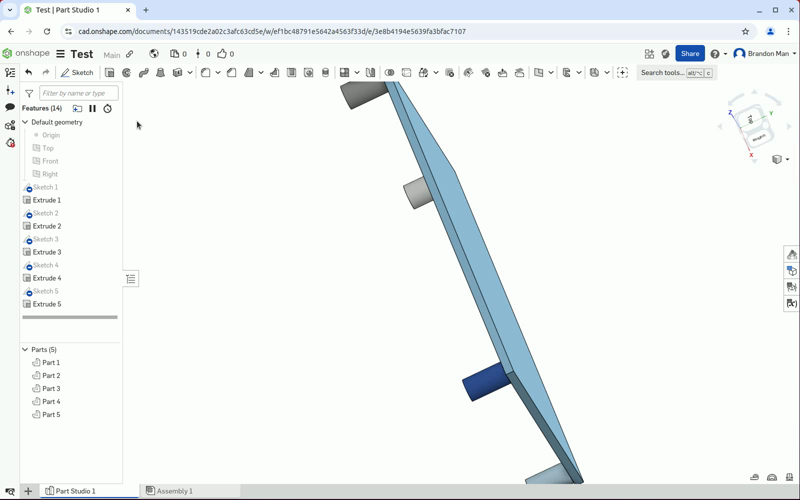
key(up, 2)
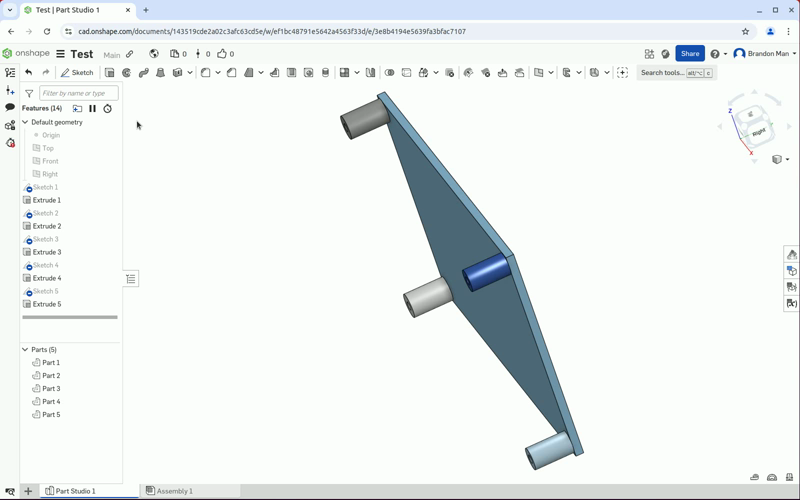
key(right, 2)
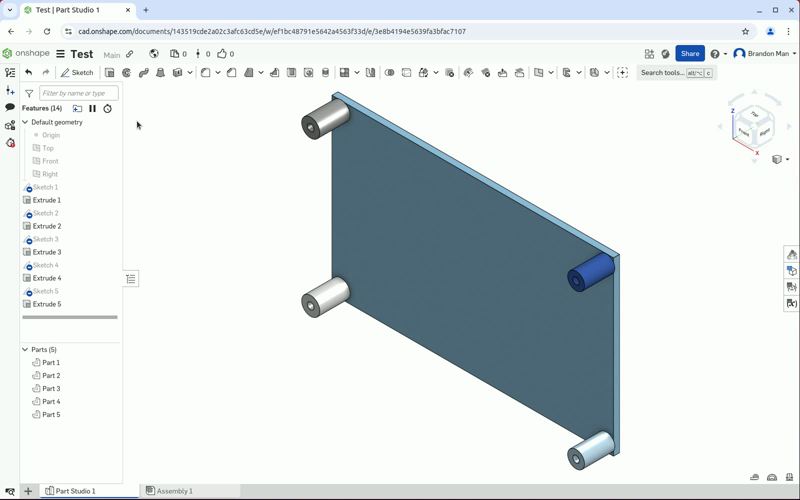
mouse_move(73, 189)
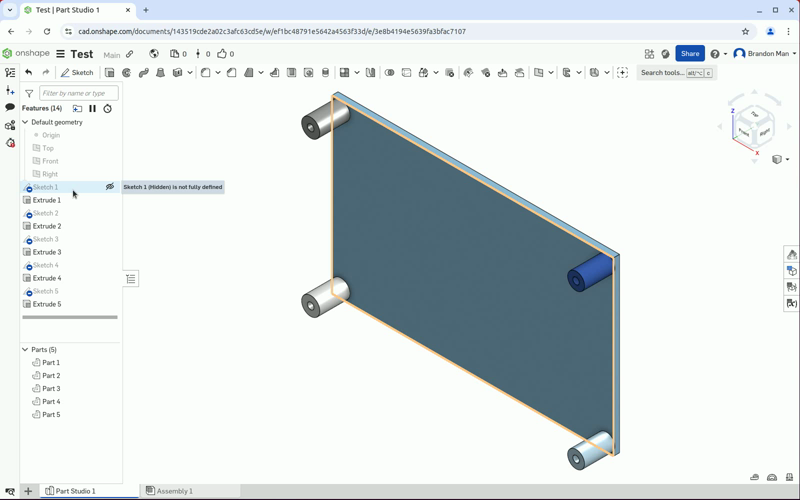
click(73, 189)